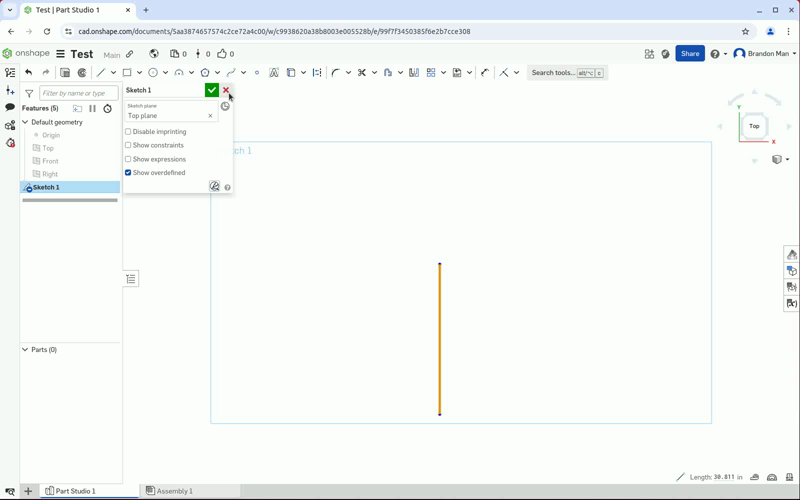
key(shift+h)
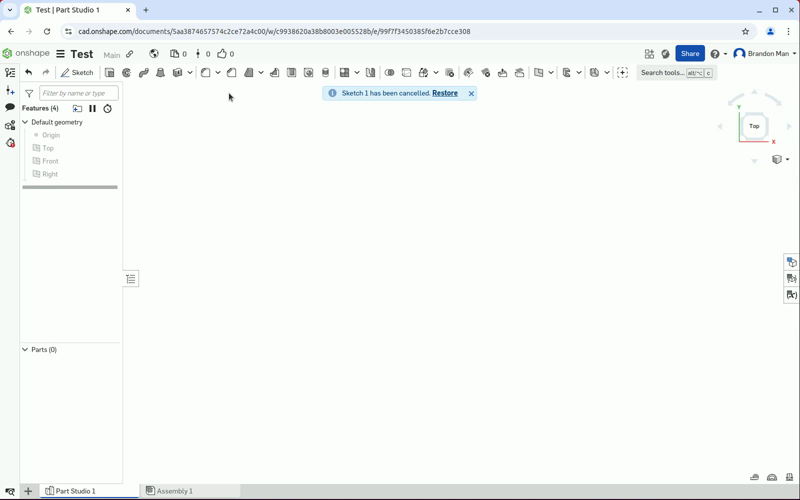
mouse_move(73, 352)
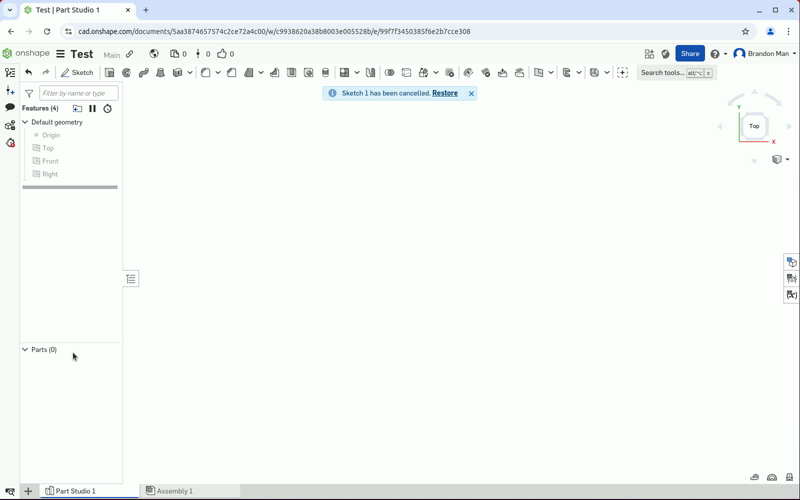
key(y)
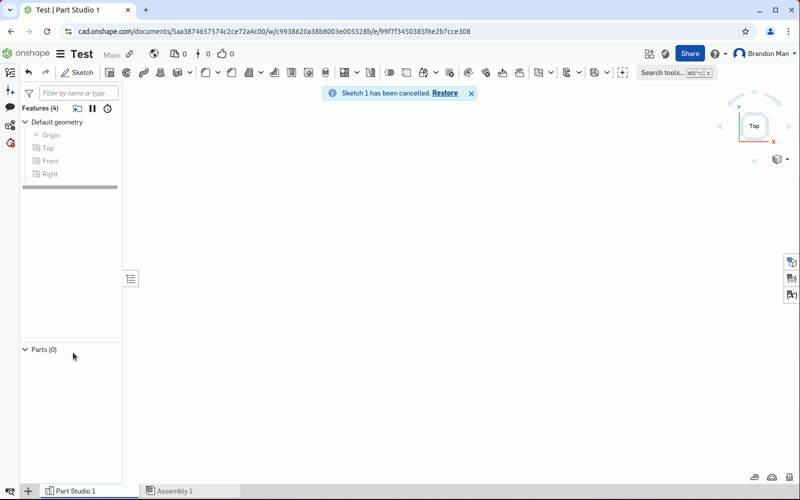
key(shift+p)
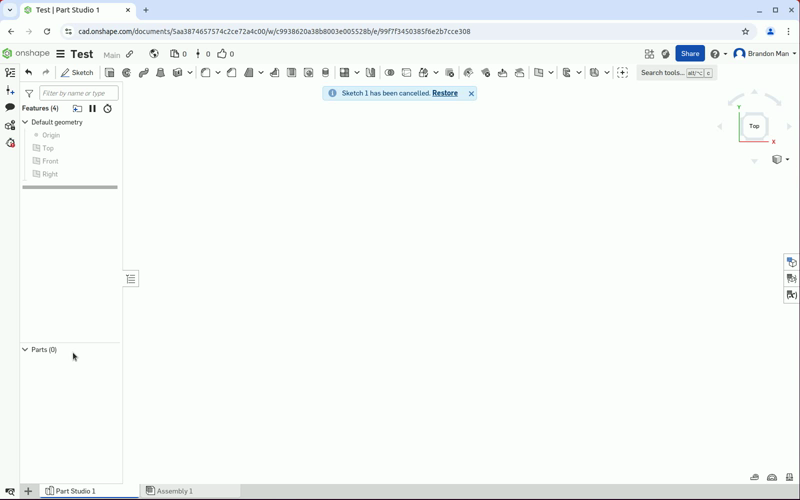
key(space)
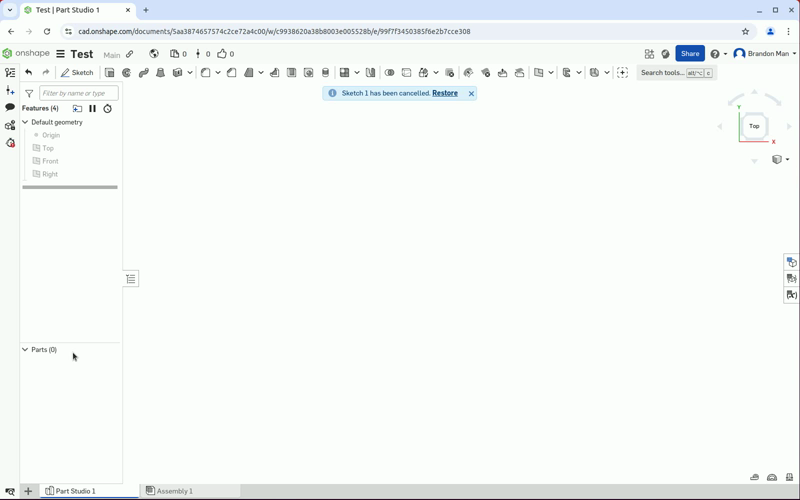
key_down(shift)
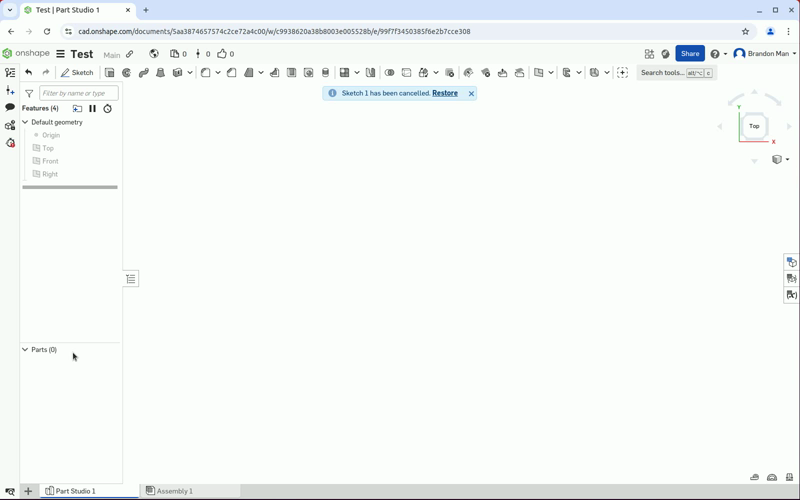
key(up)
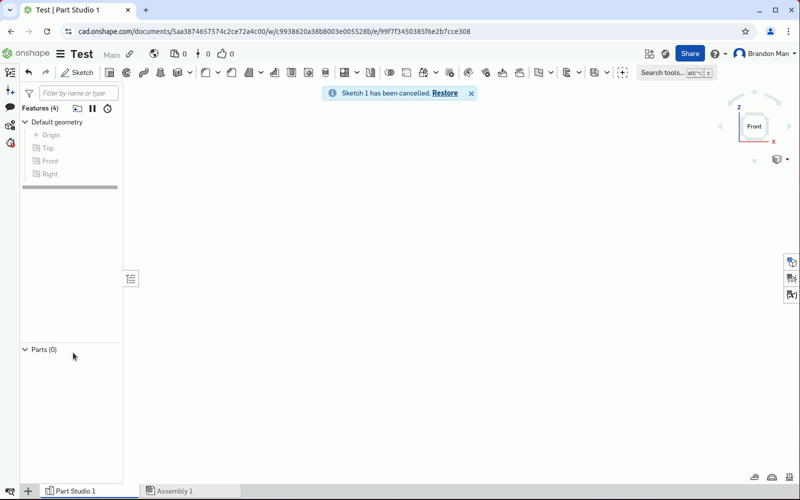
key_up(shift)
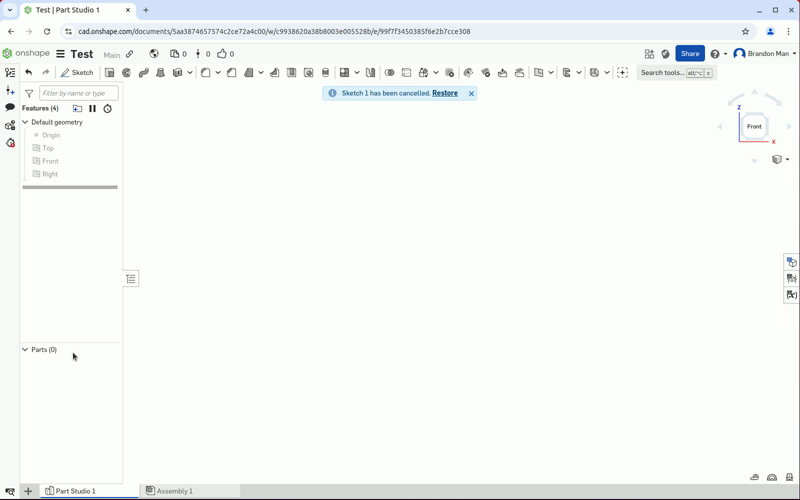
mouse_move(73, 352)
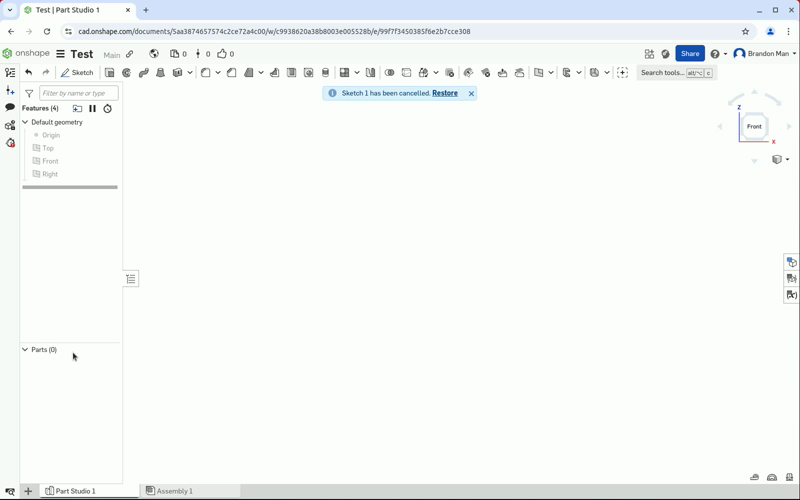
key(shift+y)
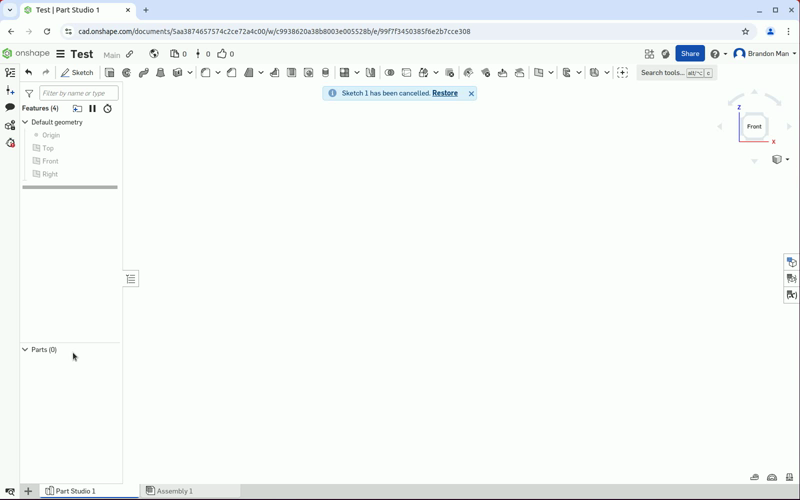
key(shift+s)
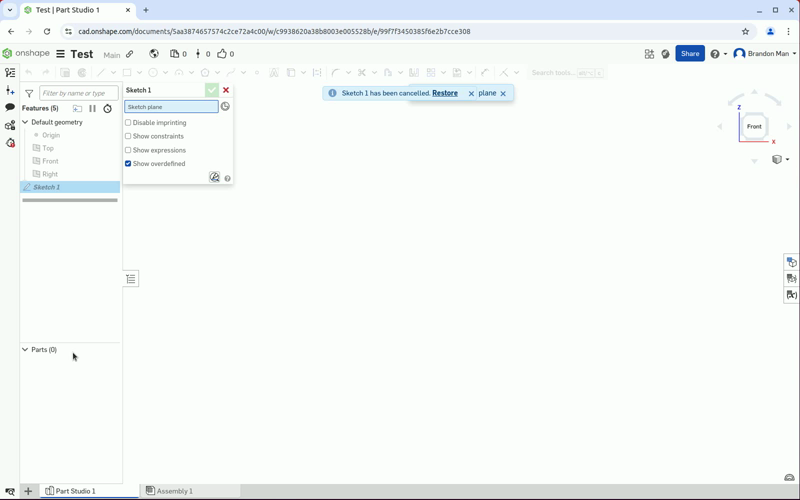
mouse_move(73, 163)
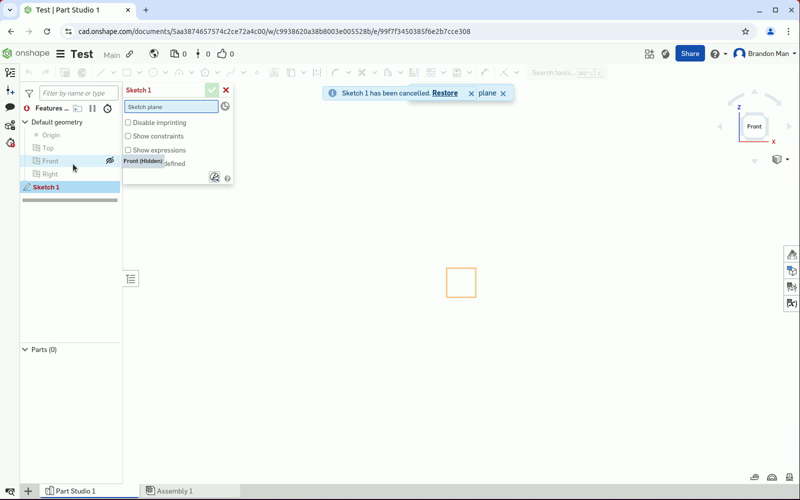
click(73, 163)
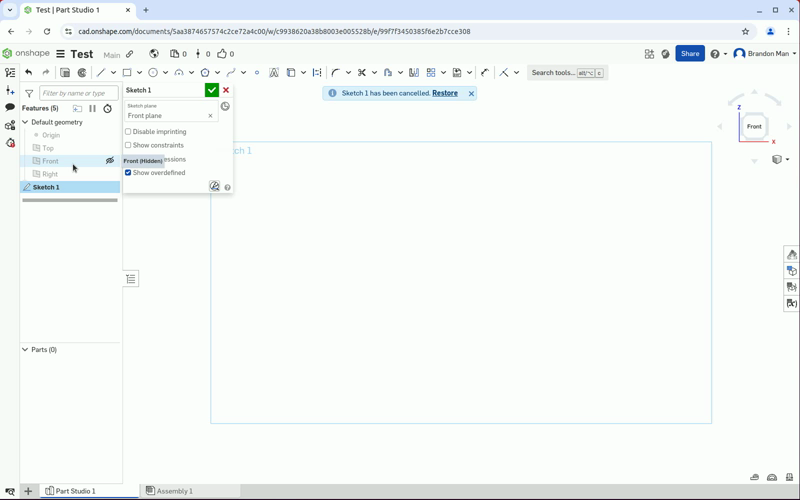
mouse_move(73, 352)
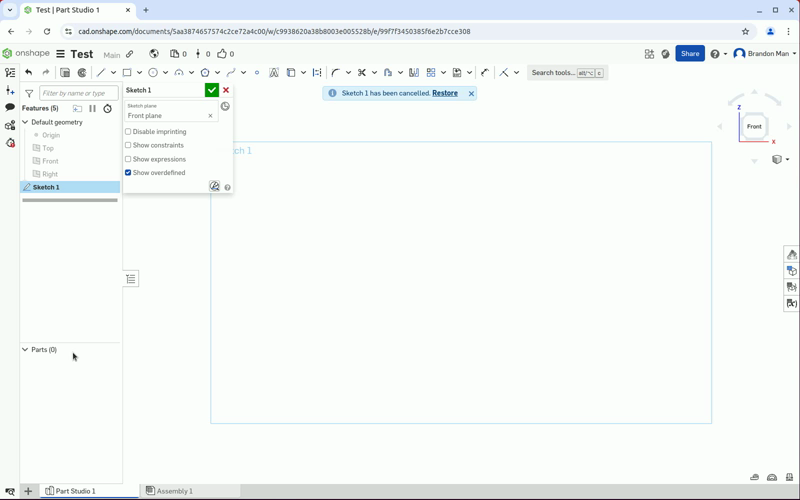
key(y)
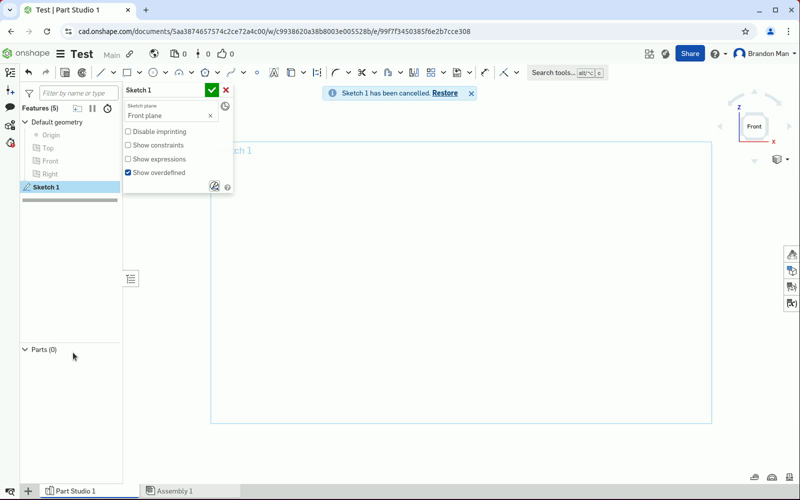
key(l)
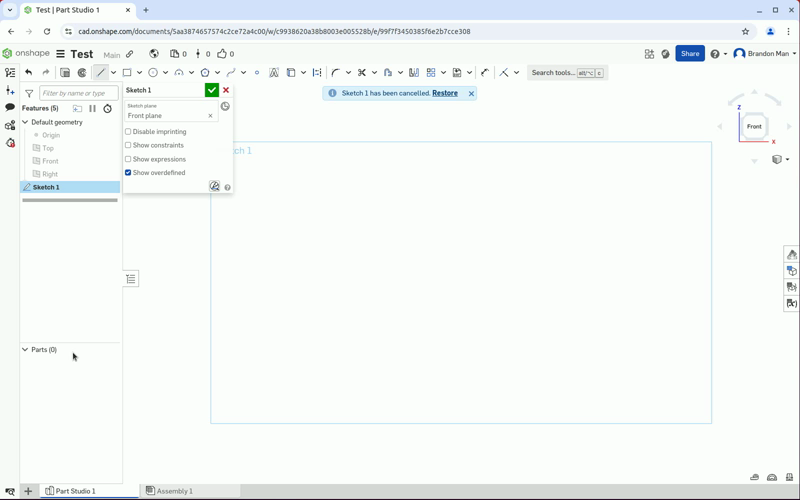
key_down(shift)
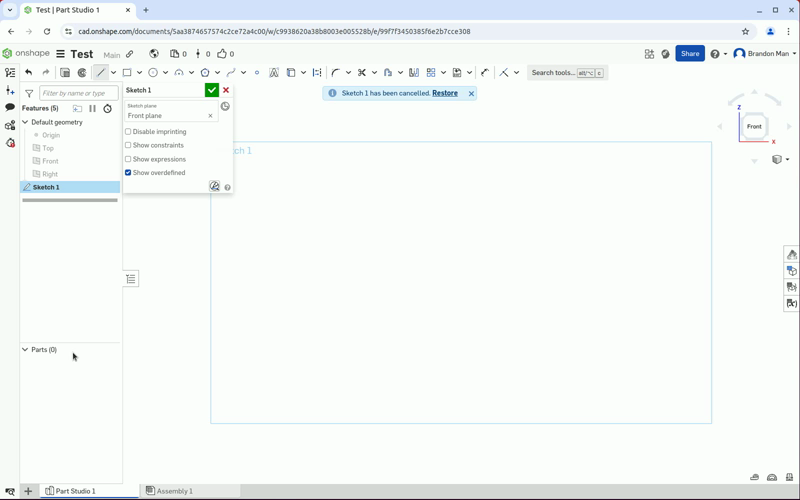
mouse_move(456, 180)
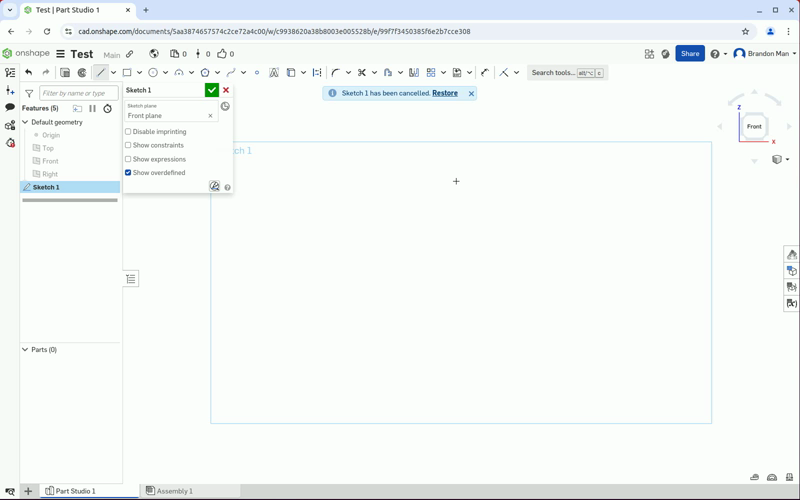
click(456, 180)
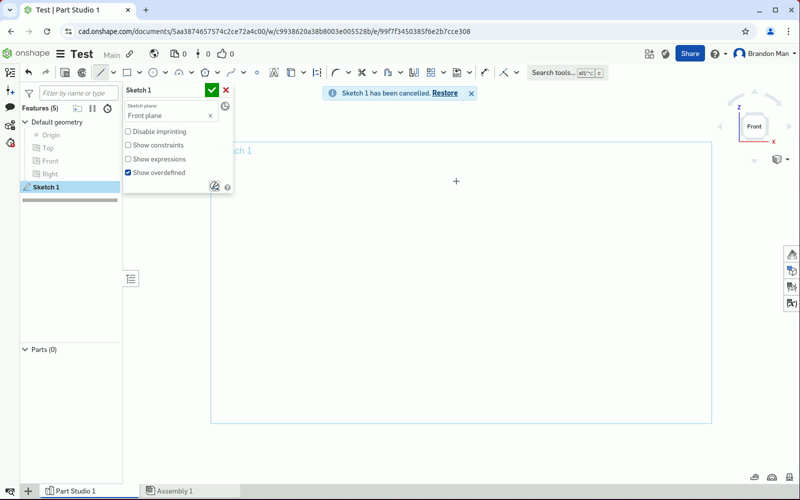
key_up(shift)
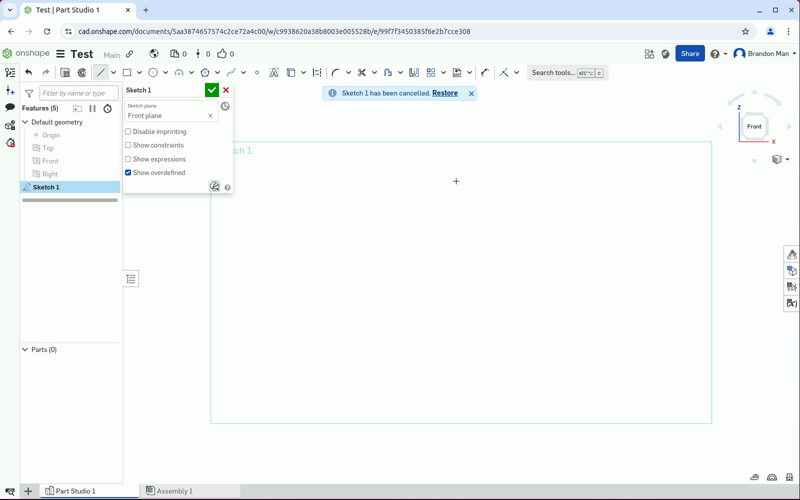
key_down(shift)
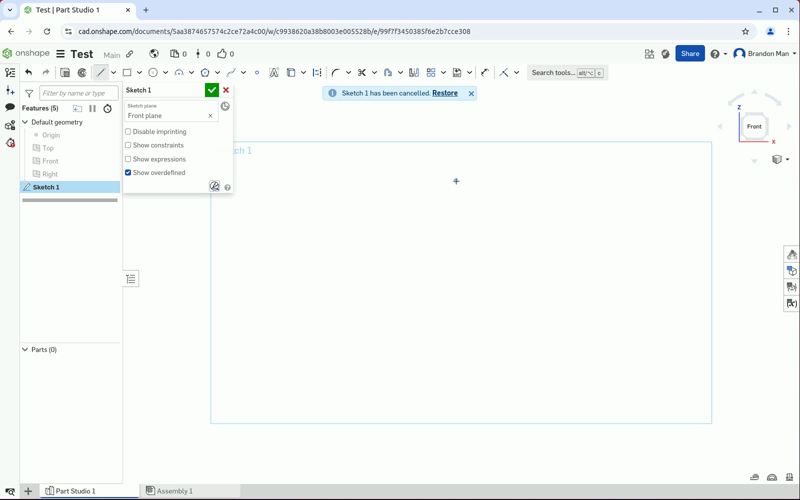
mouse_move(486, 180)
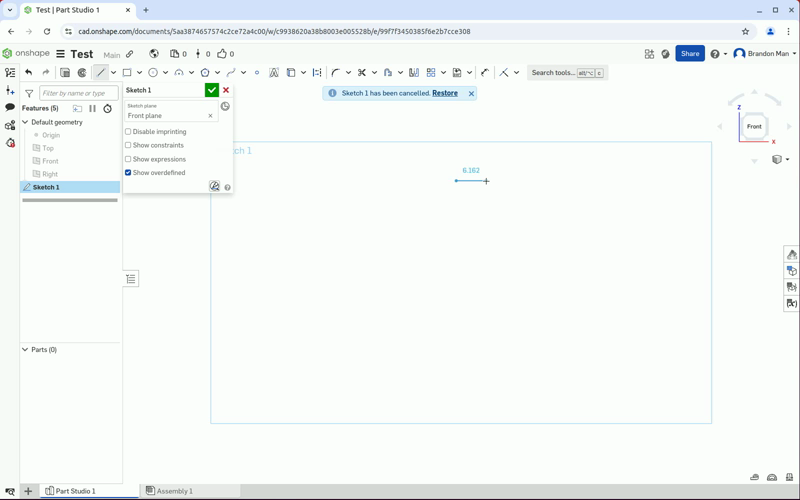
mouse_move(483, 180)
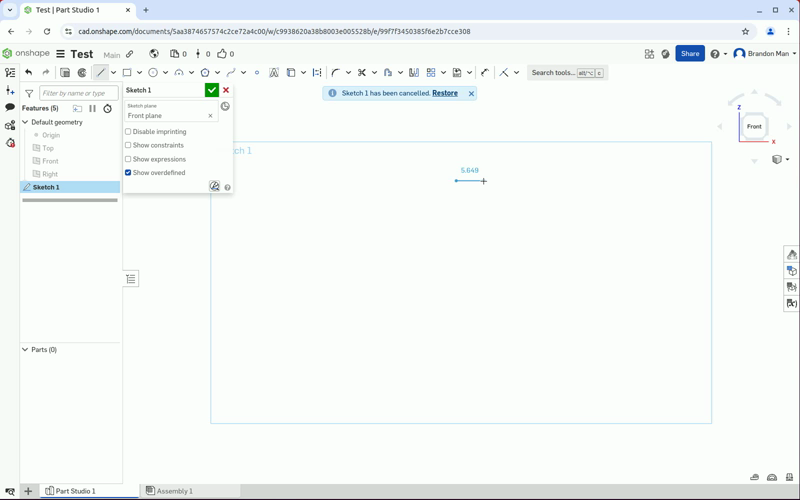
click(483, 180)
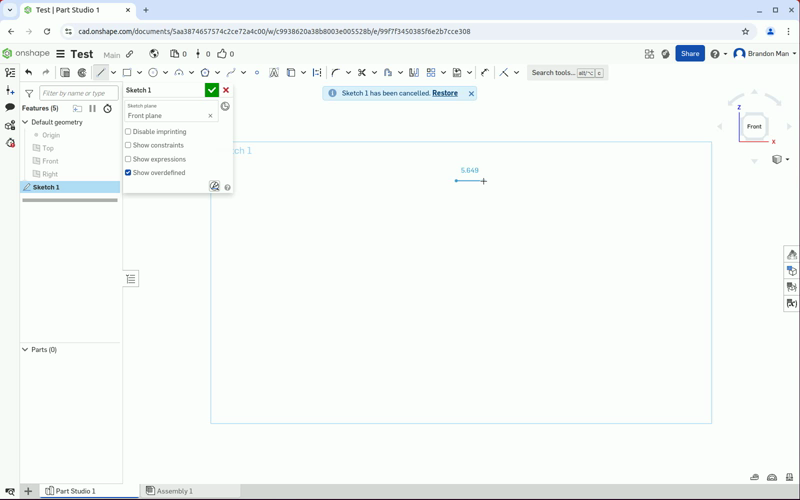
key_up(shift)
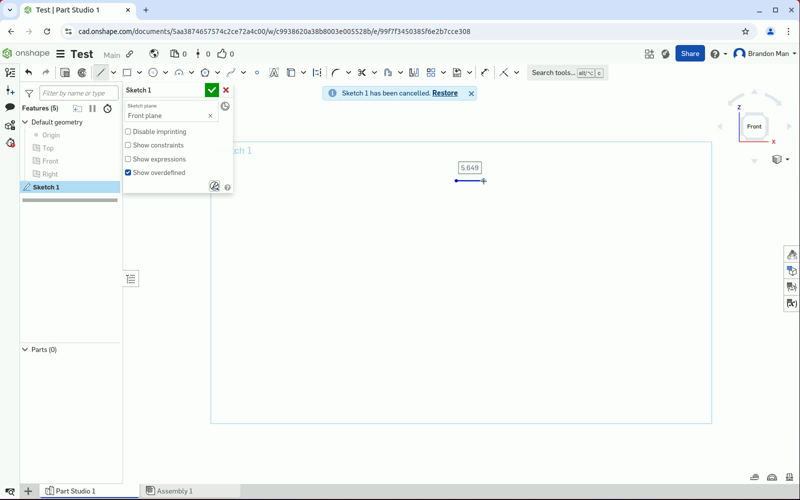
key_down(shift)
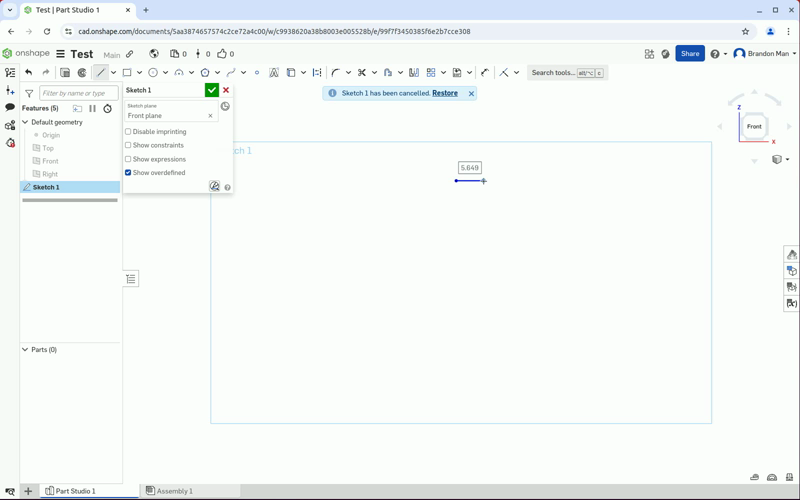
mouse_move(513, 180)
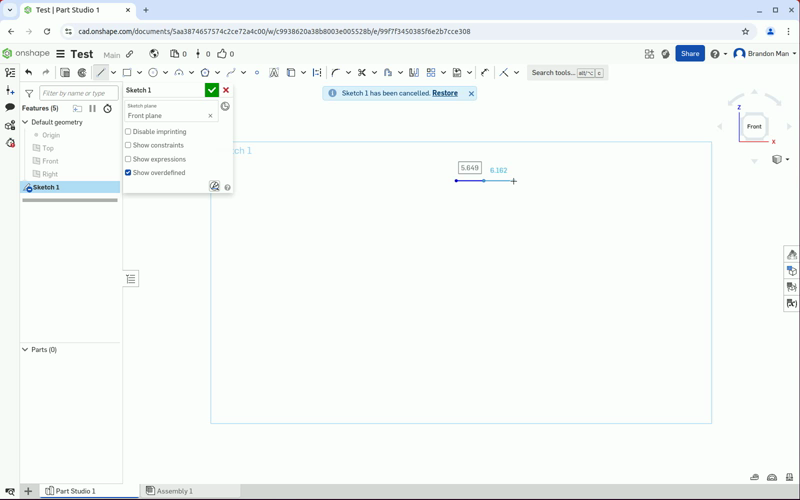
mouse_move(494, 180)
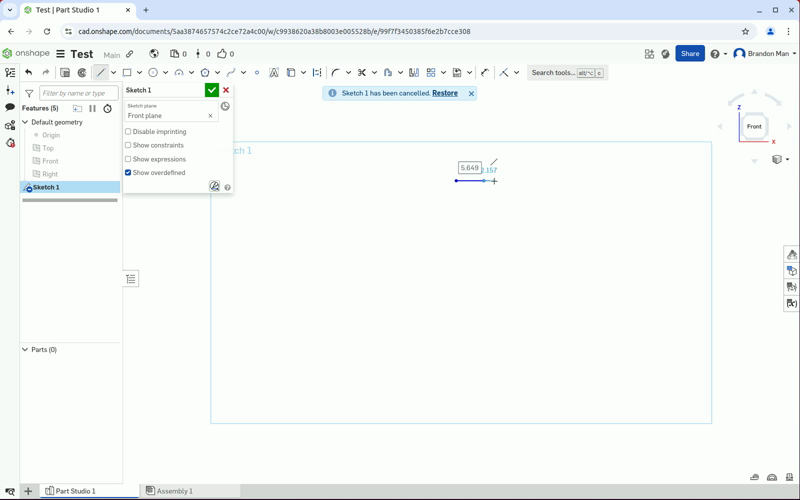
click(494, 180)
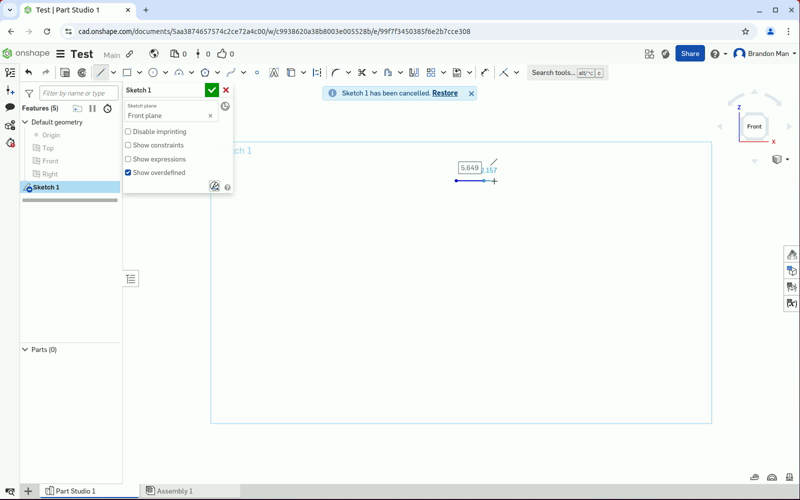
key_up(shift)
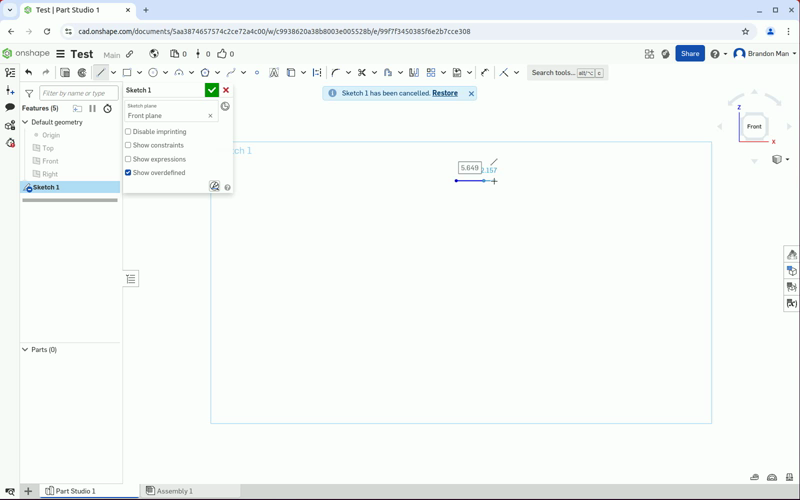
key_down(shift)
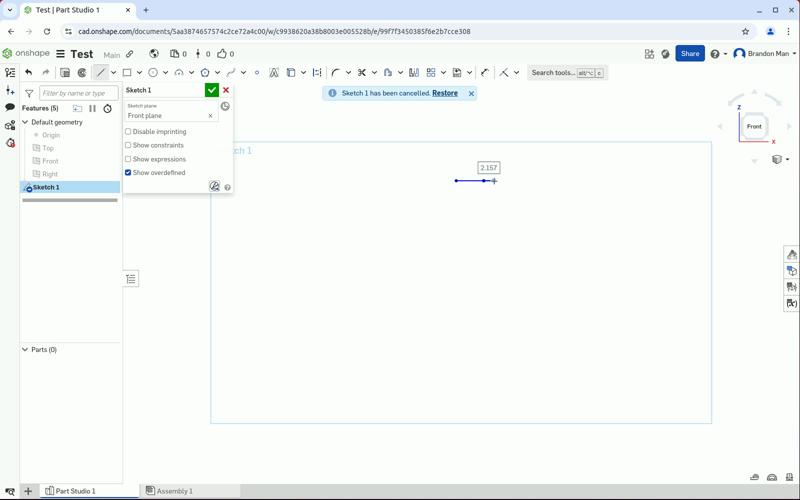
mouse_move(524, 180)
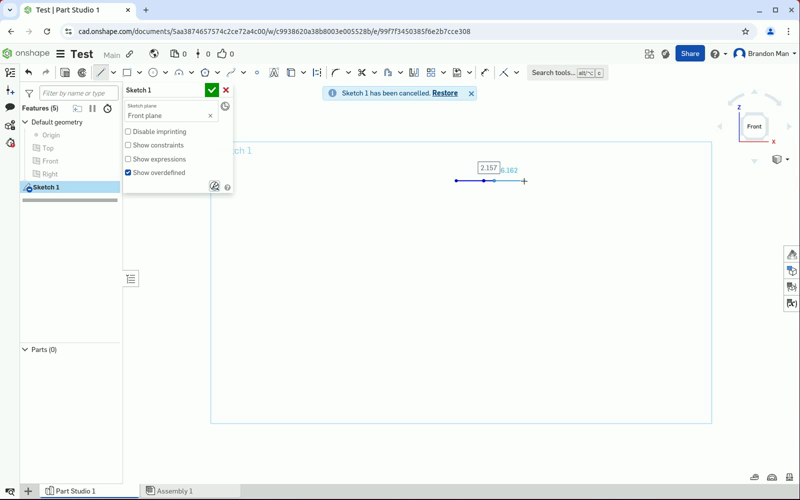
mouse_move(494, 170)
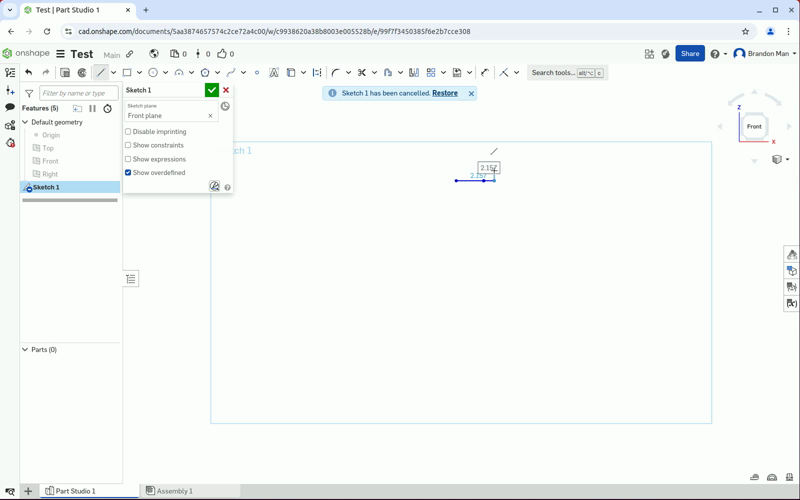
click(494, 170)
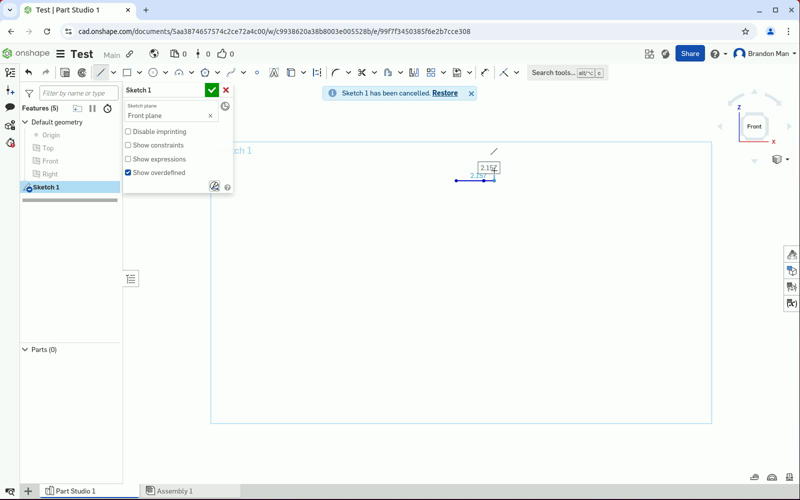
key_up(shift)
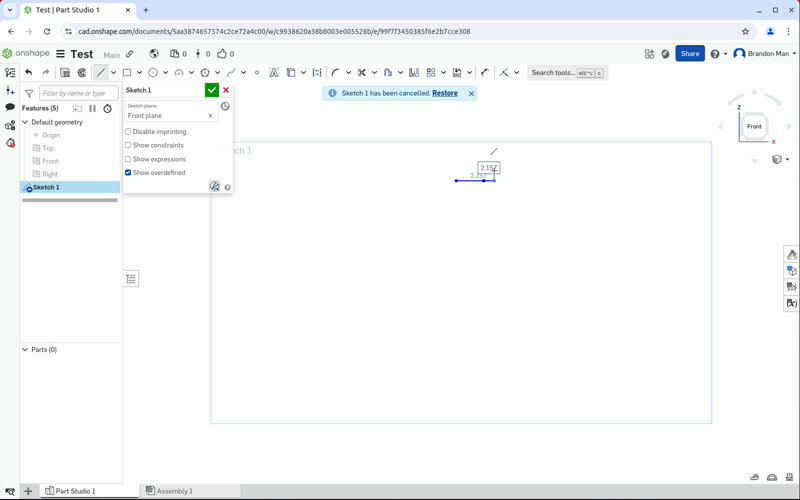
key_down(shift)
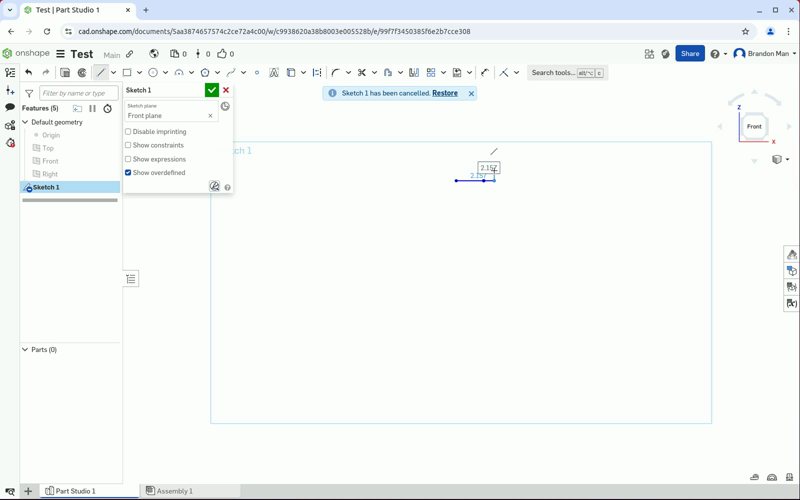
mouse_move(524, 170)
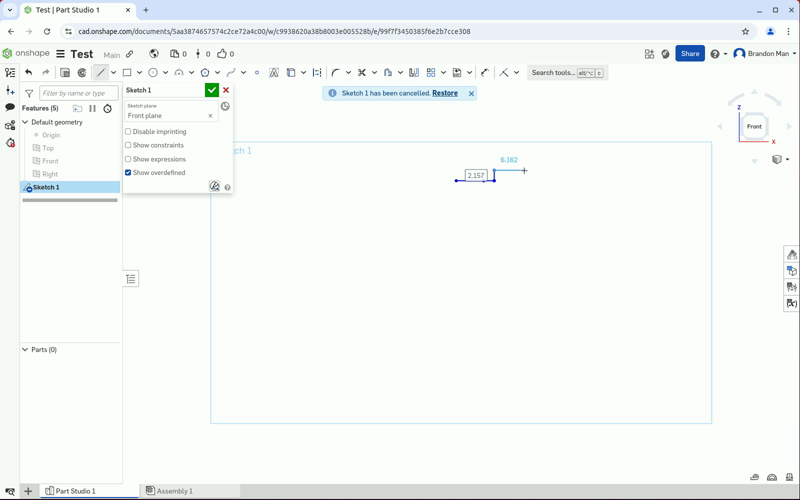
mouse_move(456, 170)
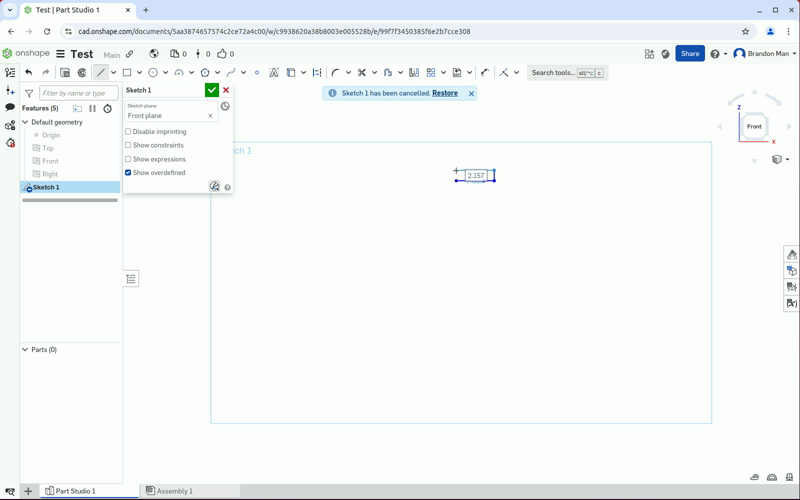
click(456, 170)
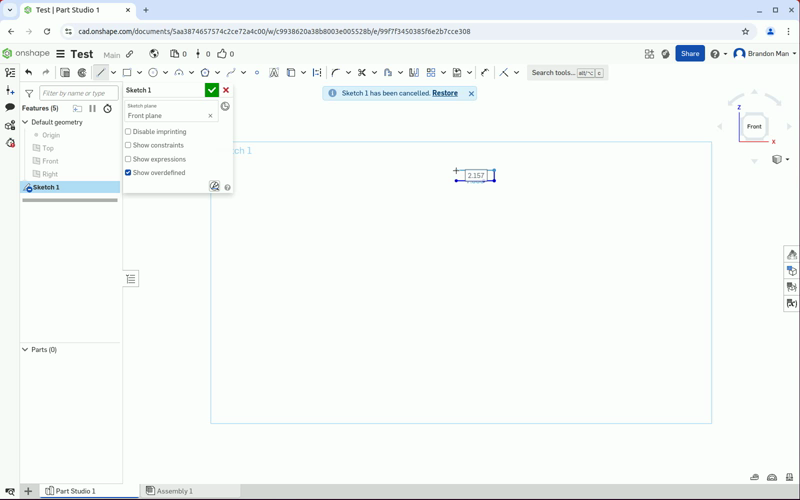
key_up(shift)
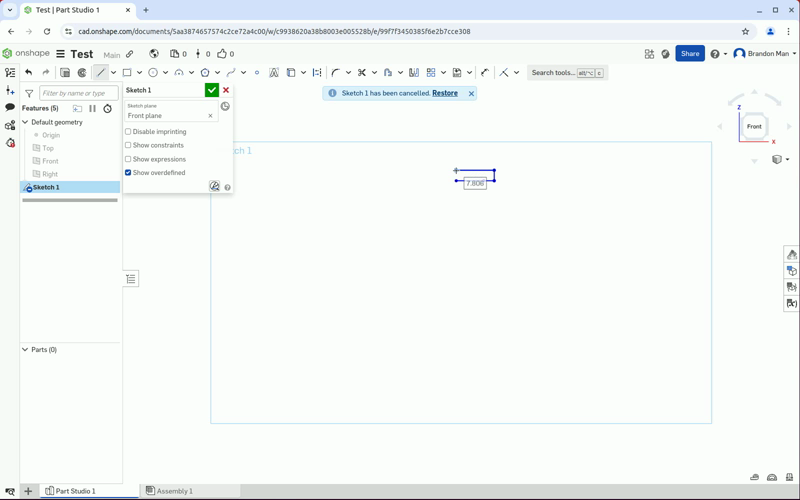
mouse_move(486, 170)
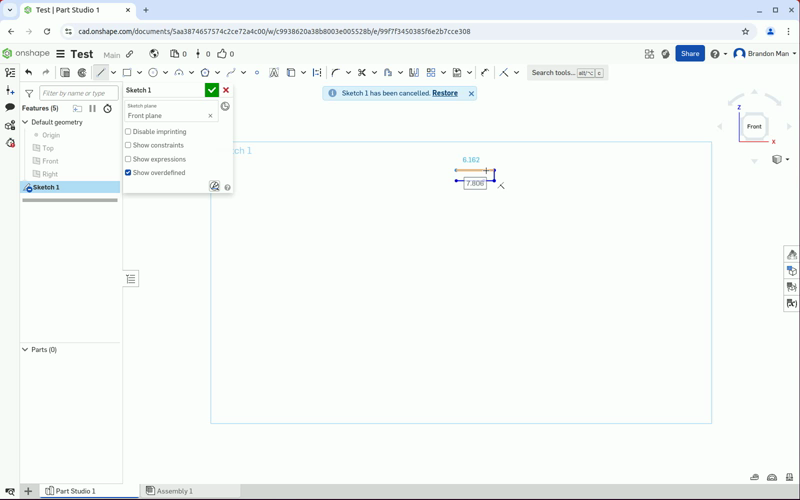
key_down(shift)
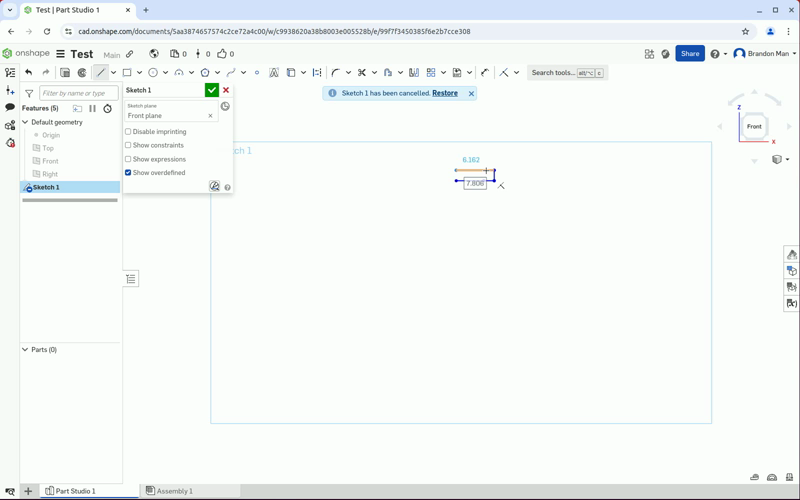
mouse_move(456, 180)
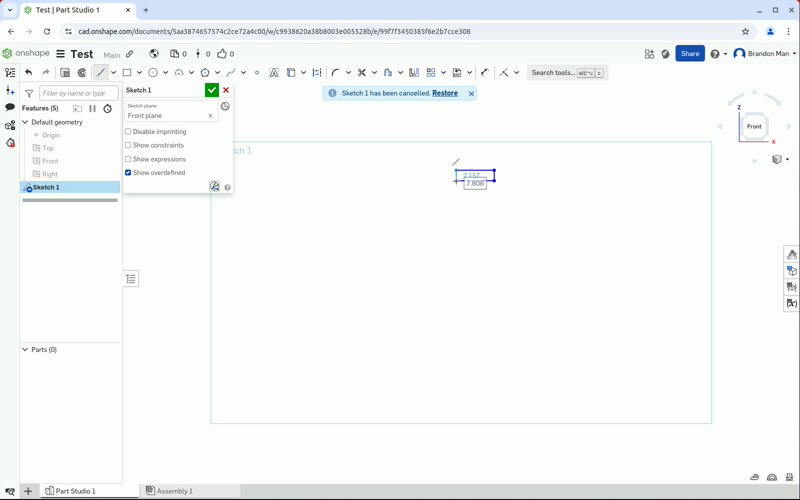
key_up(shift)
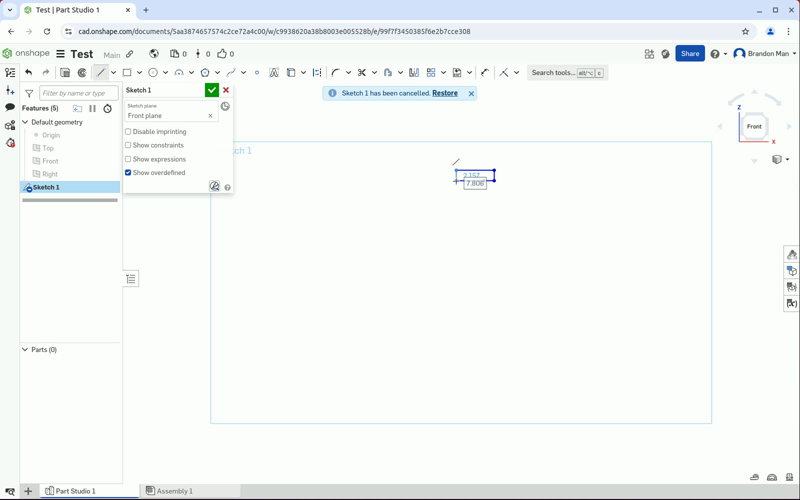
click(456, 180)
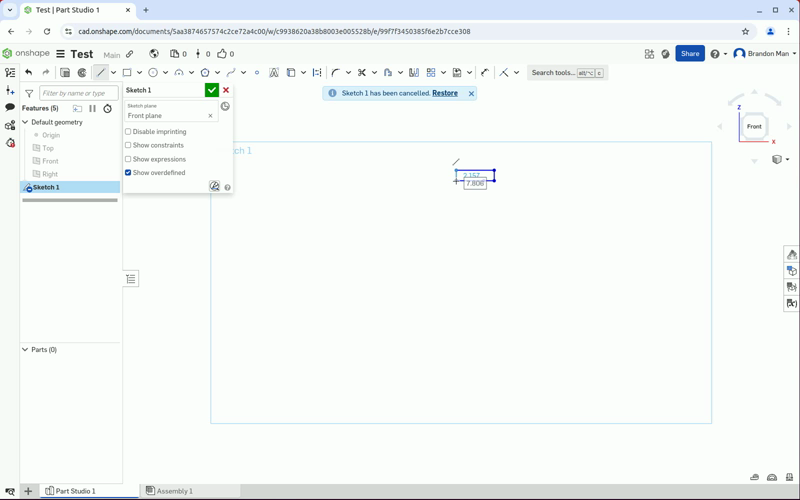
key(esc)
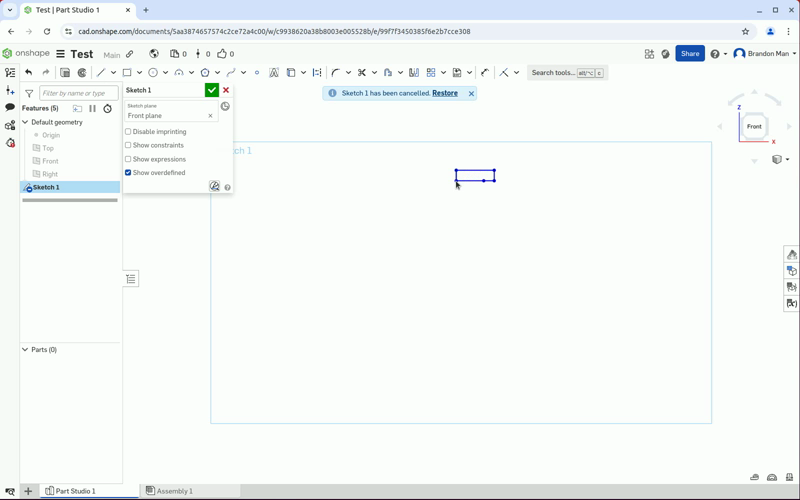
mouse_move(479, 176)
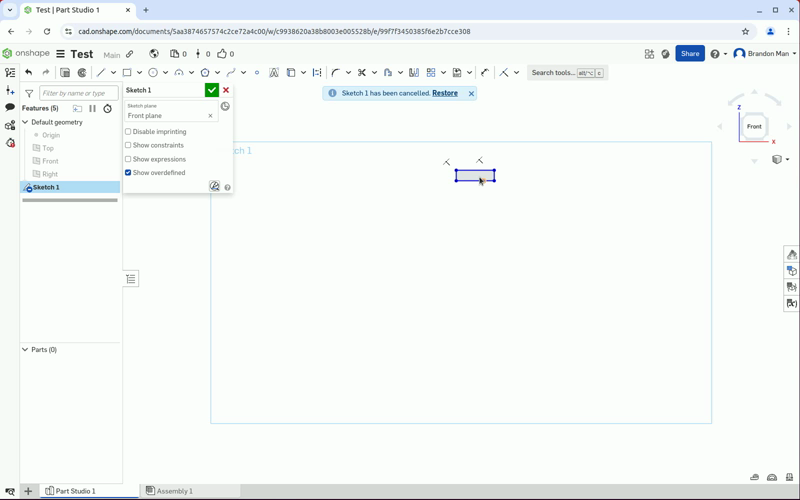
scroll(6)
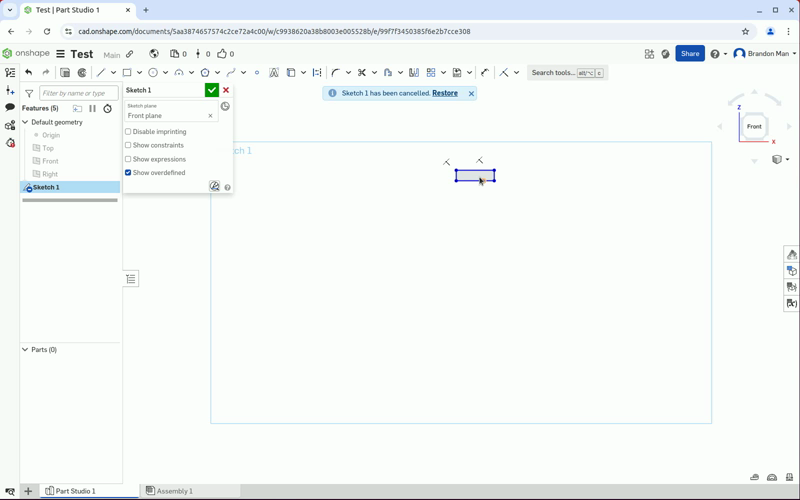
scroll(6)
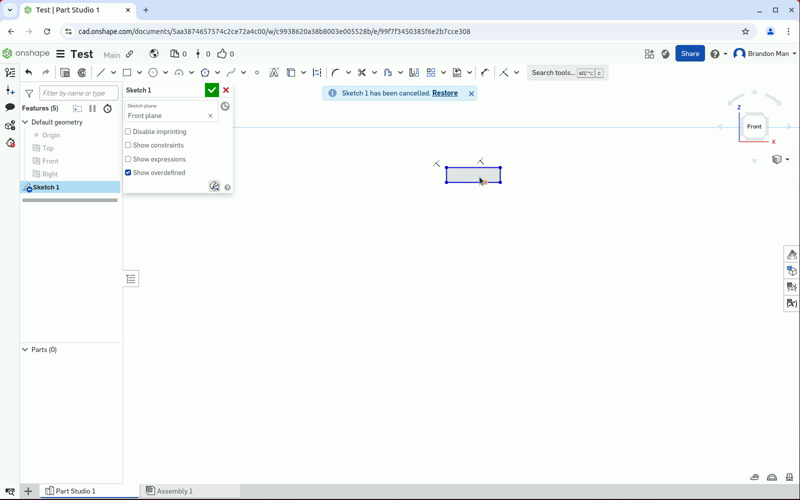
scroll(6)
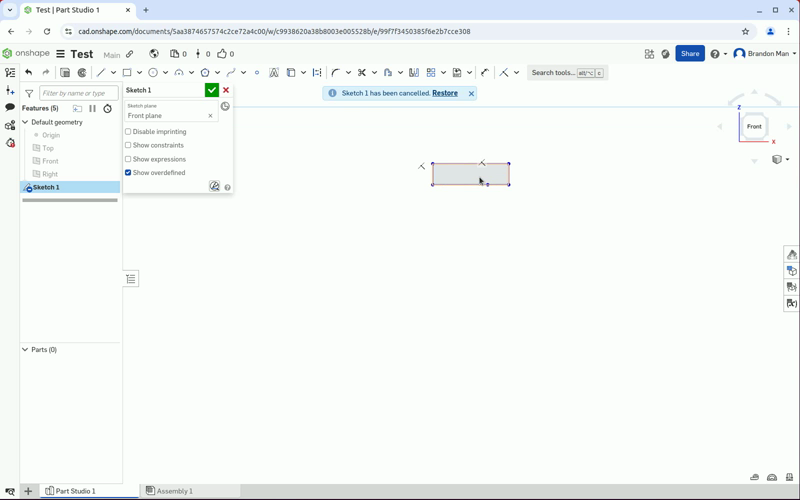
scroll(6)
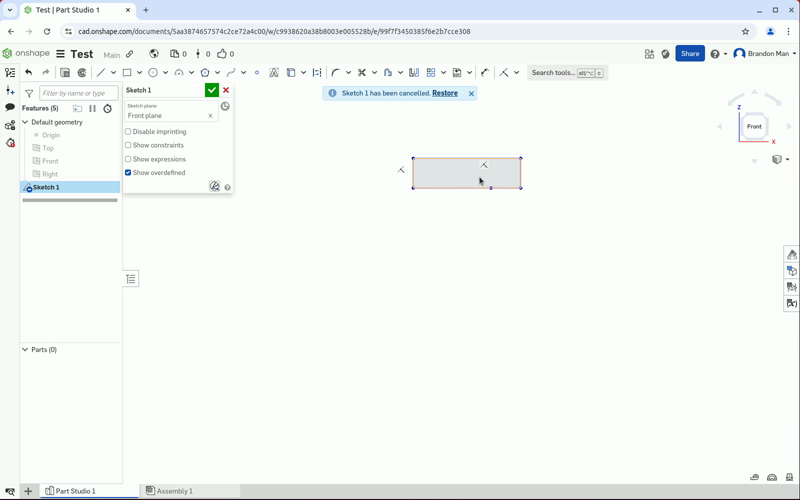
scroll(6)
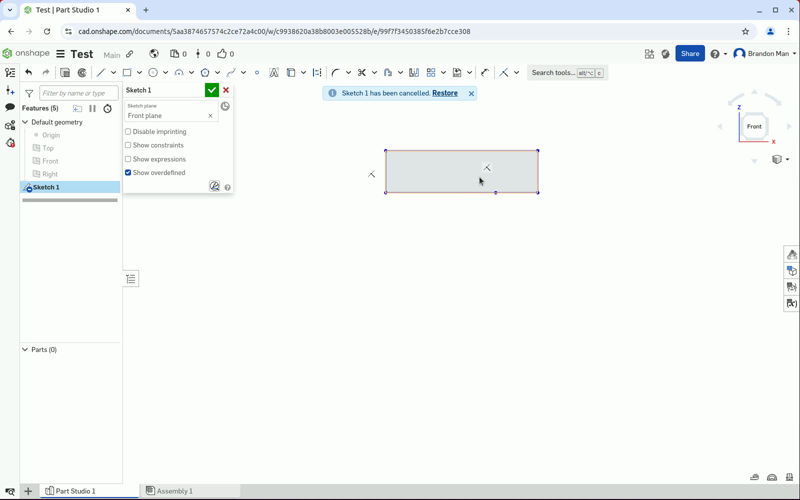
scroll(6)
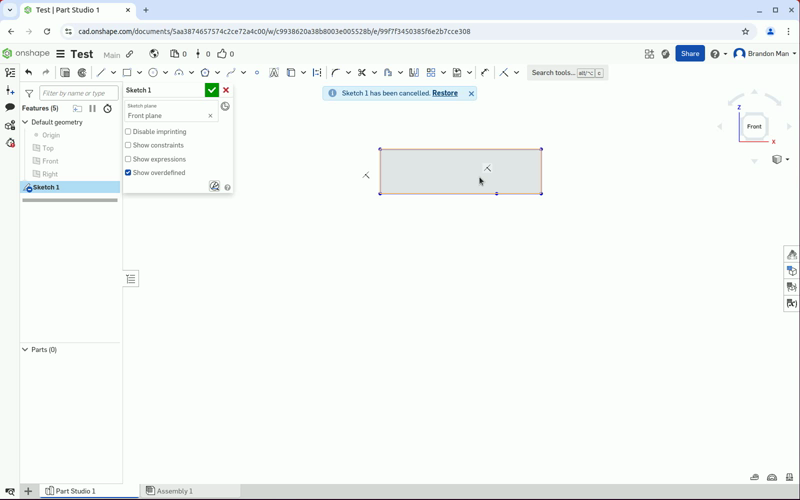
scroll(6)
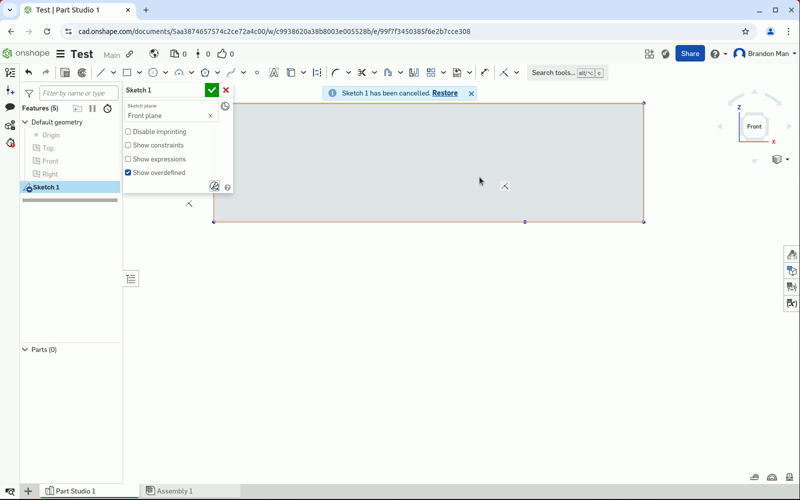
click(479, 176)
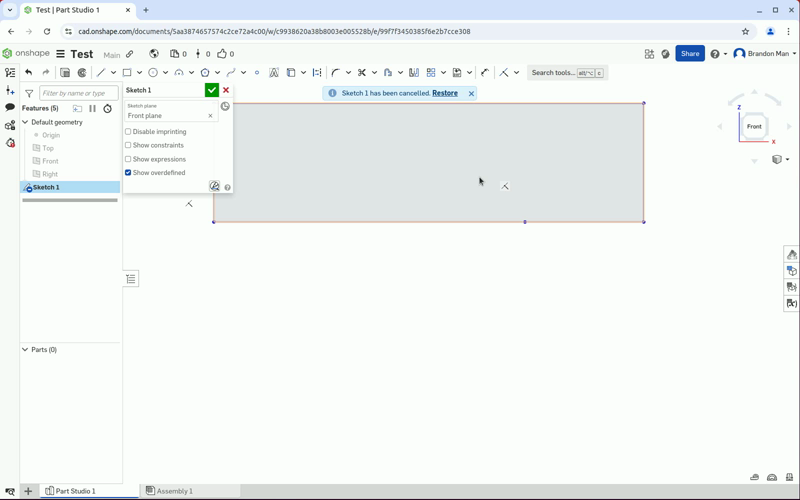
scroll(-6)
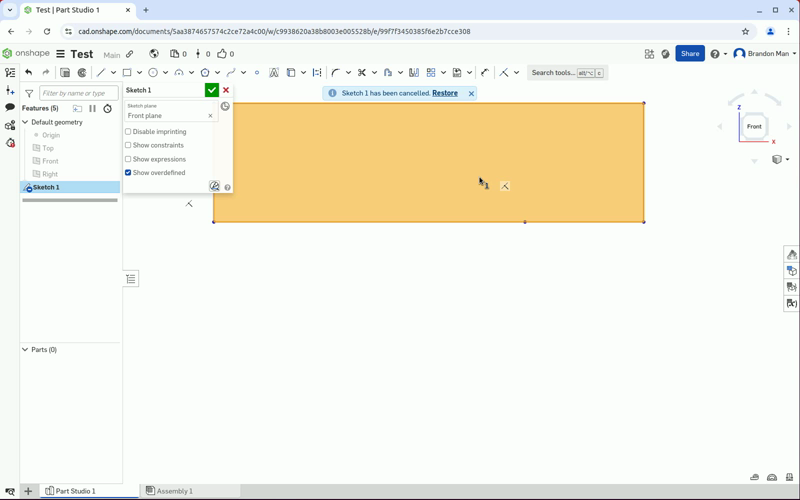
scroll(-6)
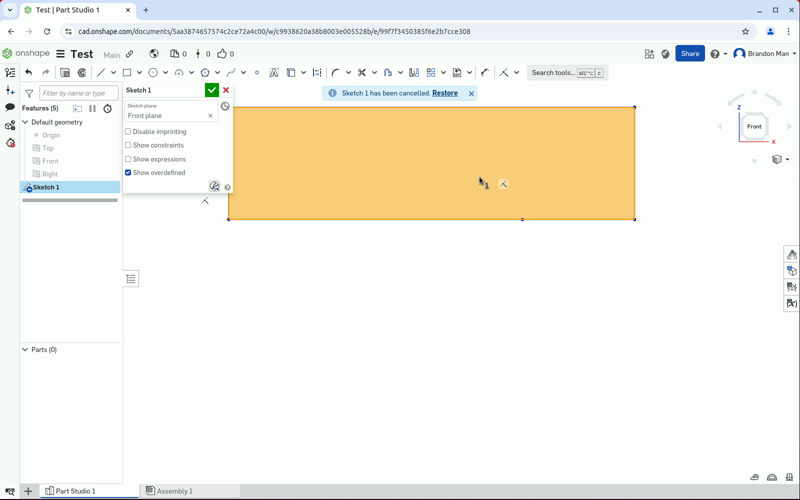
scroll(-6)
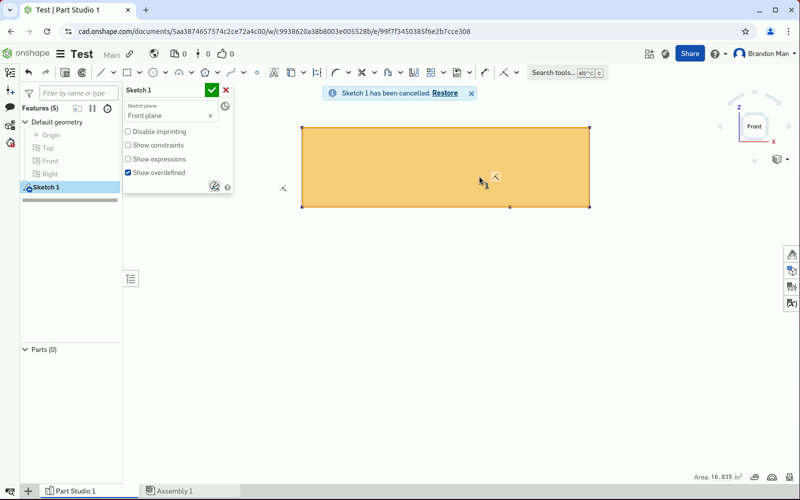
scroll(-6)
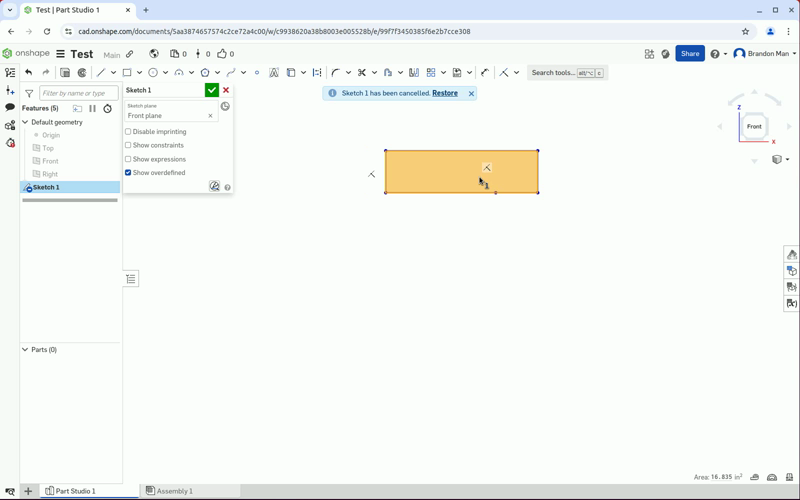
scroll(-6)
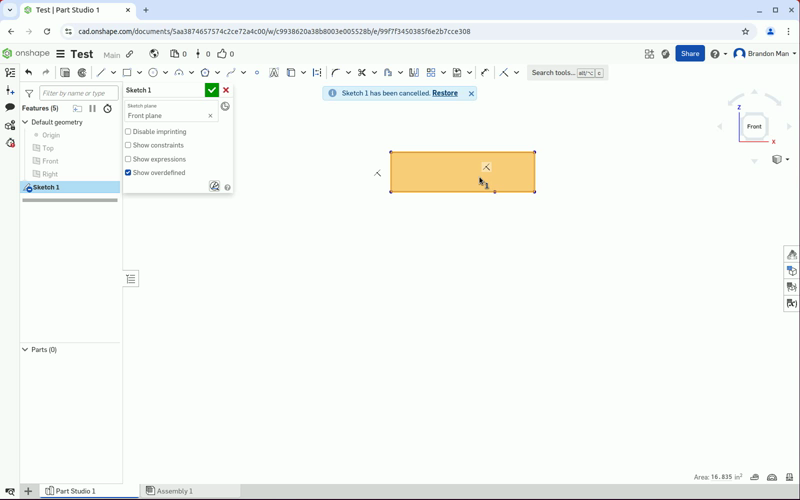
scroll(-6)
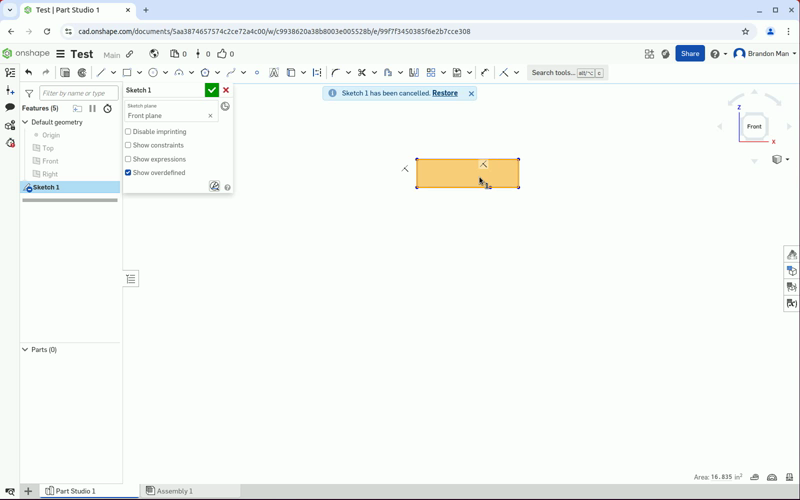
scroll(-6)
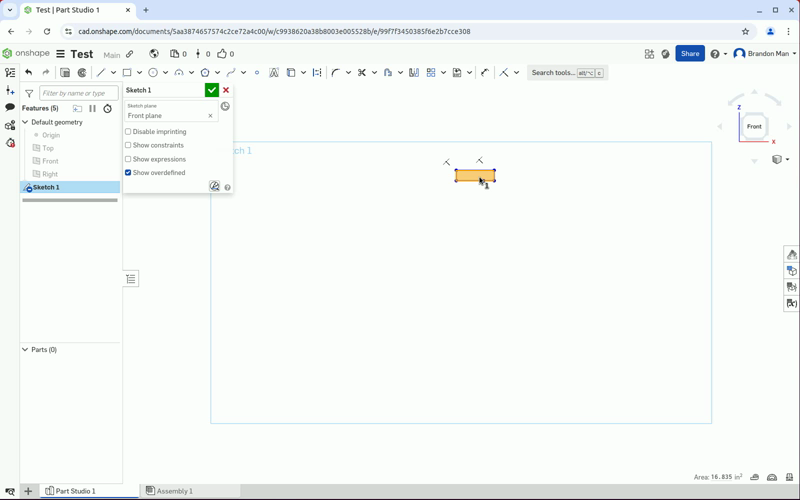
mouse_move(73, 352)
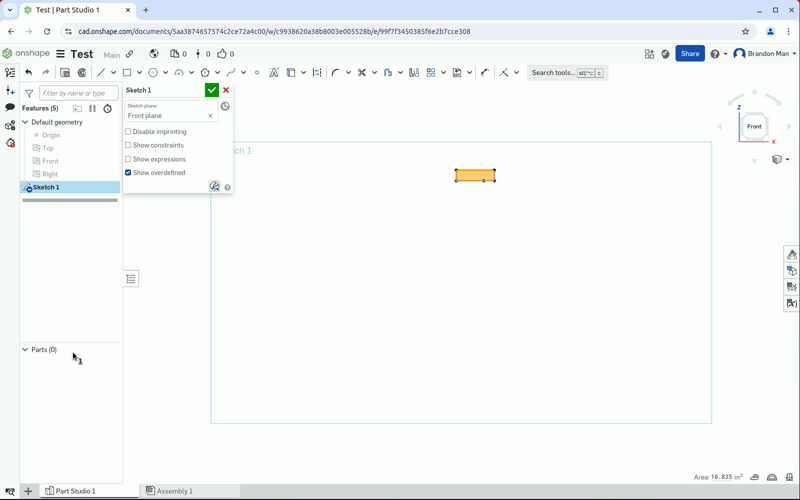
key(shift+y)
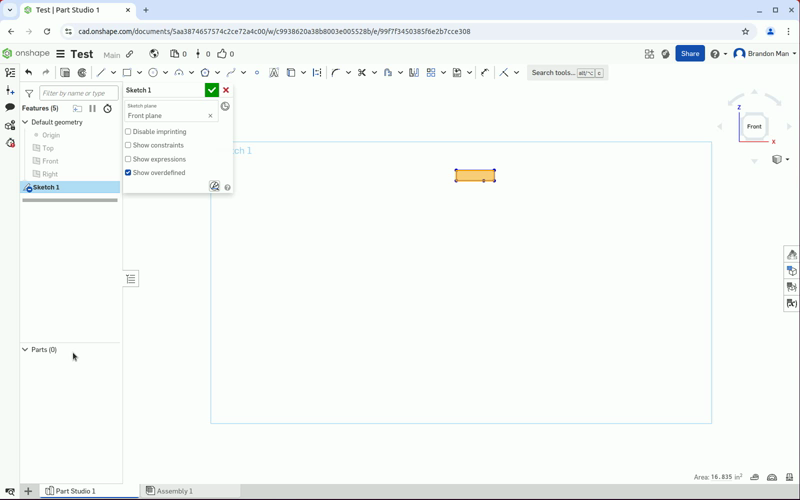
key(shift+e)
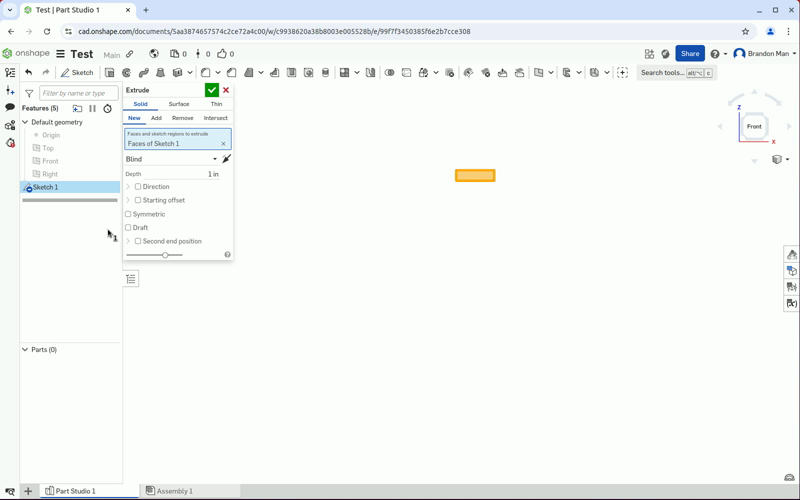
mouse_move(143, 106)
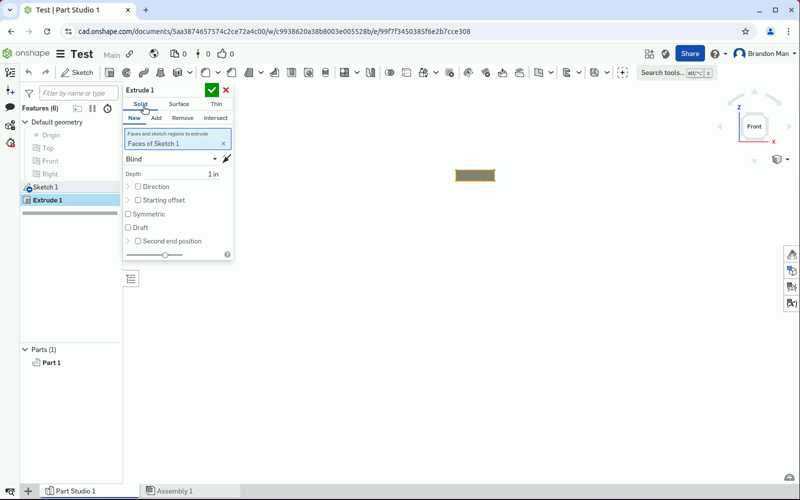
click(143, 106)
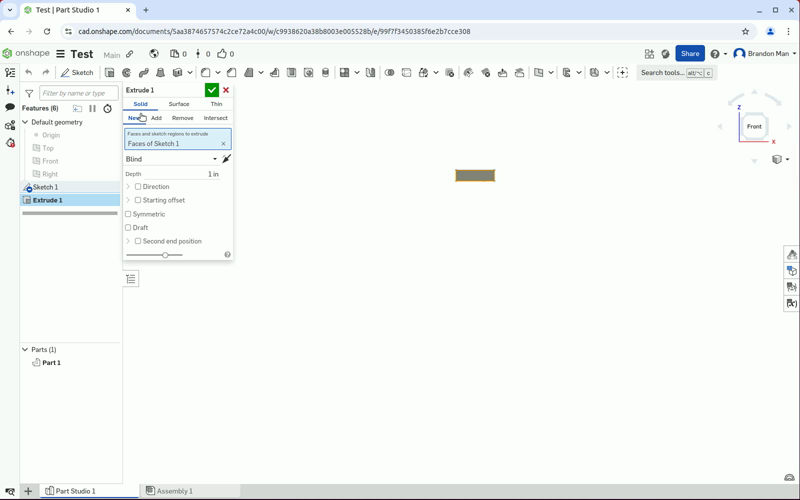
mouse_move(137, 120)
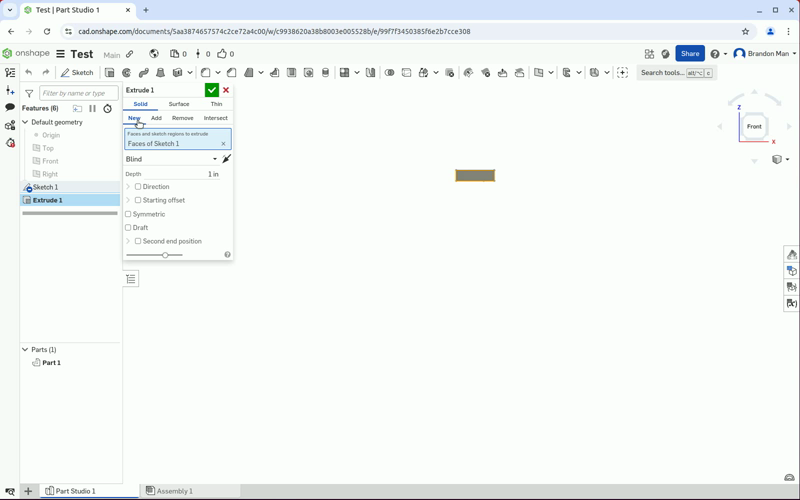
click(137, 120)
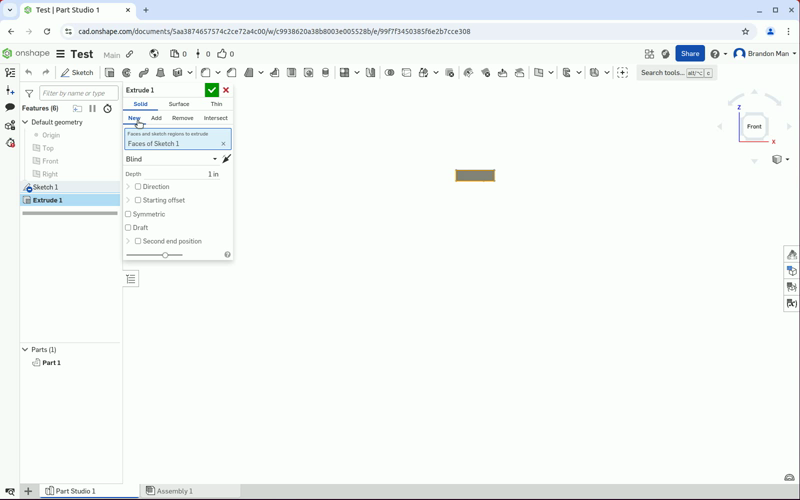
key(tab, 4)
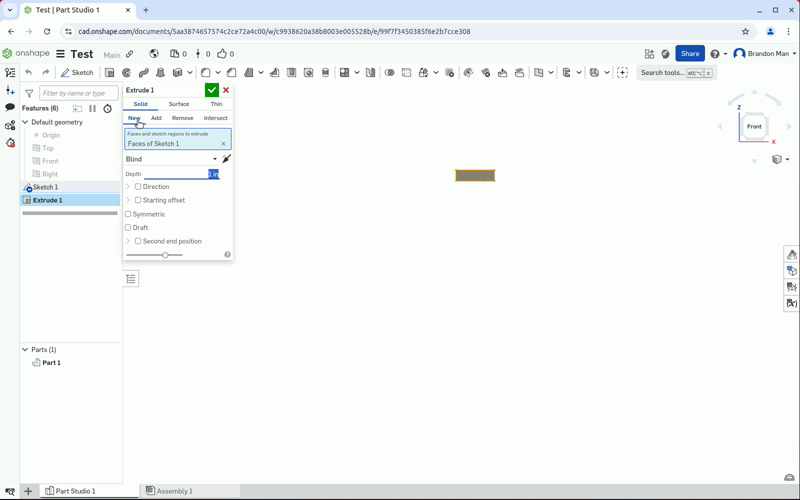
text(6.74)
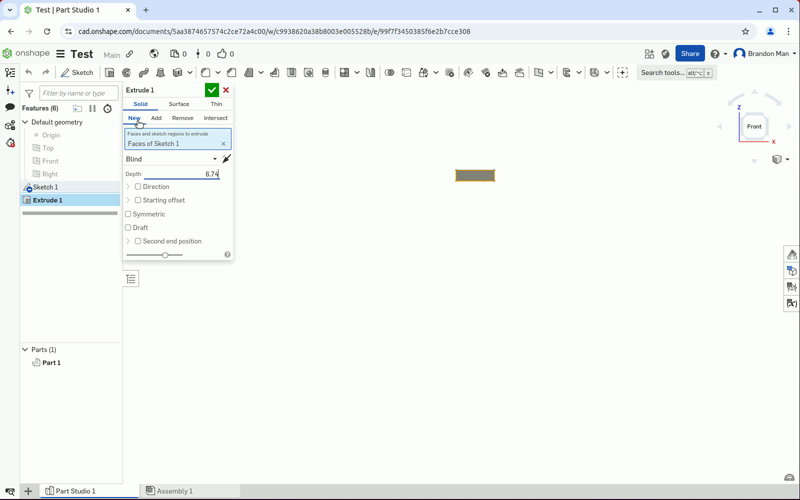
key(tab, 3)
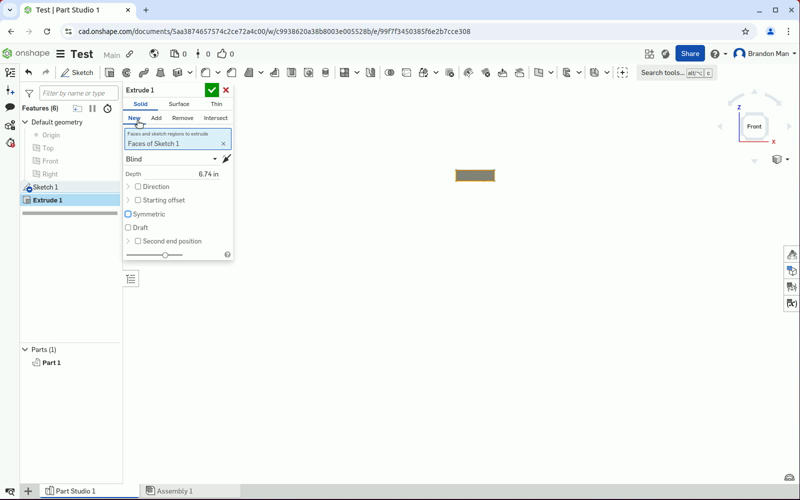
key(space)
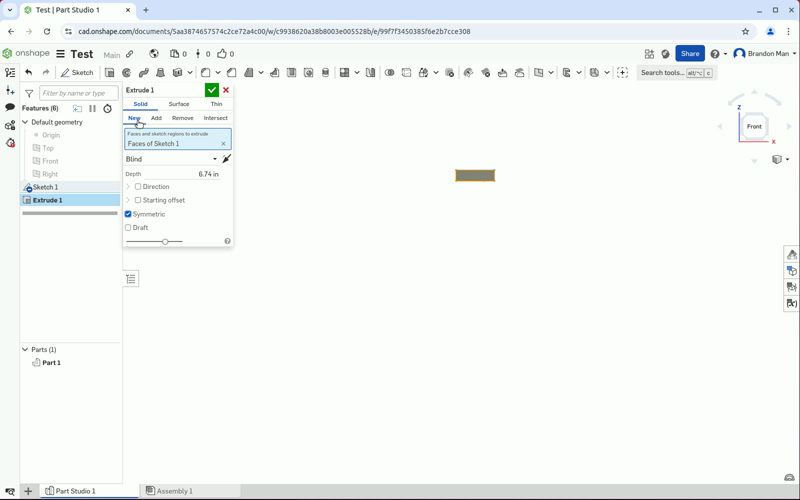
key(enter)
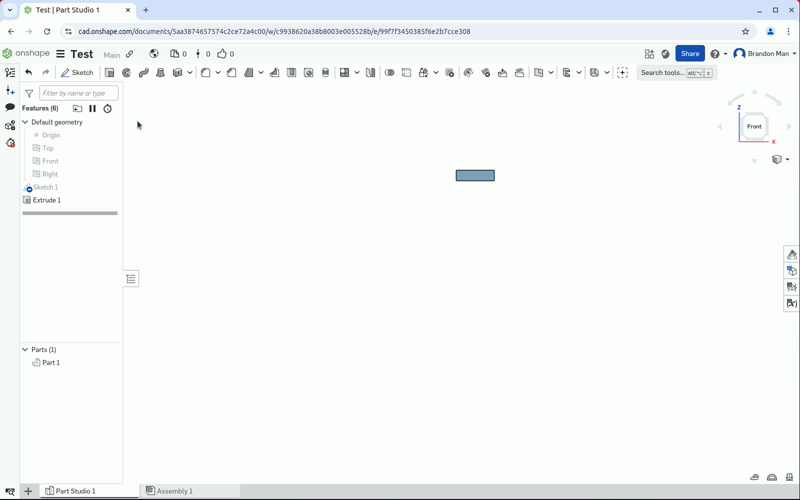
key(shift+h)
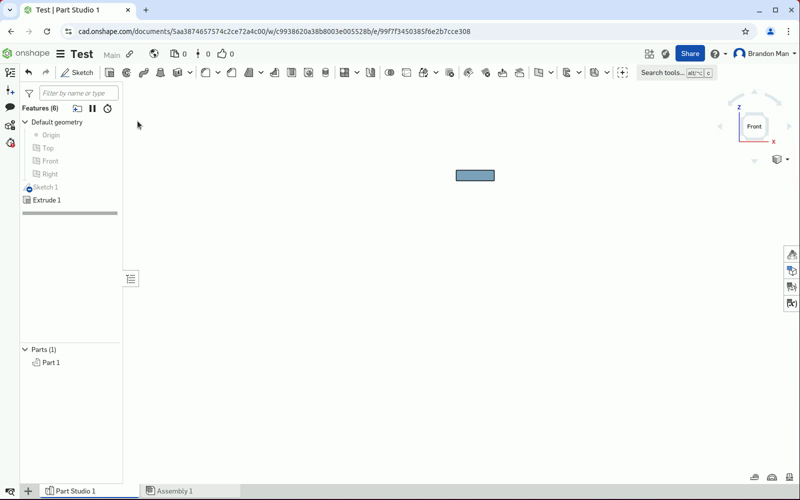
key(shift+h)
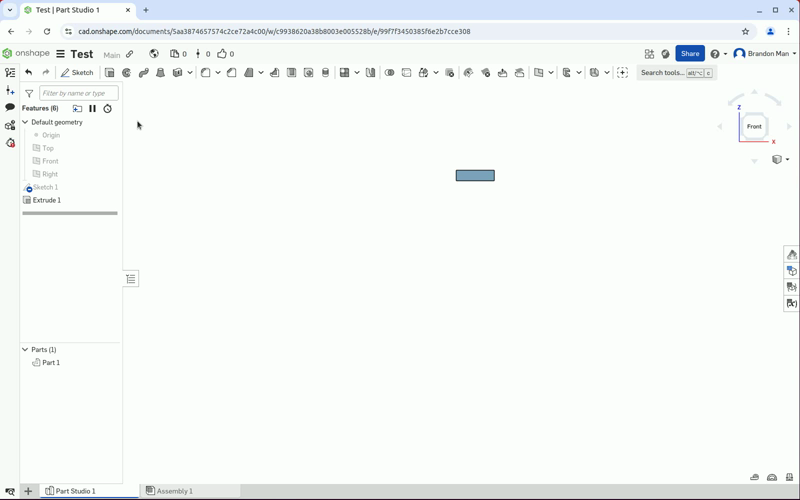
mouse_move(73, 189)
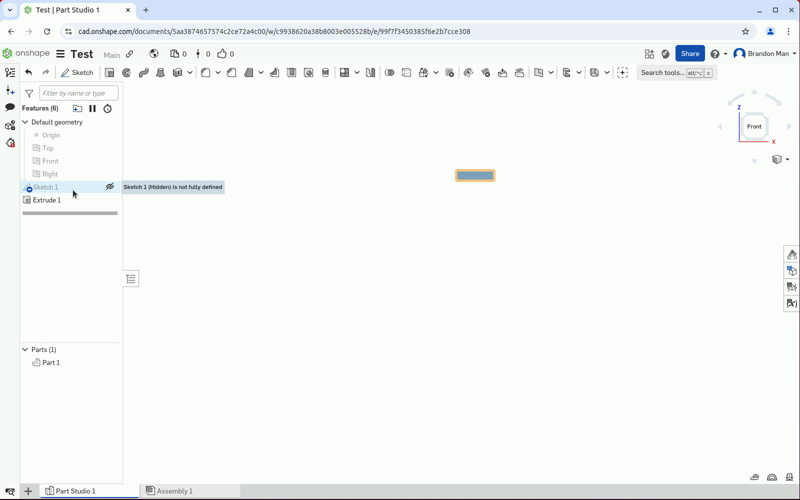
click(73, 189)
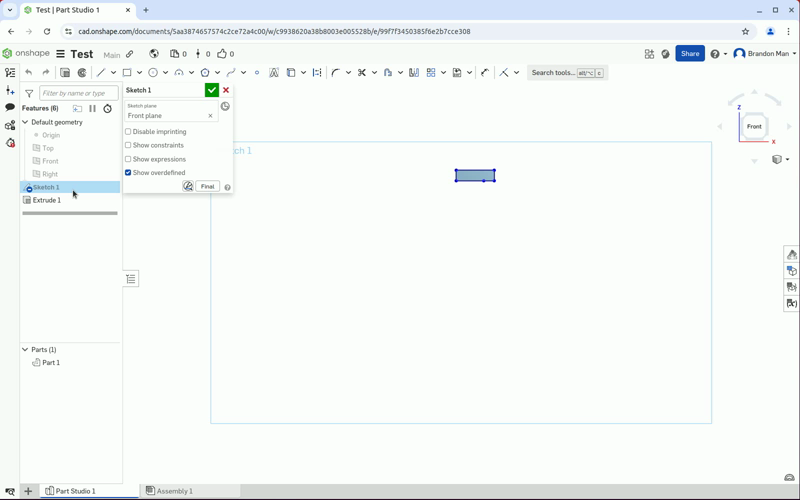
mouse_move(229, 92)
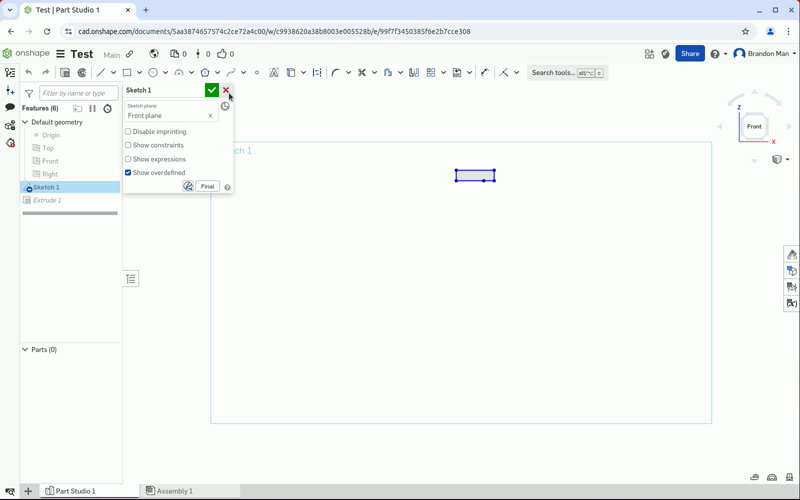
click(229, 92)
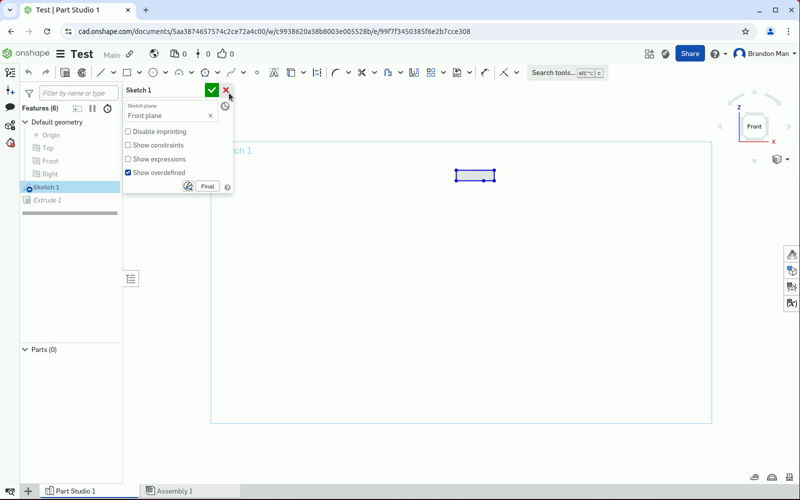
key(shift+s)
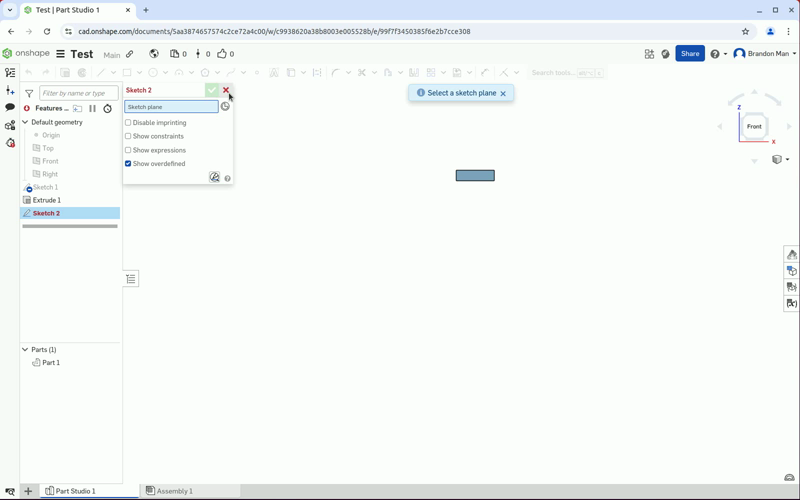
mouse_move(73, 163)
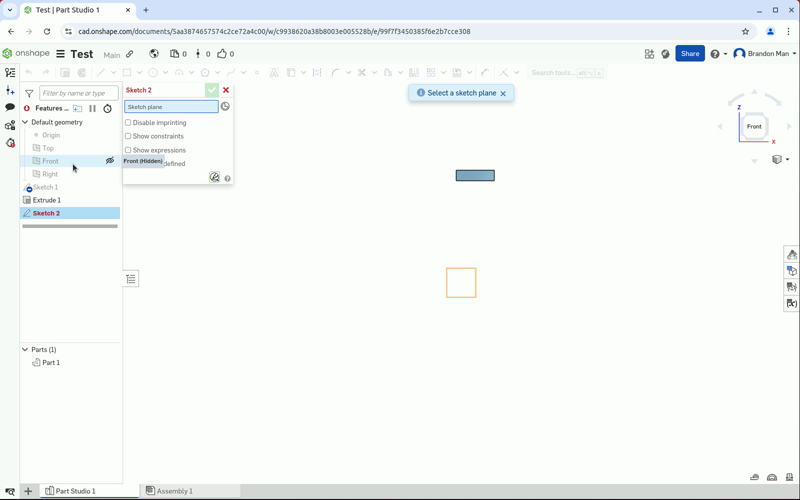
click(73, 163)
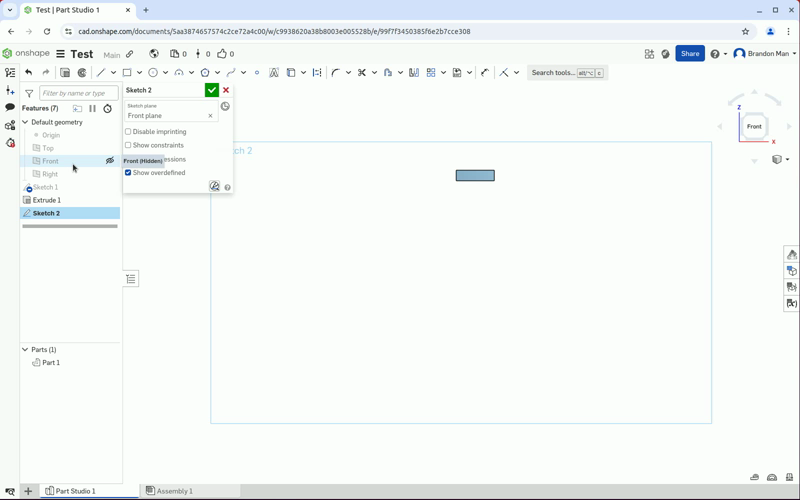
mouse_move(73, 352)
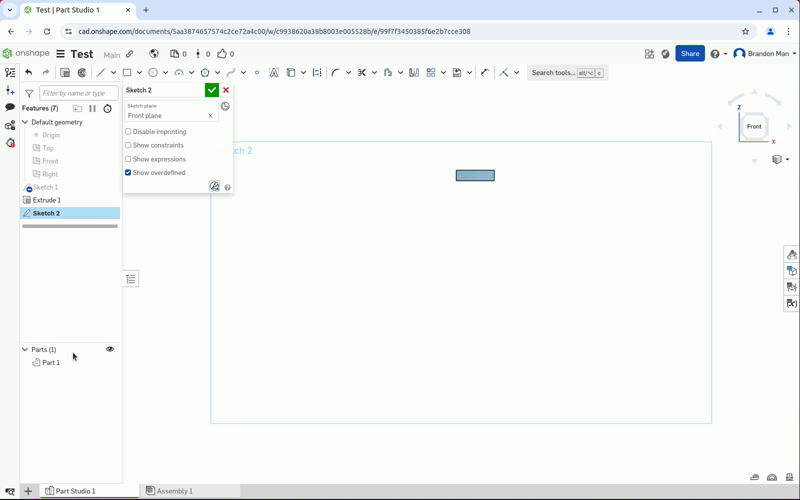
key(y)
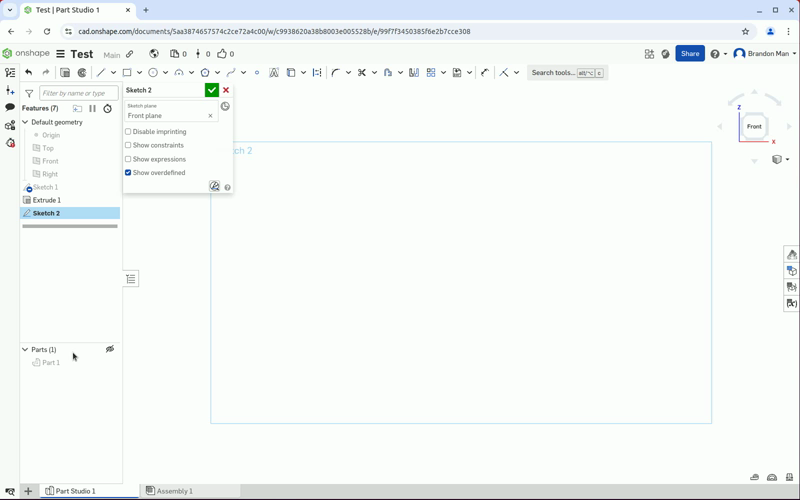
key(l)
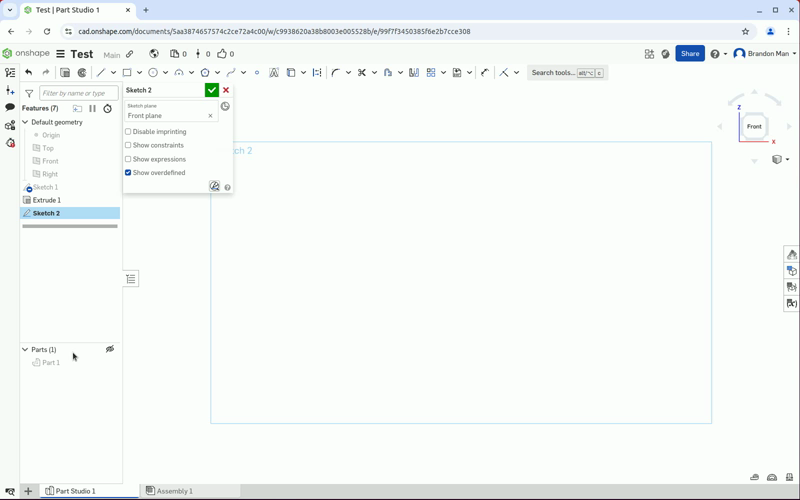
key_down(shift)
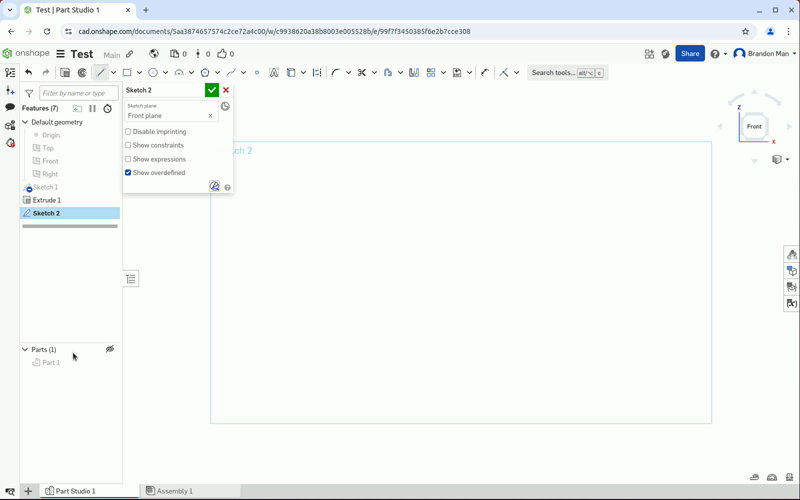
mouse_move(423, 292)
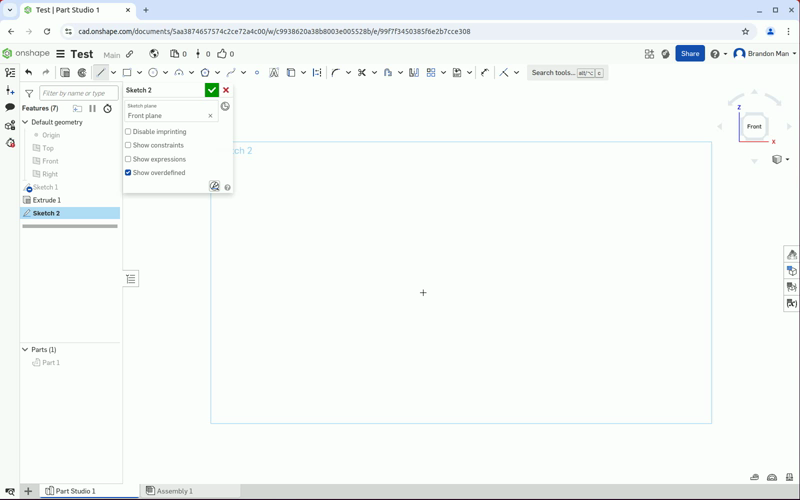
click(423, 292)
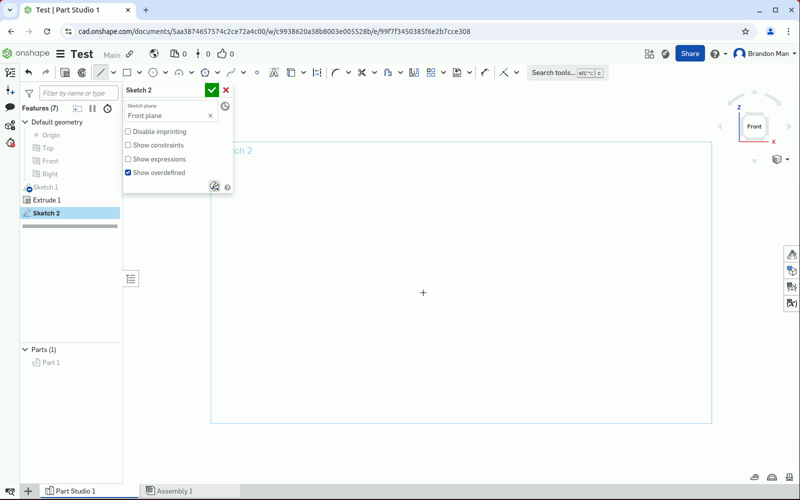
key_up(shift)
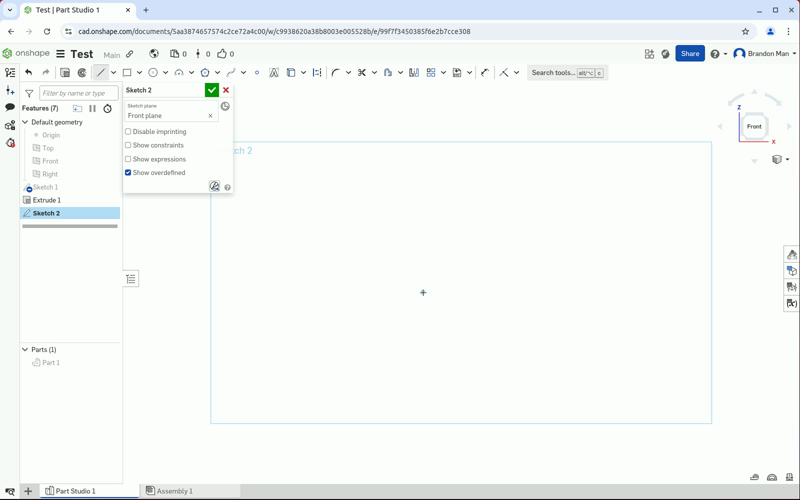
key_down(shift)
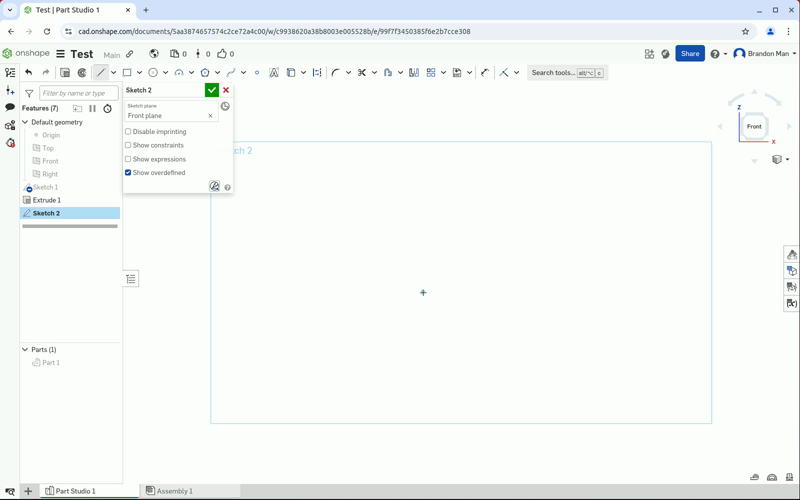
mouse_move(453, 292)
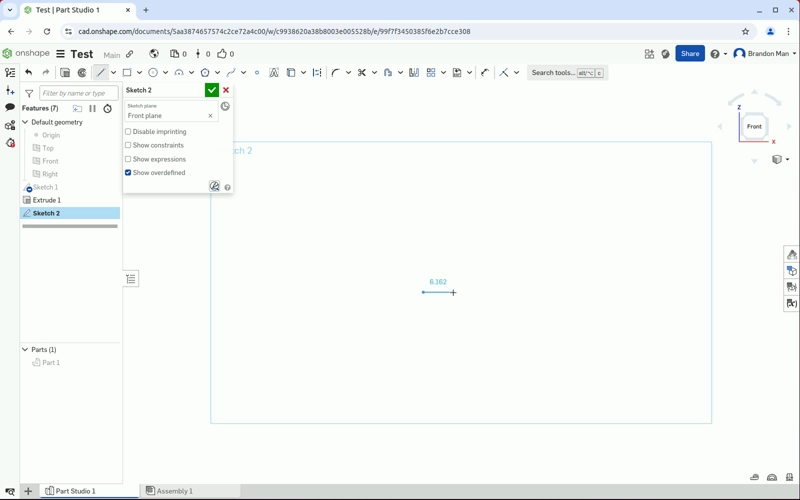
mouse_move(452, 245)
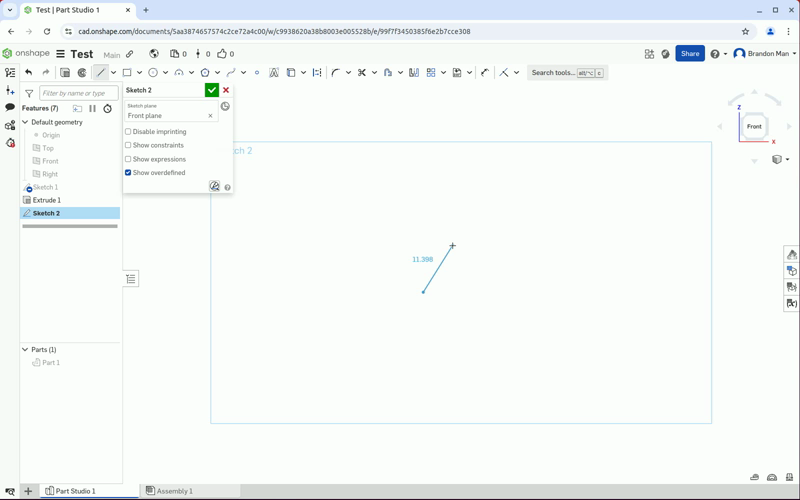
click(452, 245)
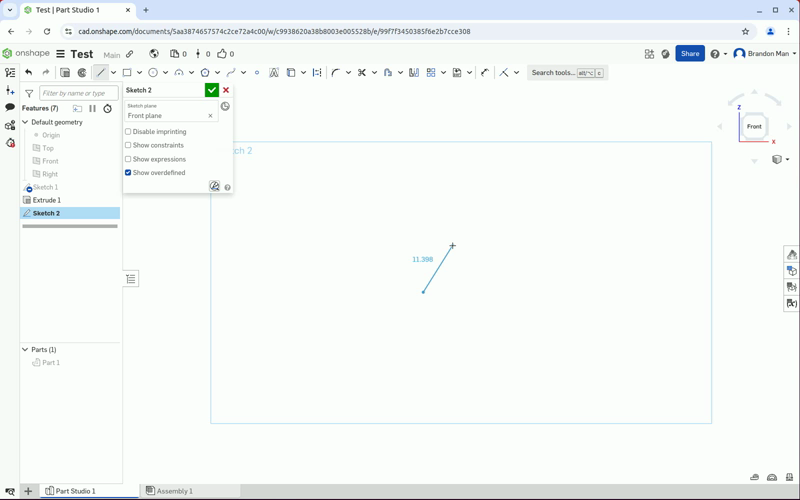
key_up(shift)
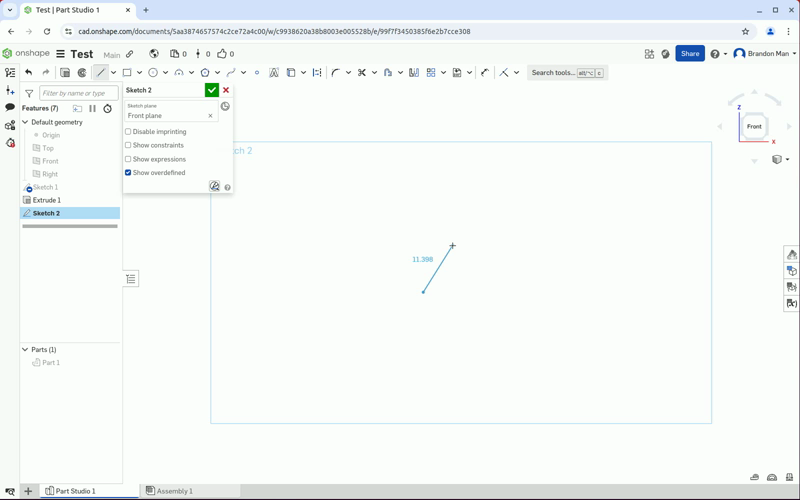
key_down(shift)
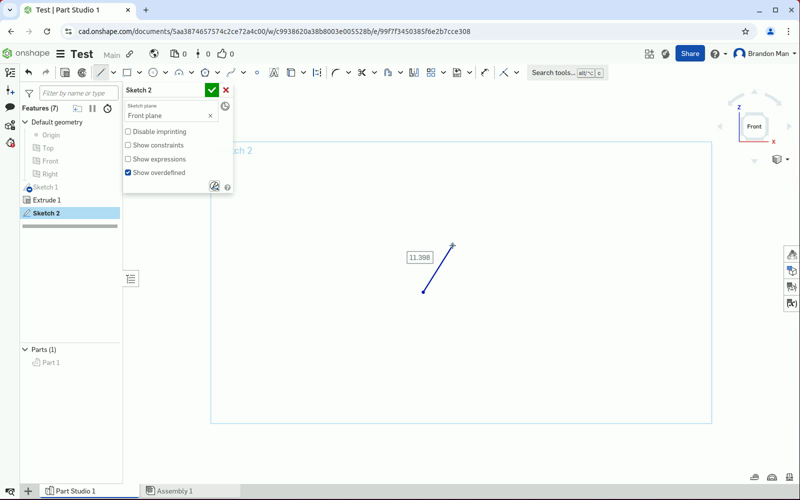
mouse_move(482, 245)
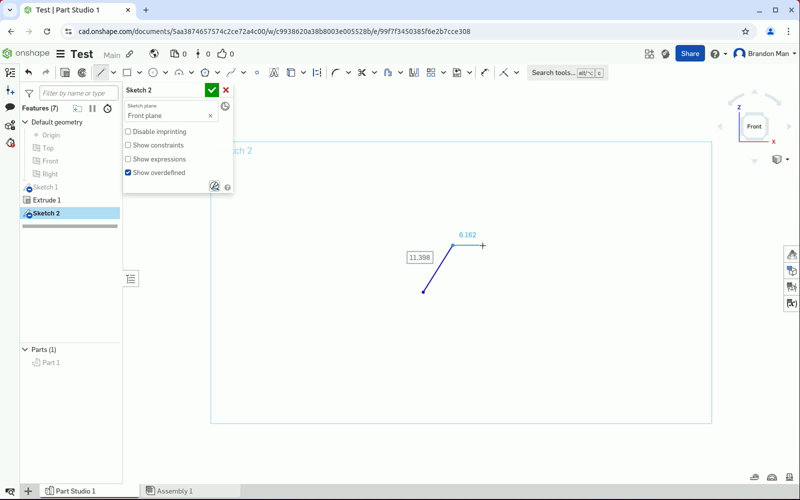
mouse_move(459, 233)
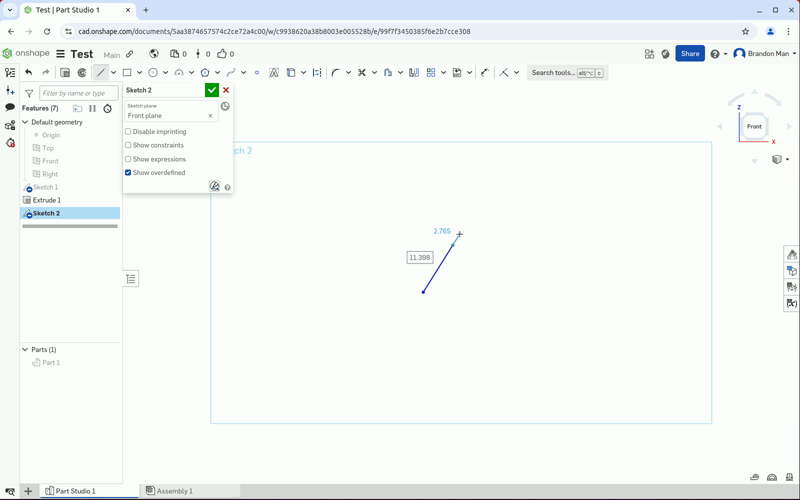
click(459, 233)
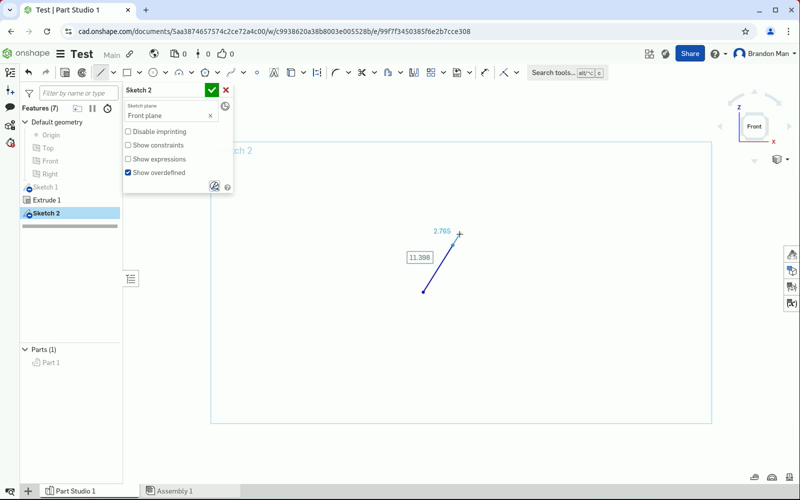
key_up(shift)
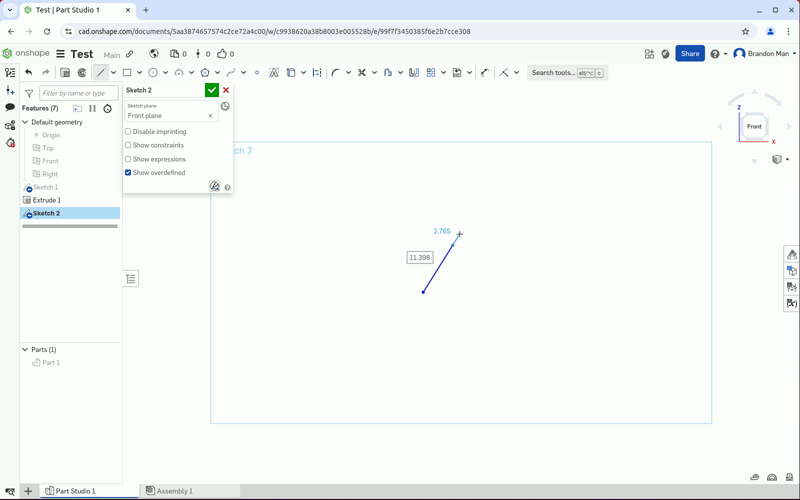
key_down(shift)
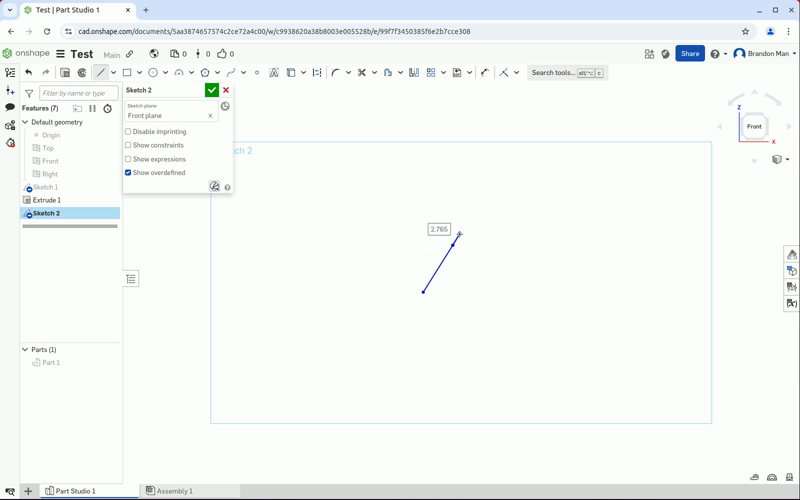
mouse_move(492, 180)
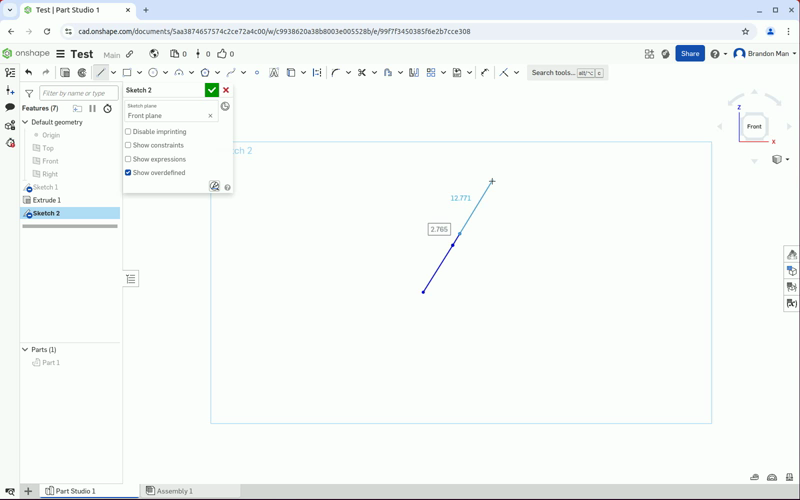
click(492, 180)
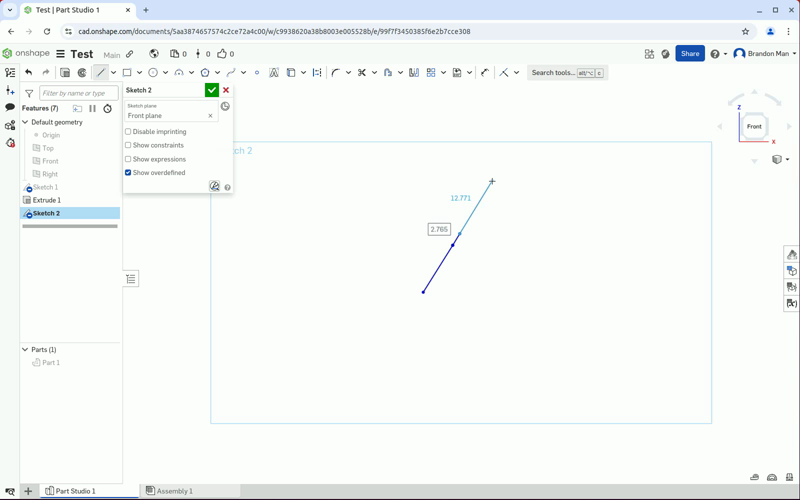
key_up(shift)
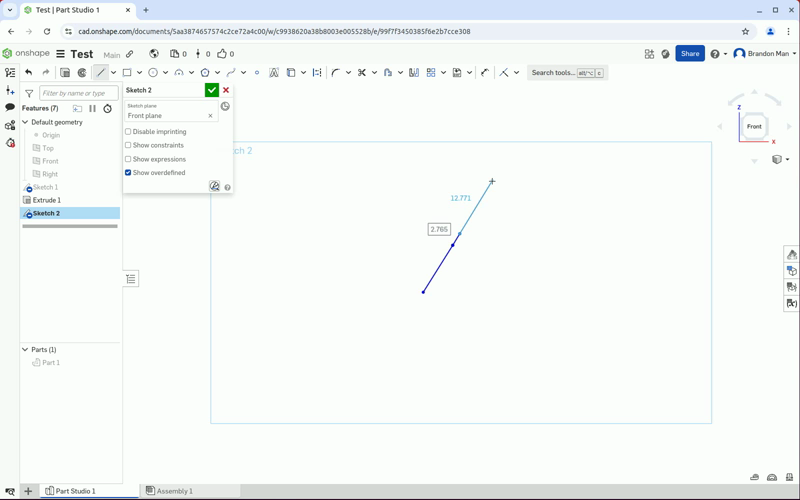
key_down(shift)
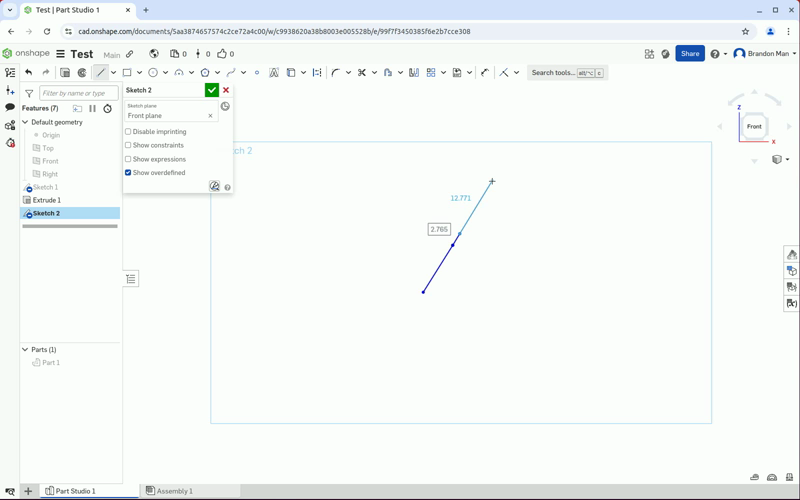
mouse_move(522, 180)
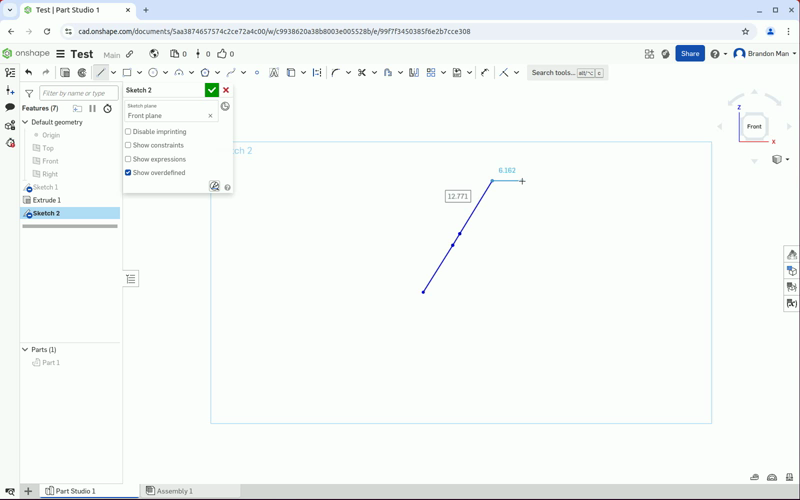
mouse_move(483, 180)
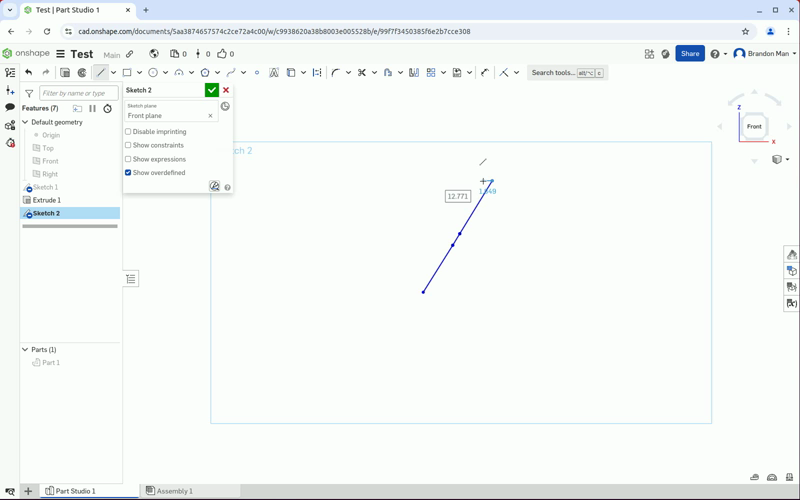
click(483, 180)
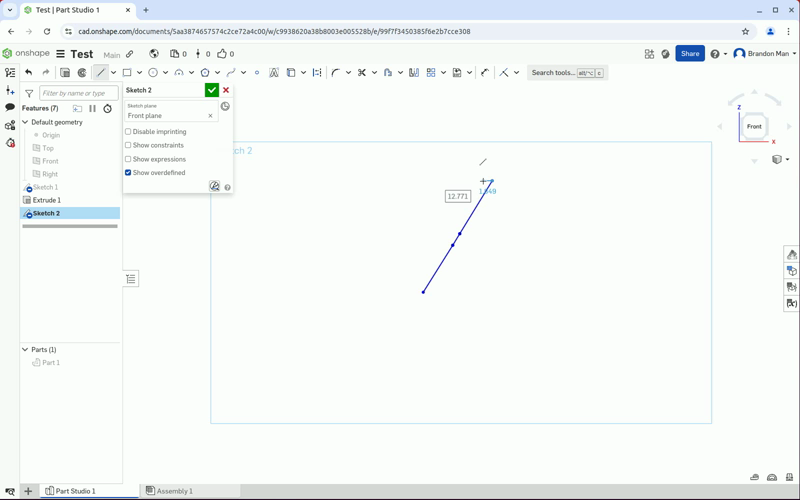
key_up(shift)
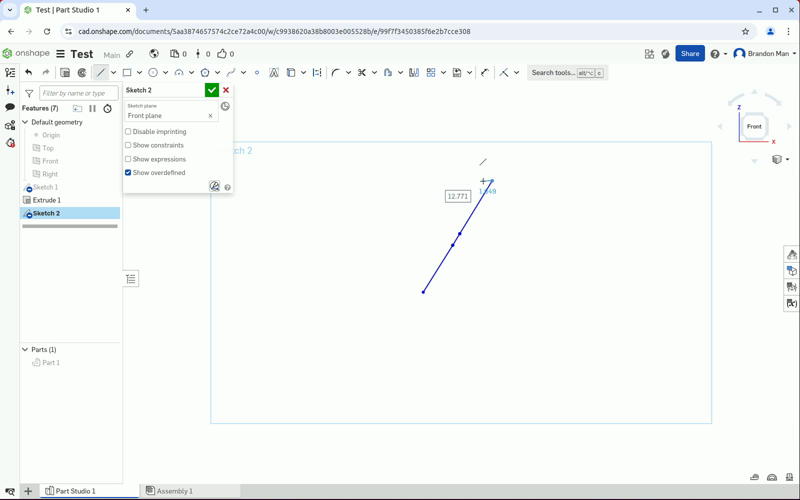
key_down(shift)
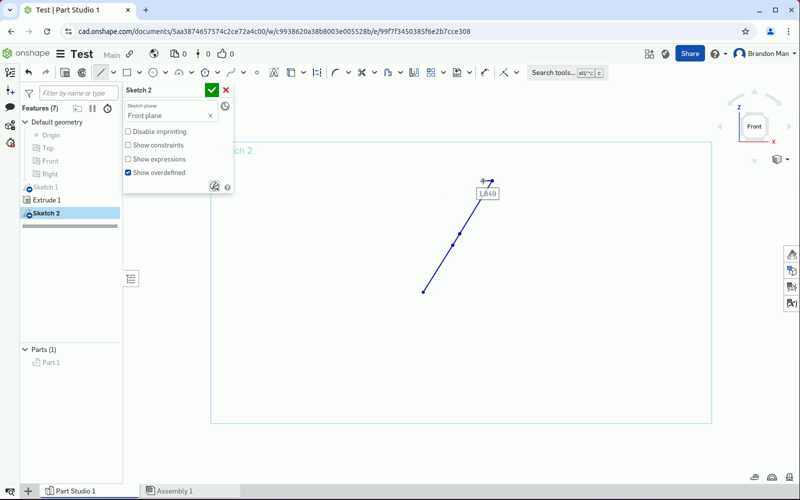
mouse_move(423, 275)
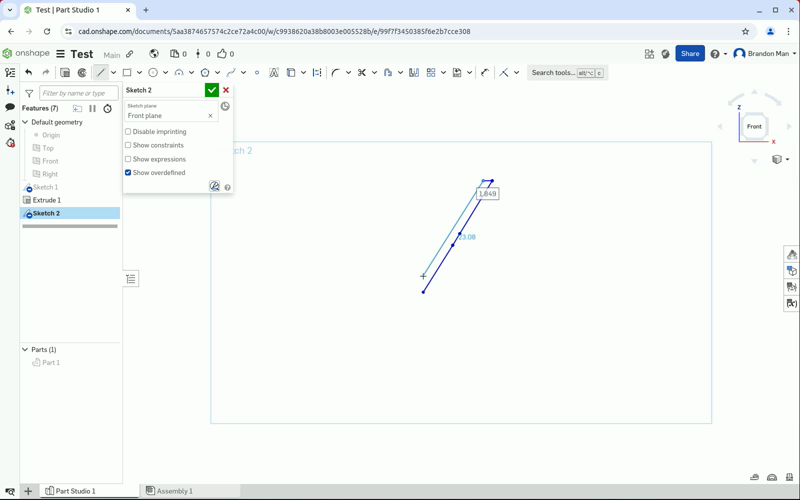
click(423, 275)
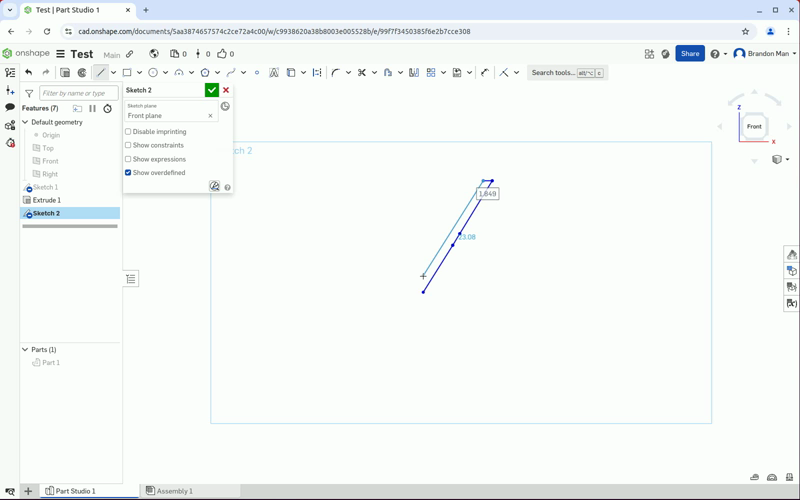
key_up(shift)
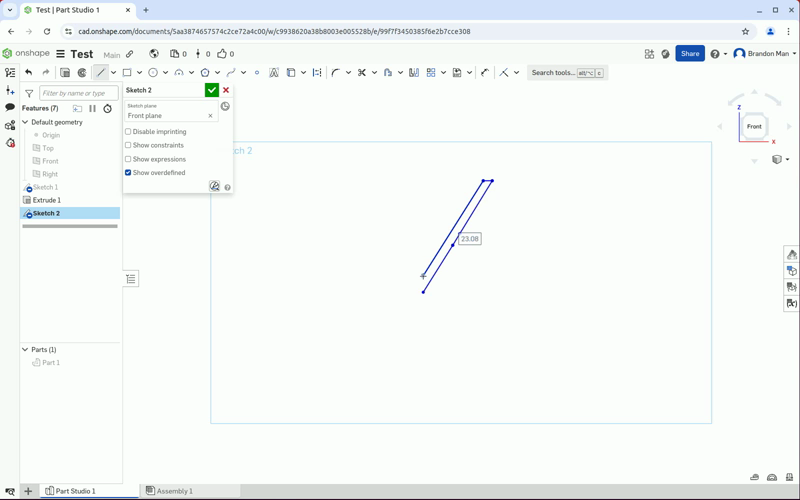
mouse_move(453, 275)
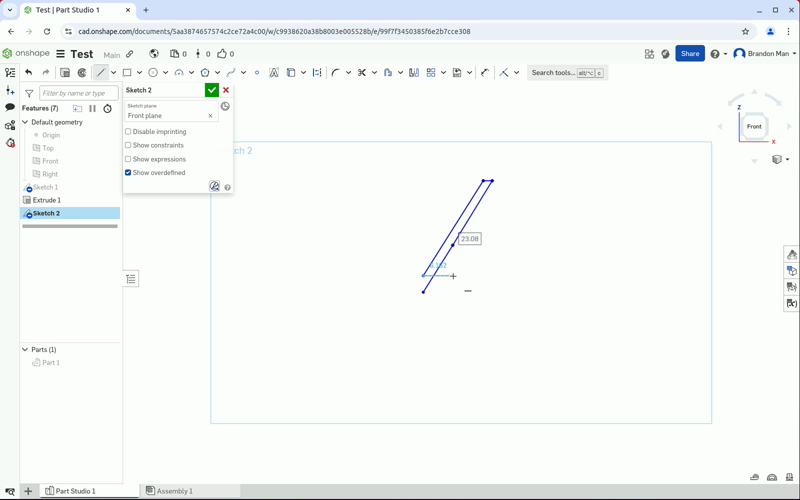
key_down(shift)
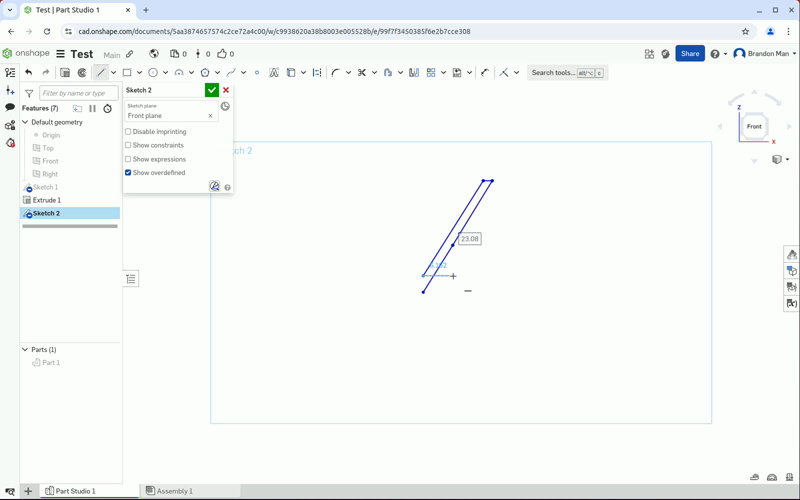
mouse_move(423, 292)
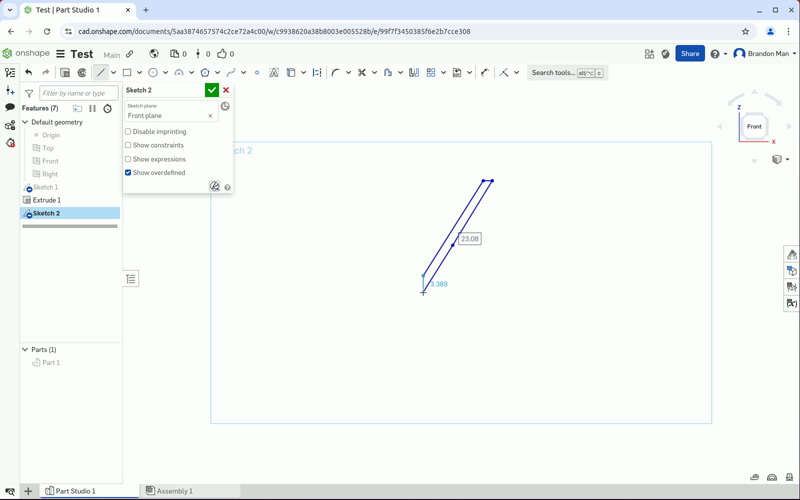
key_up(shift)
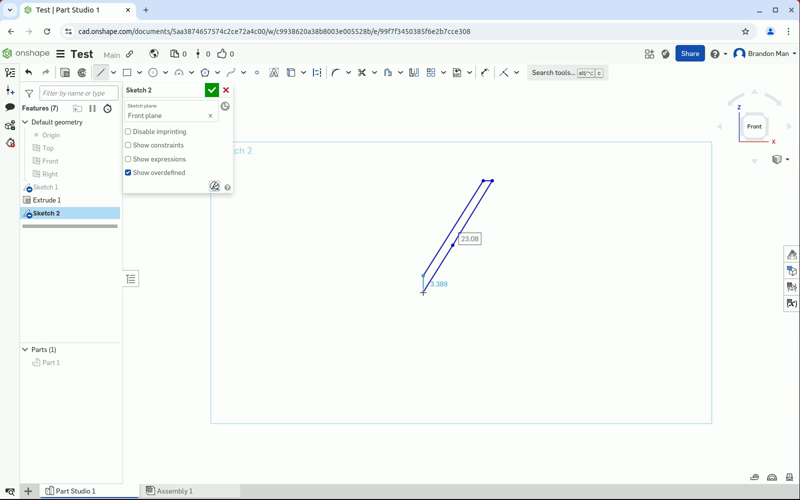
click(423, 292)
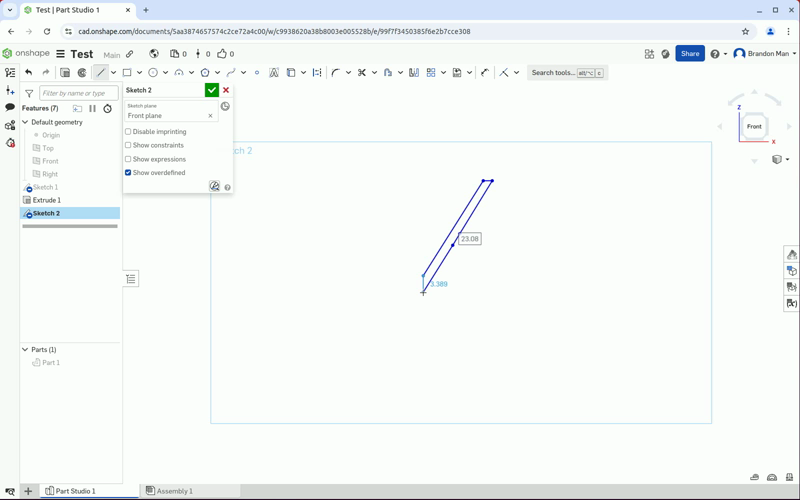
key(esc)
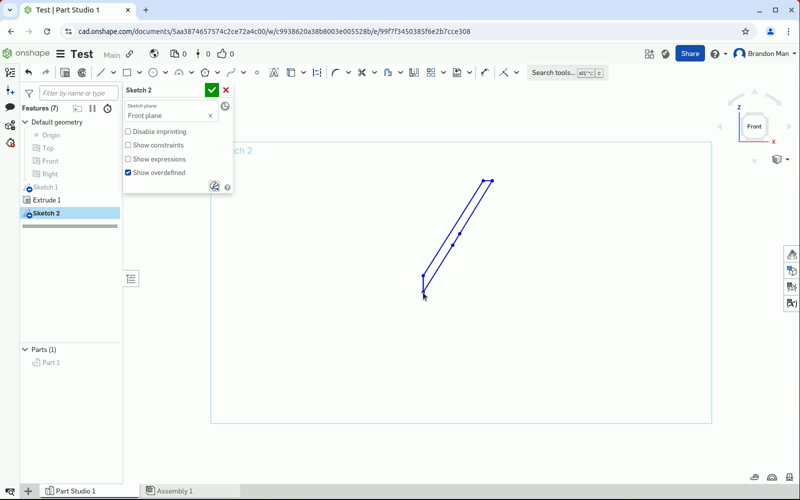
mouse_move(433, 264)
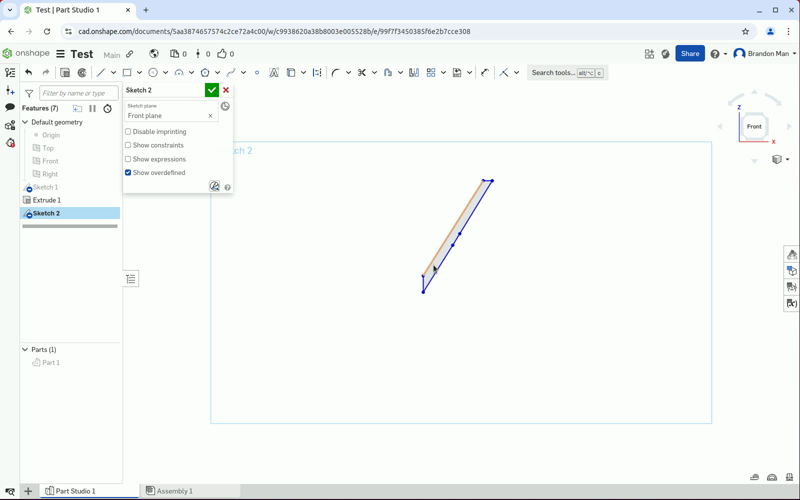
scroll(6)
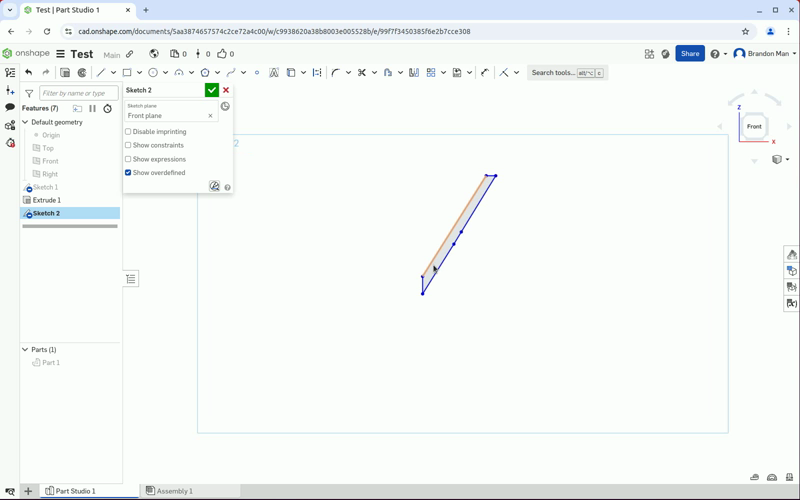
scroll(6)
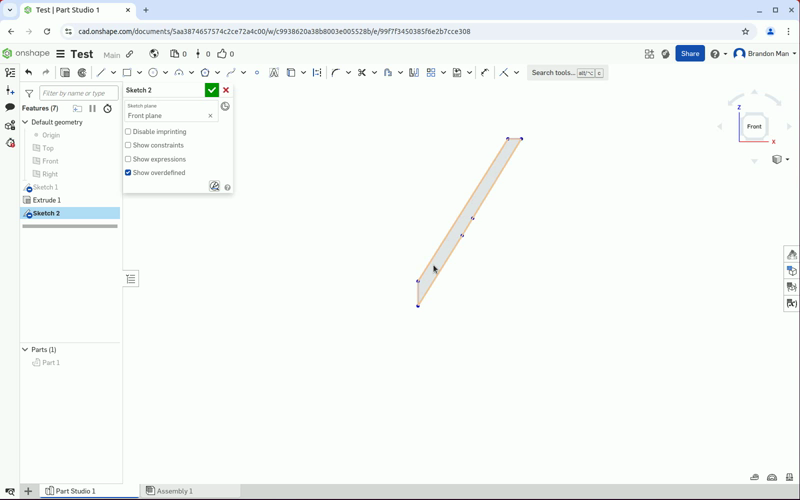
scroll(6)
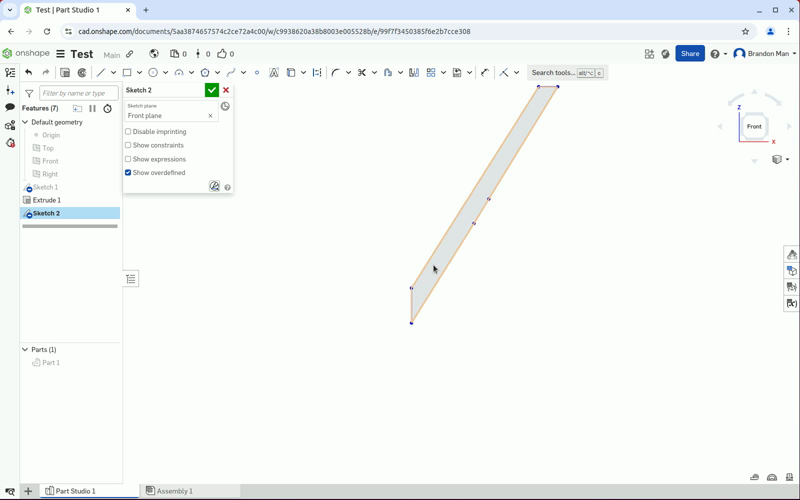
scroll(6)
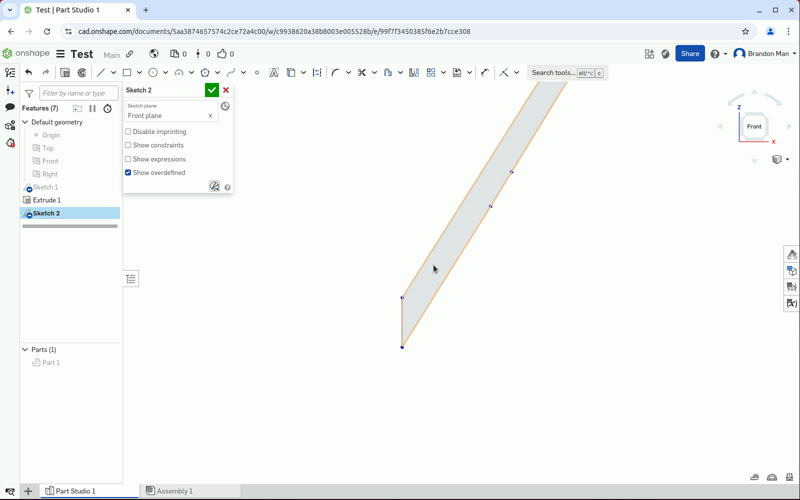
scroll(6)
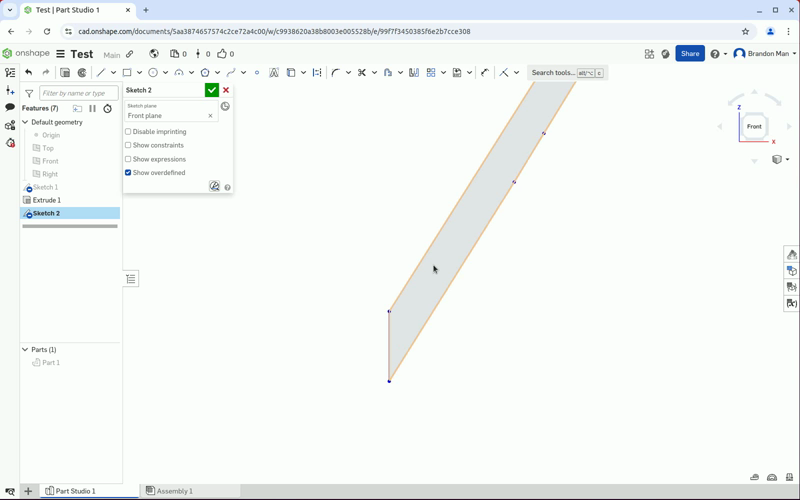
scroll(6)
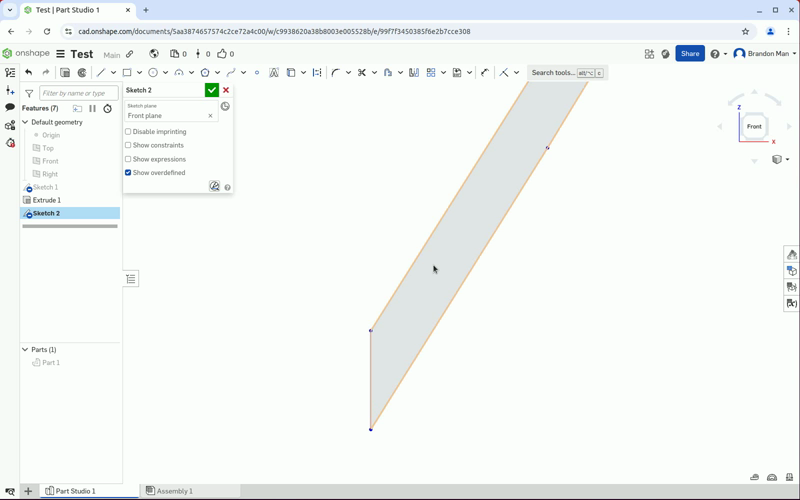
scroll(6)
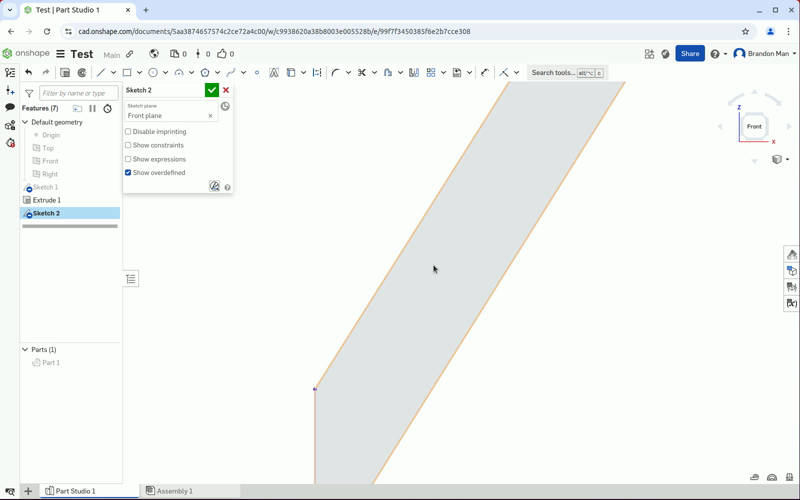
click(433, 264)
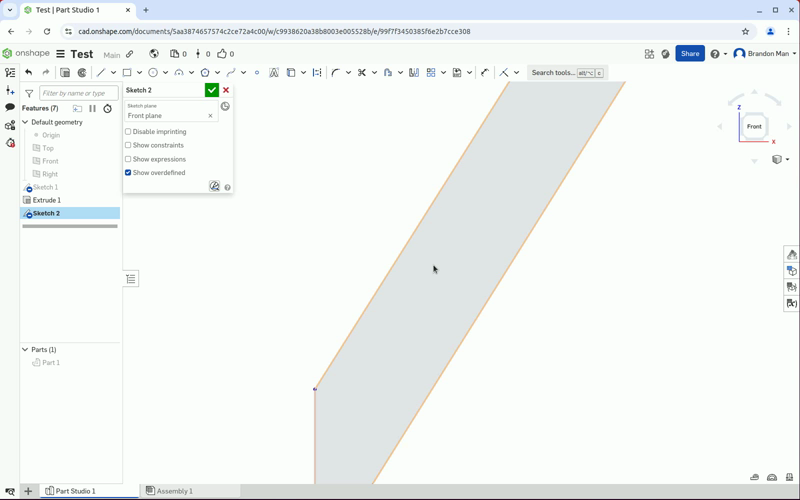
scroll(-6)
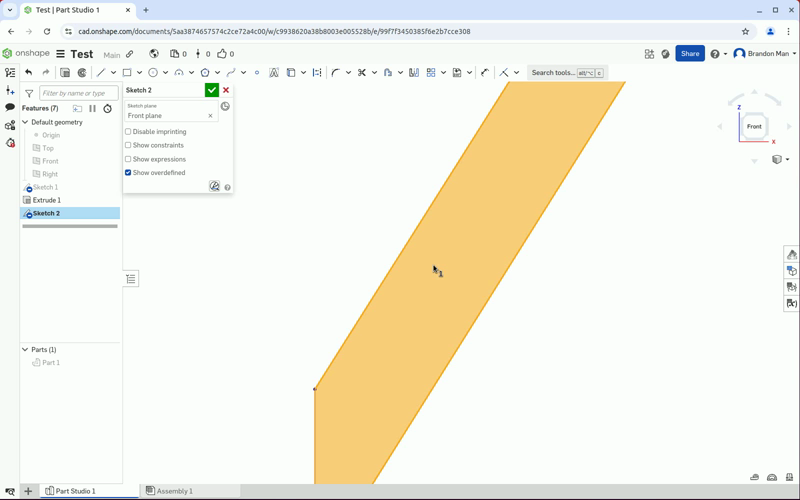
scroll(-6)
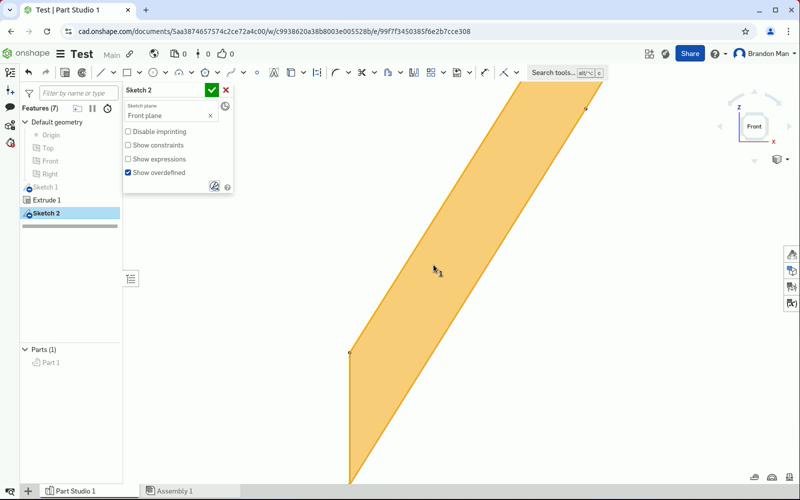
scroll(-6)
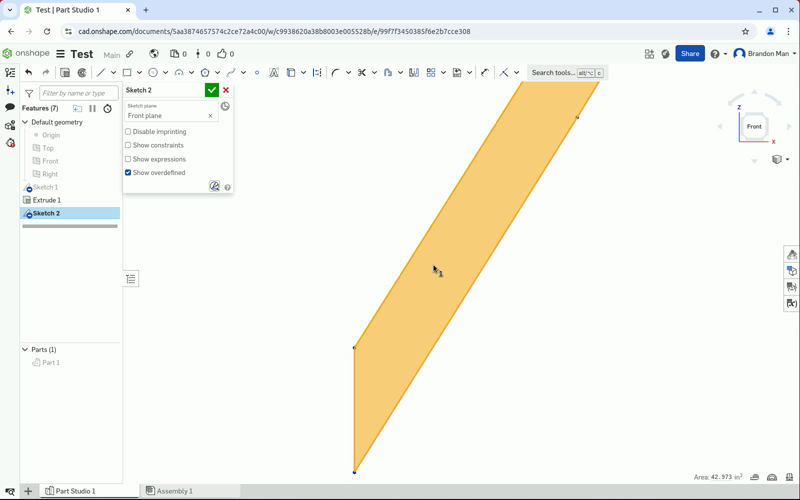
scroll(-6)
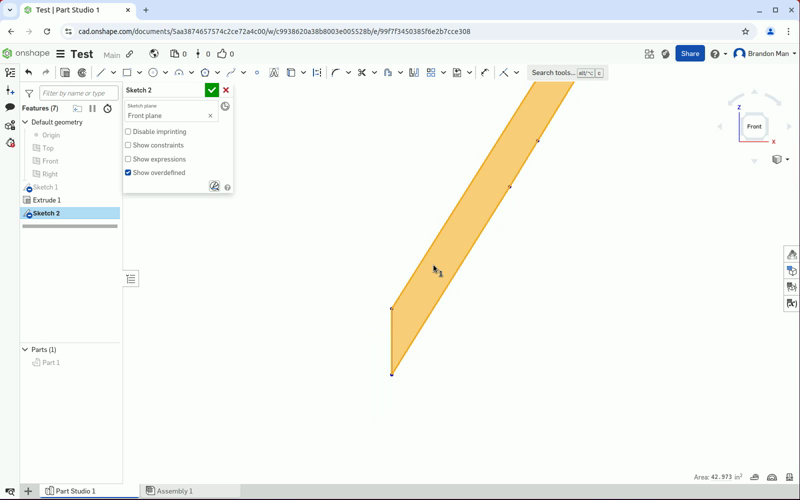
scroll(-6)
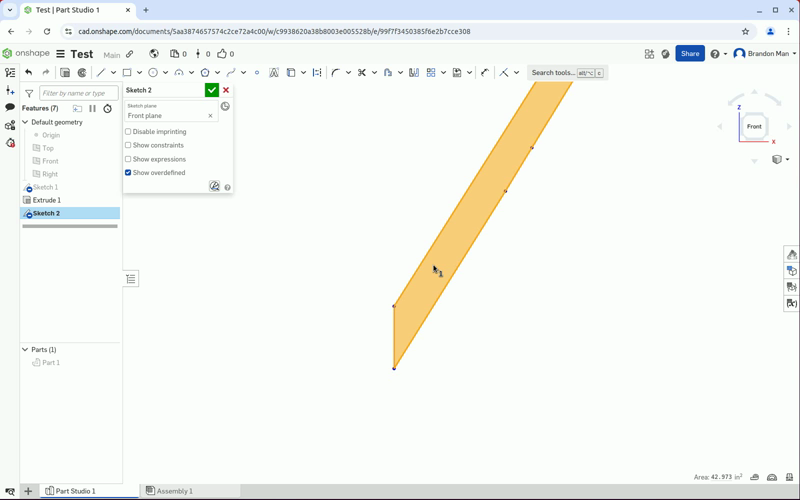
scroll(-6)
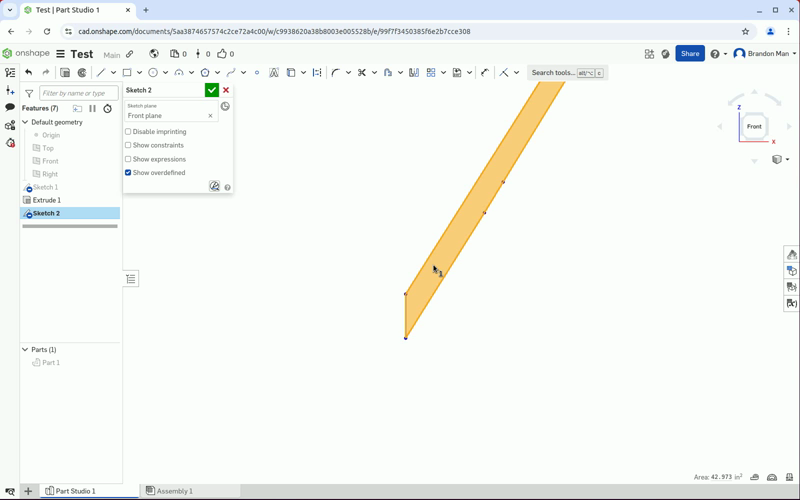
scroll(-6)
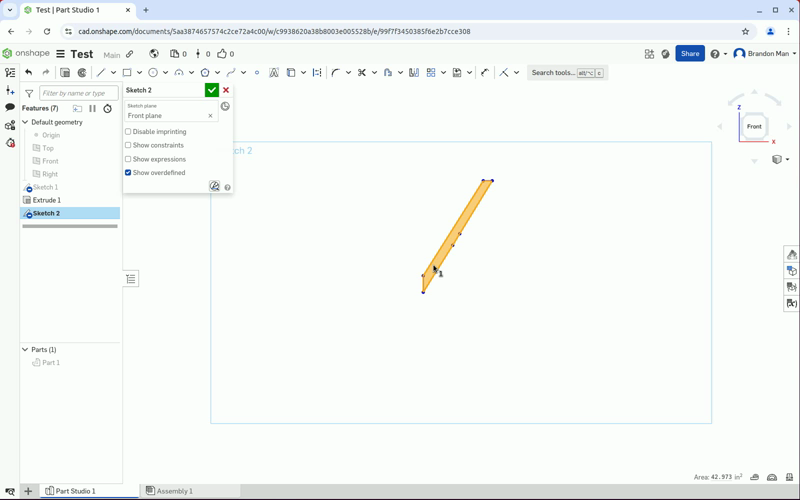
mouse_move(73, 352)
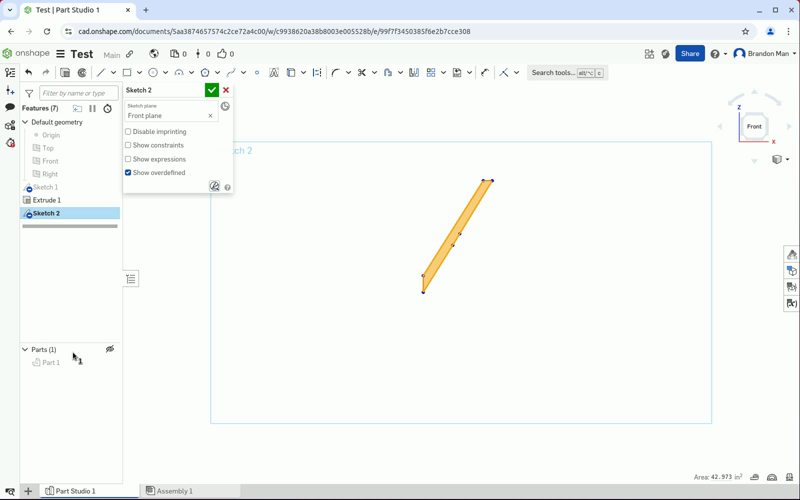
key(shift+y)
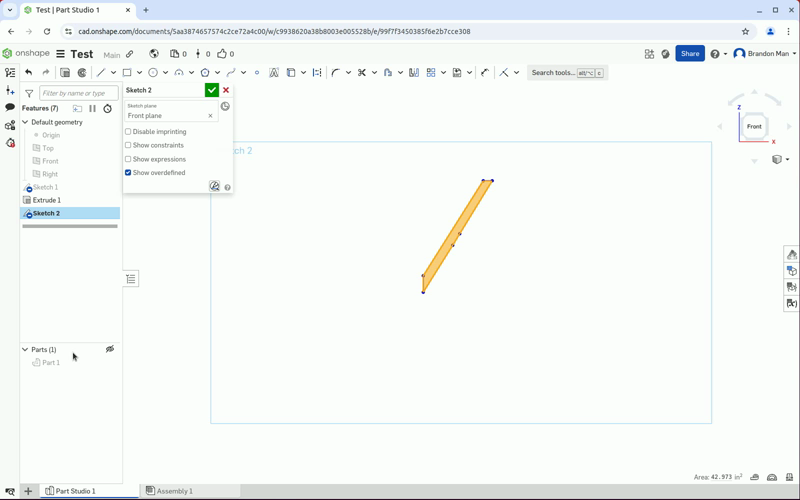
key(shift+e)
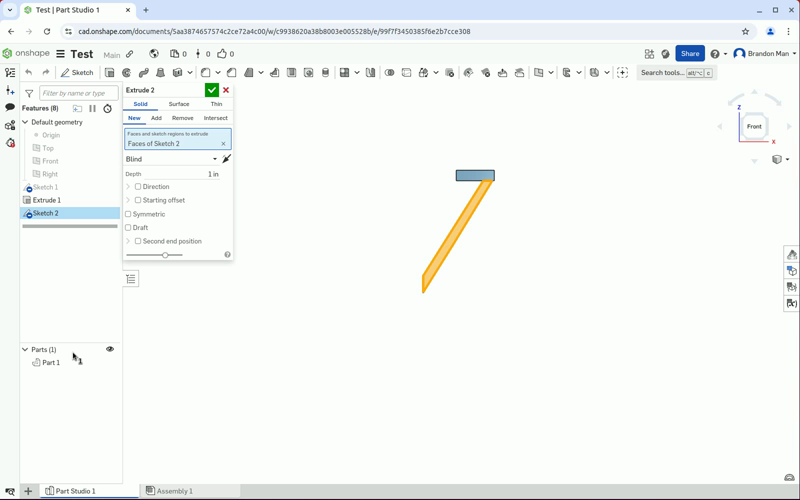
mouse_move(143, 106)
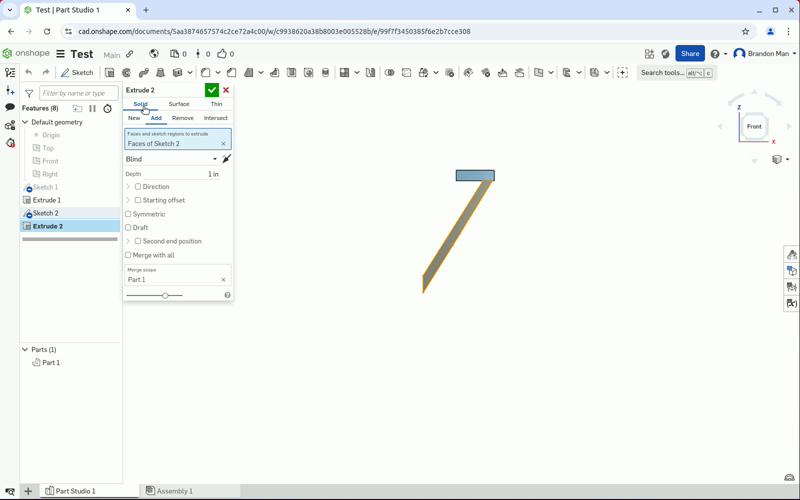
click(143, 106)
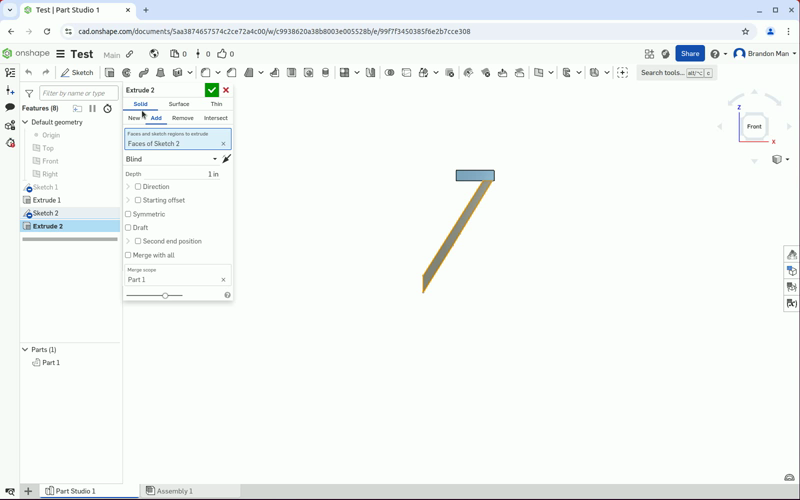
mouse_move(137, 120)
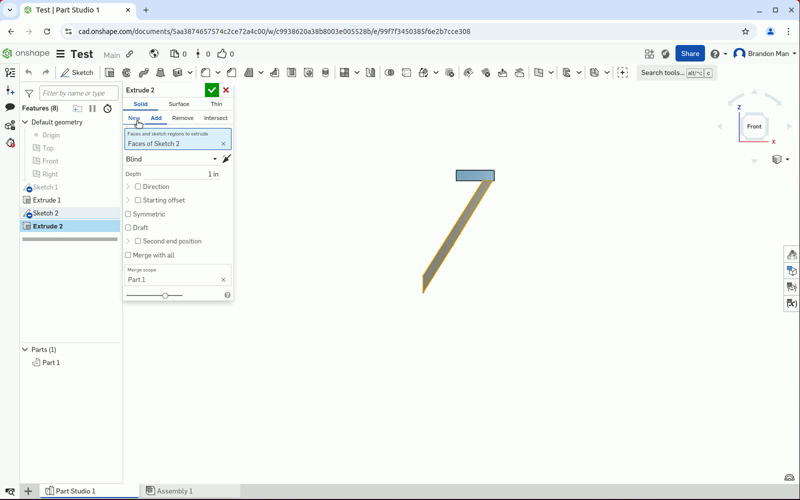
click(137, 120)
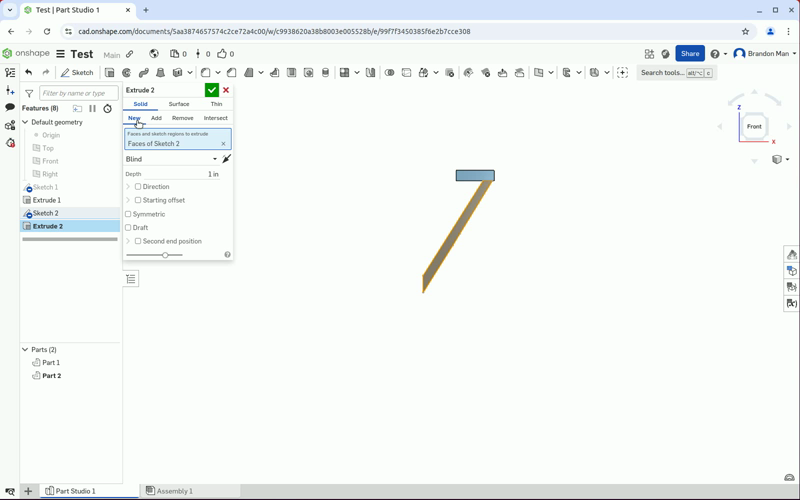
key(tab, 4)
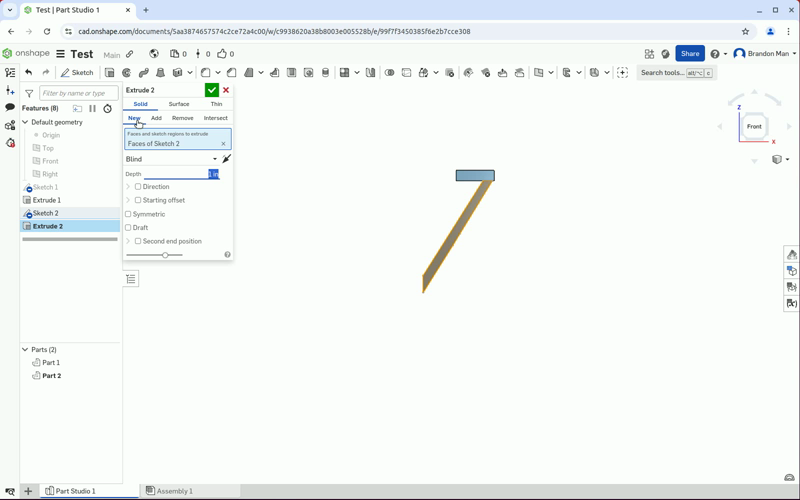
text(6.74)
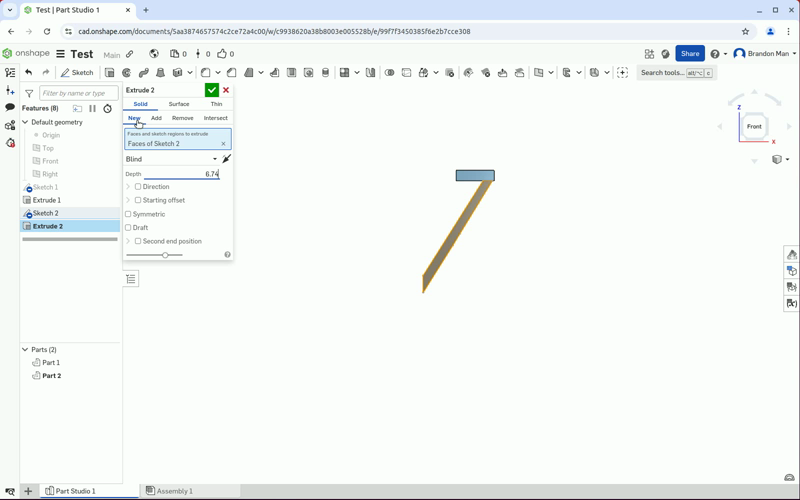
key(tab, 3)
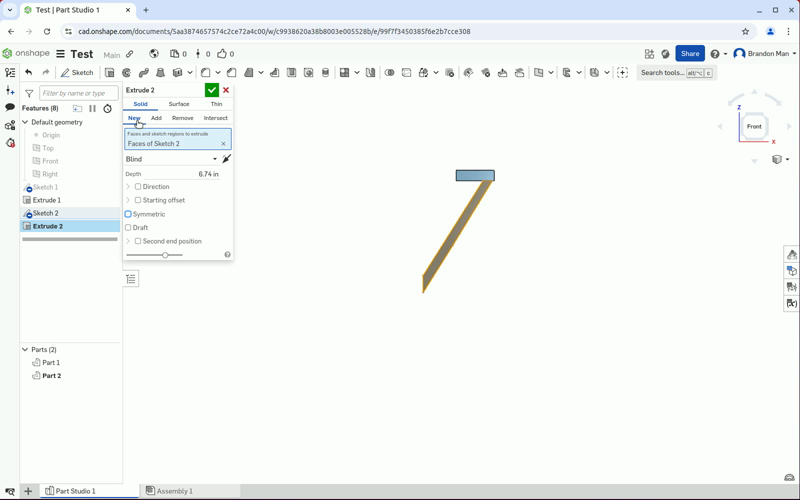
key(space)
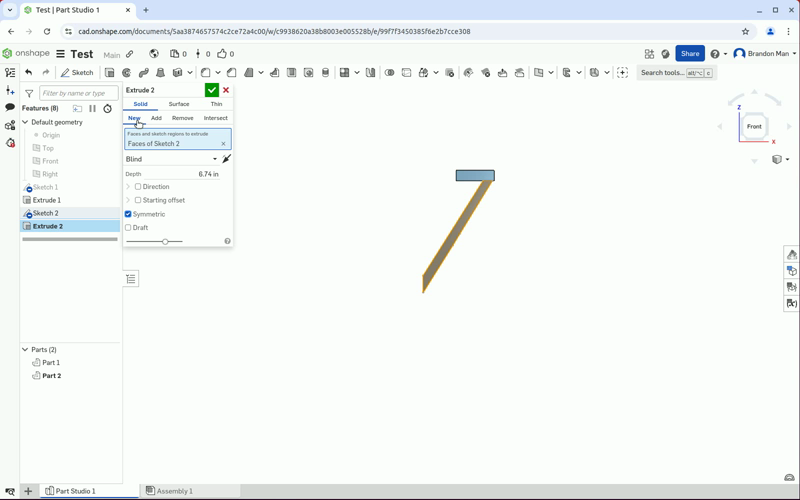
key(enter)
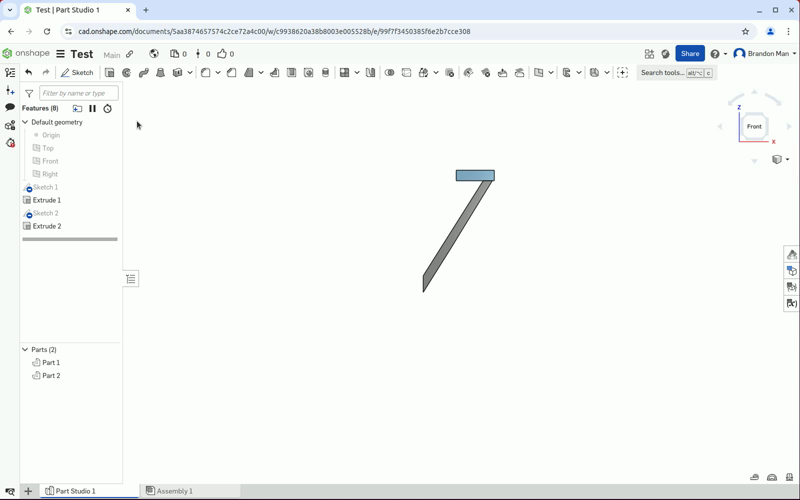
key(shift+h)
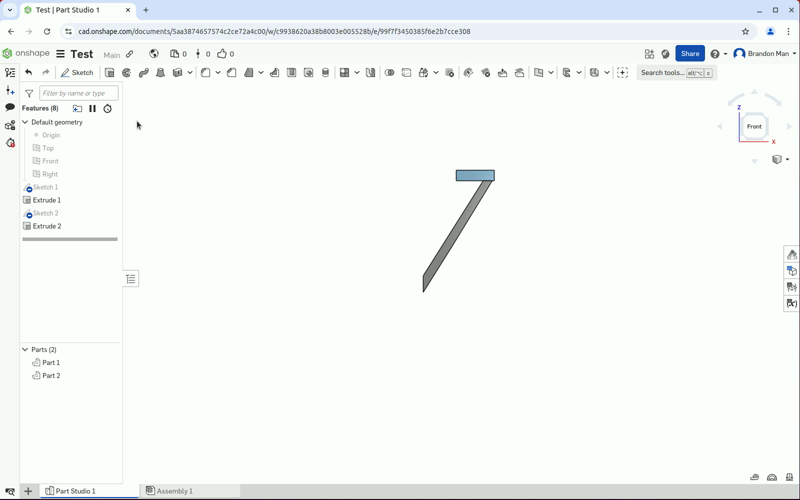
key(shift+h)
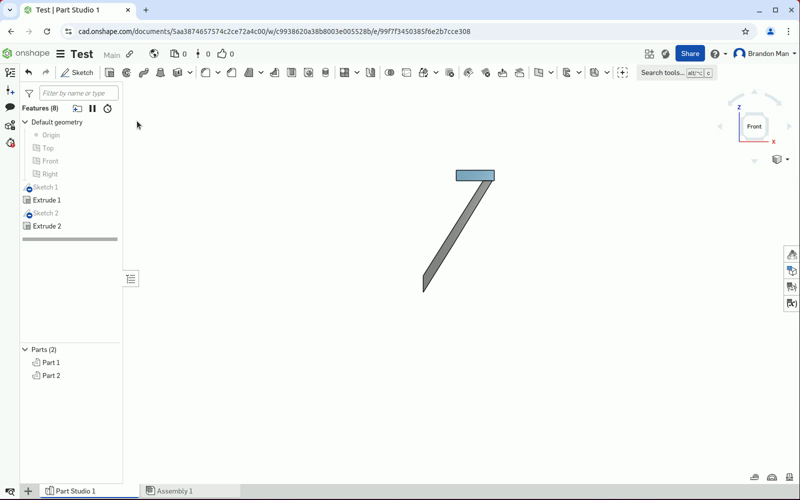
mouse_move(73, 189)
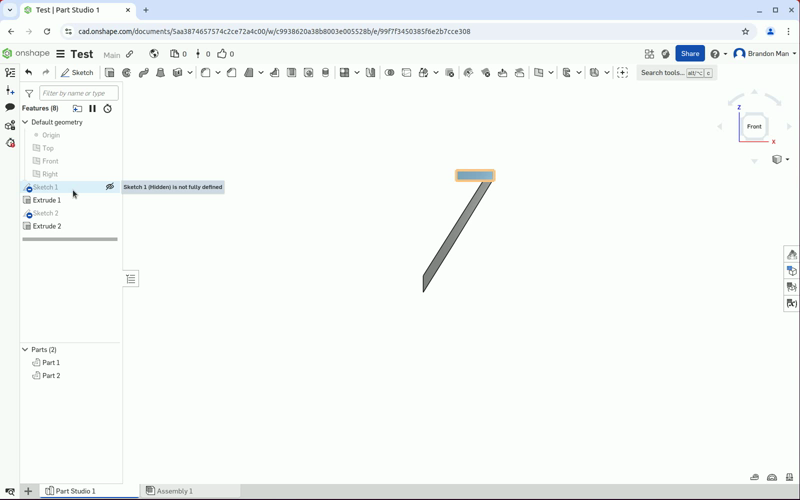
click(73, 189)
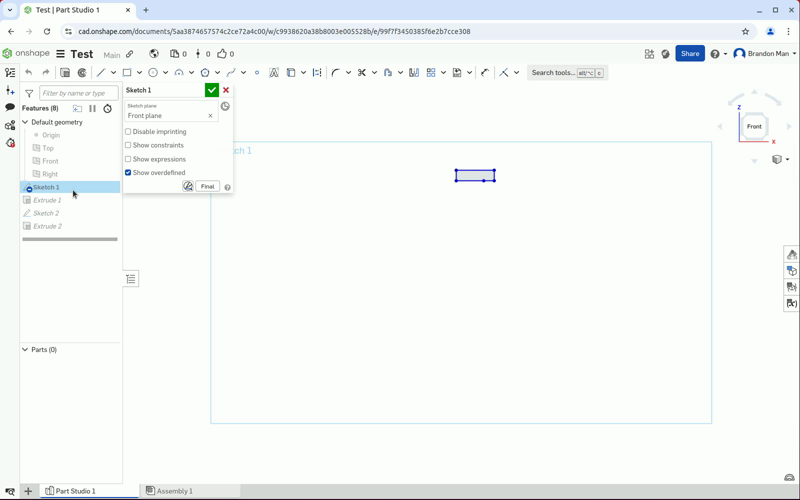
mouse_move(229, 92)
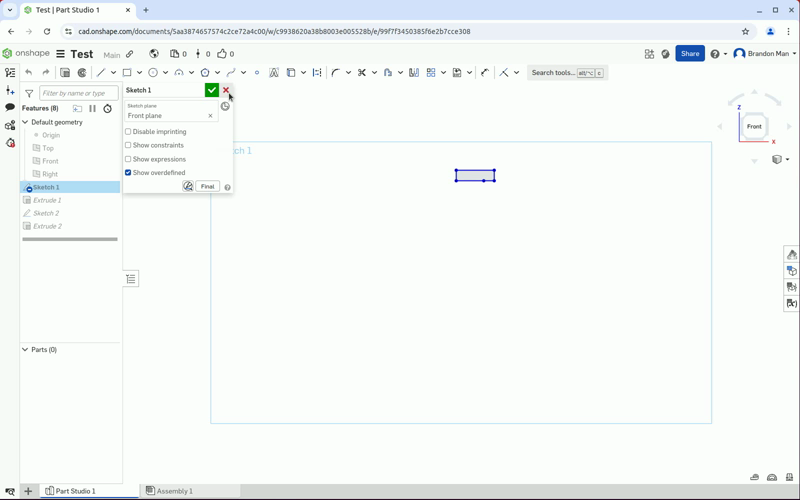
click(229, 92)
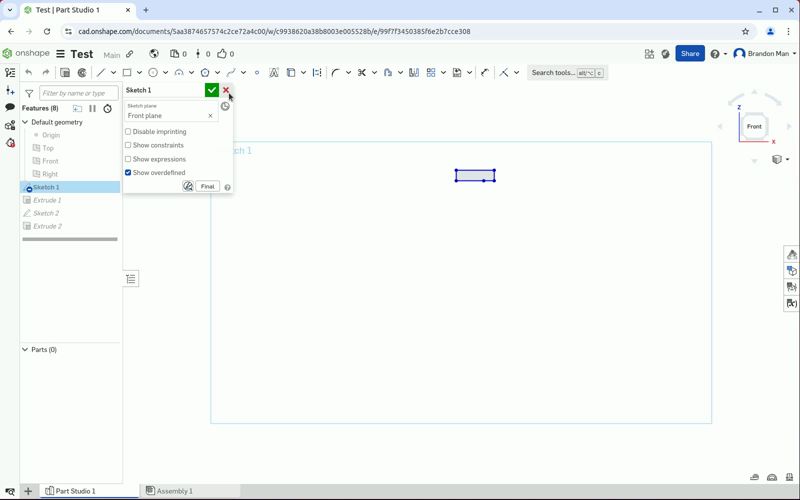
key(shift+s)
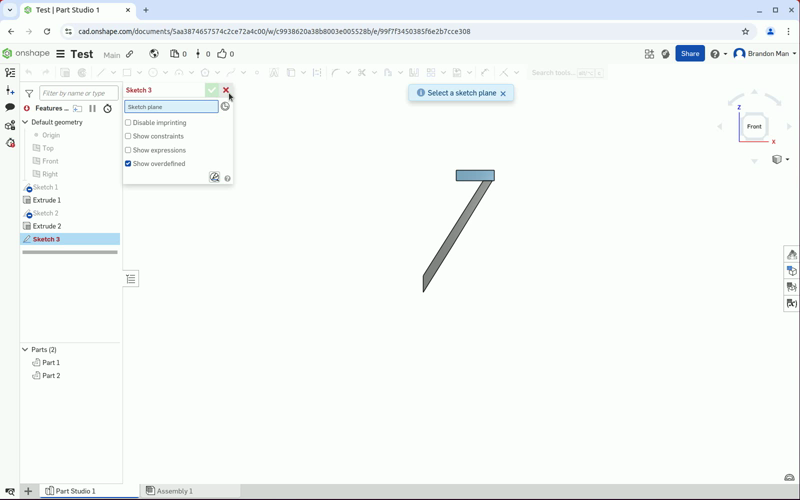
mouse_move(73, 163)
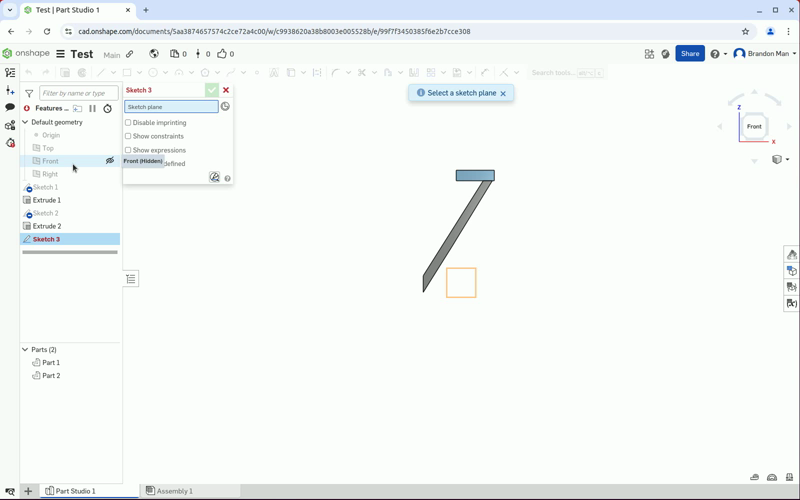
click(73, 163)
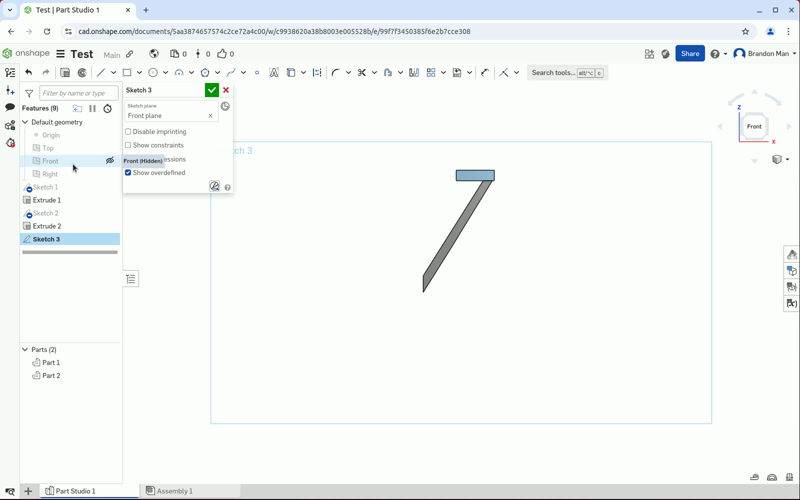
mouse_move(73, 352)
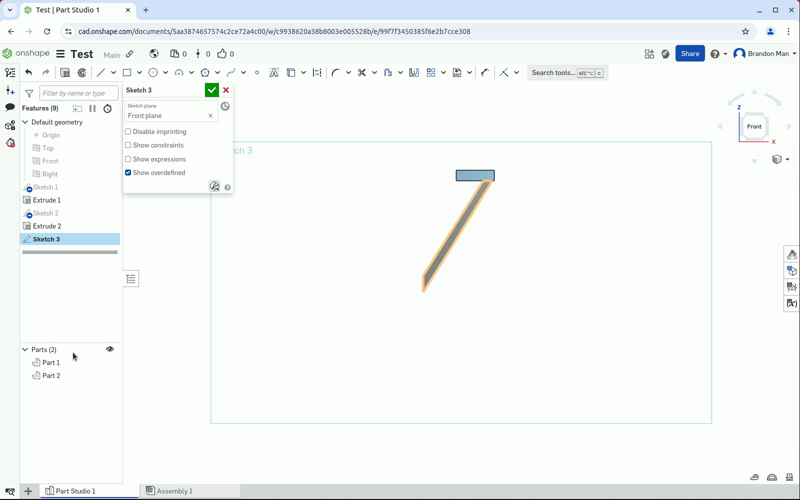
key(y)
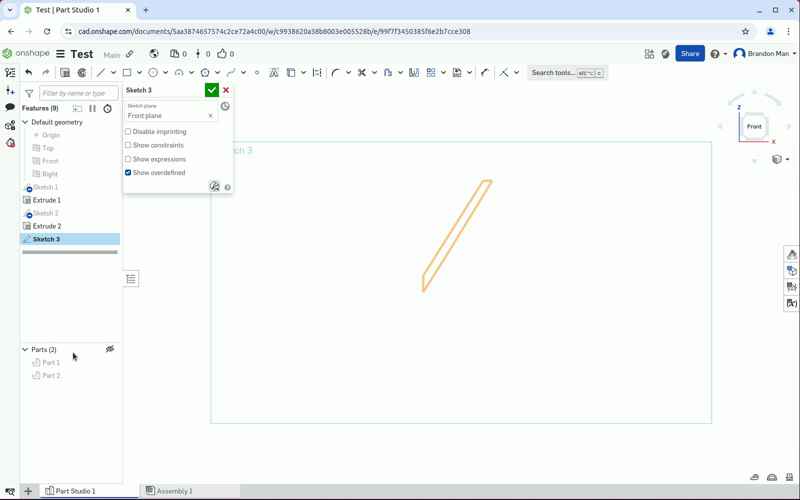
key(l)
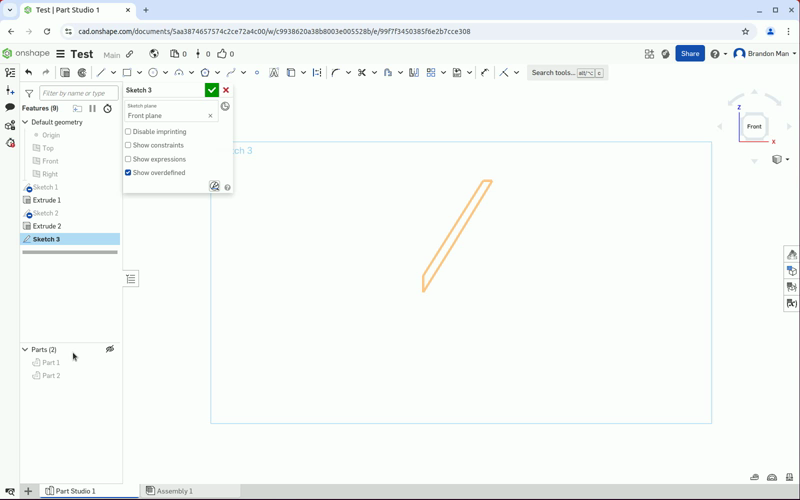
key_down(shift)
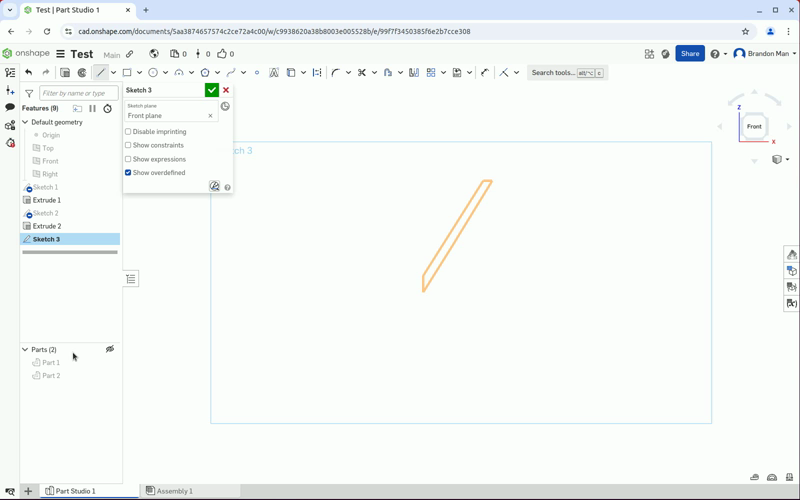
mouse_move(452, 355)
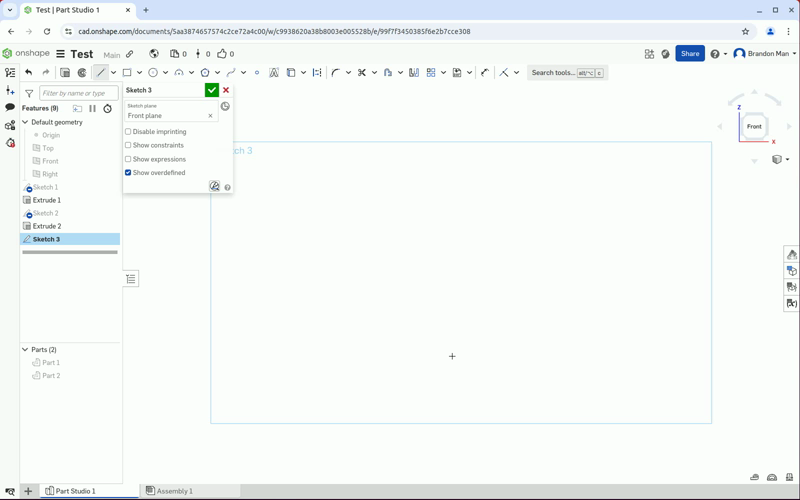
click(452, 355)
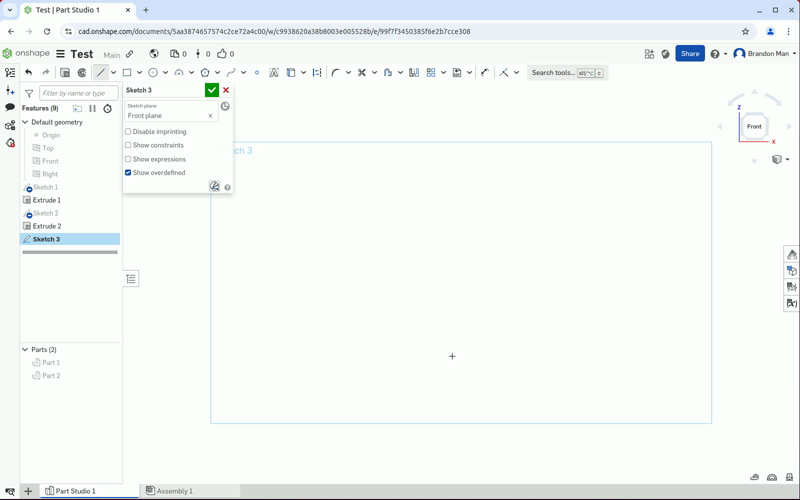
key_up(shift)
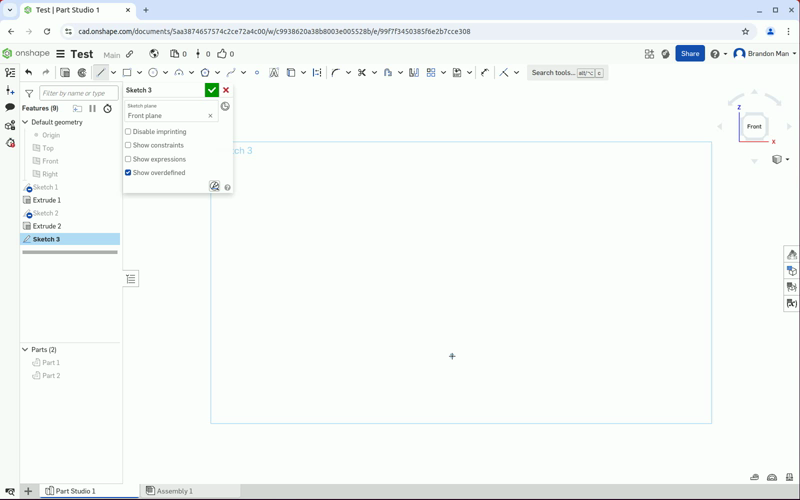
key_down(shift)
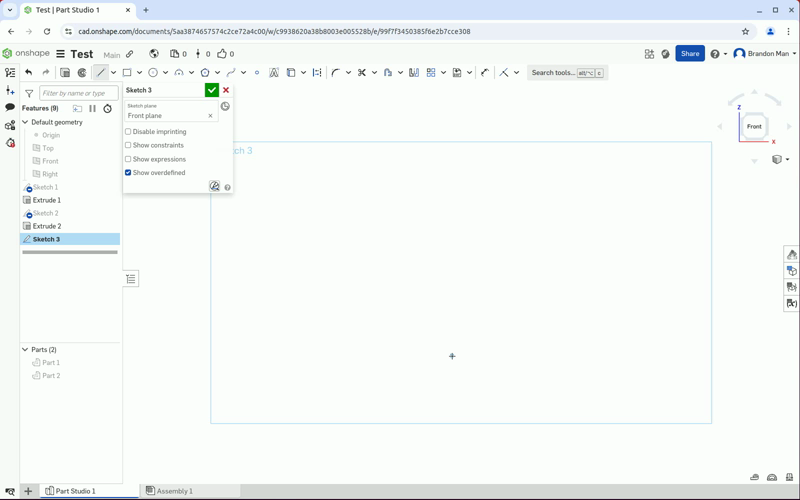
mouse_move(482, 355)
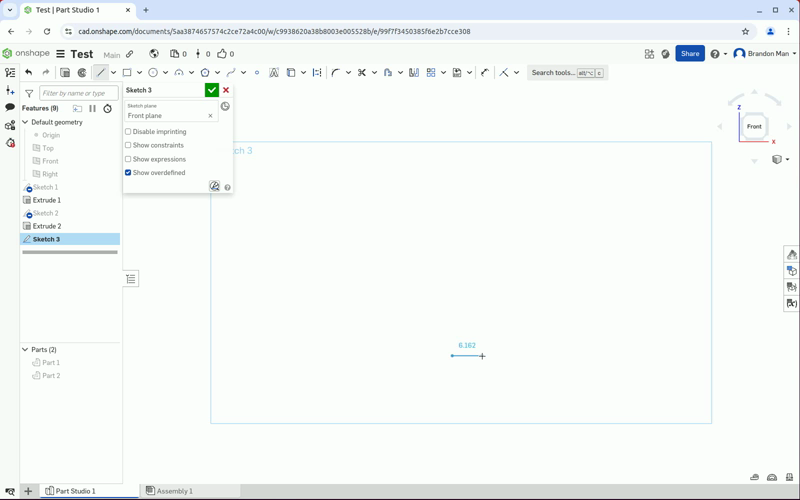
mouse_move(460, 355)
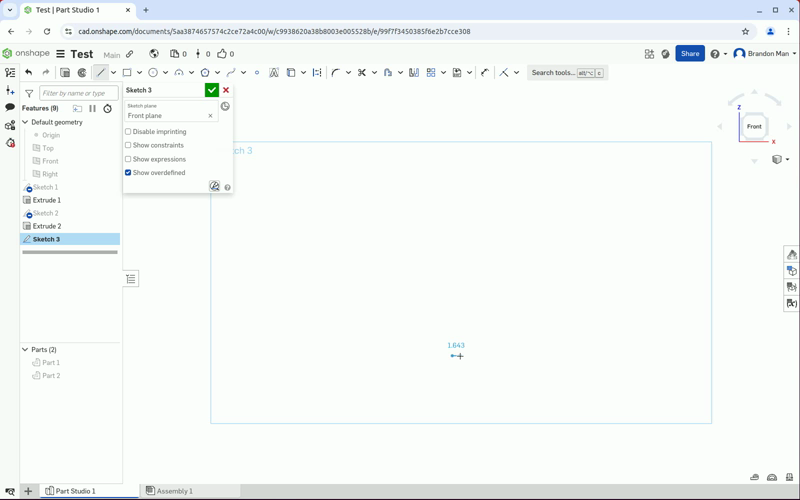
click(460, 355)
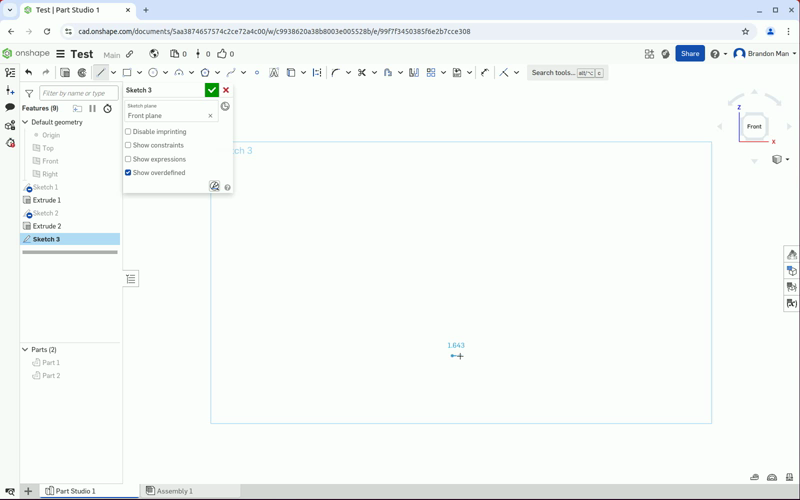
key_up(shift)
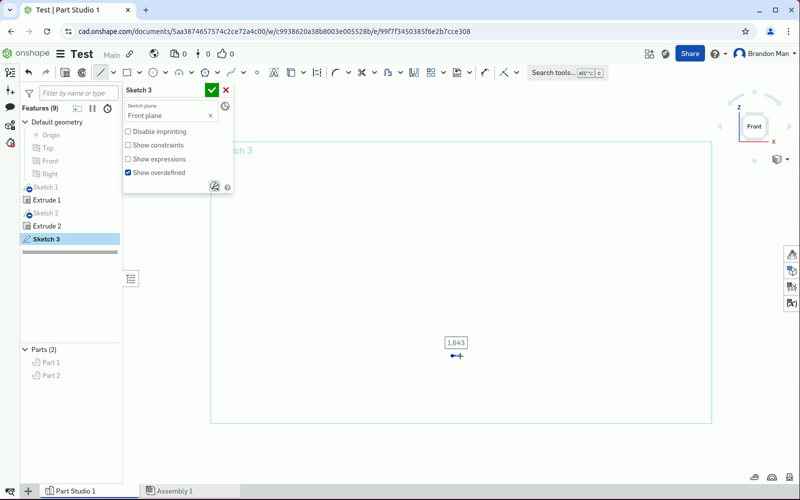
key_down(shift)
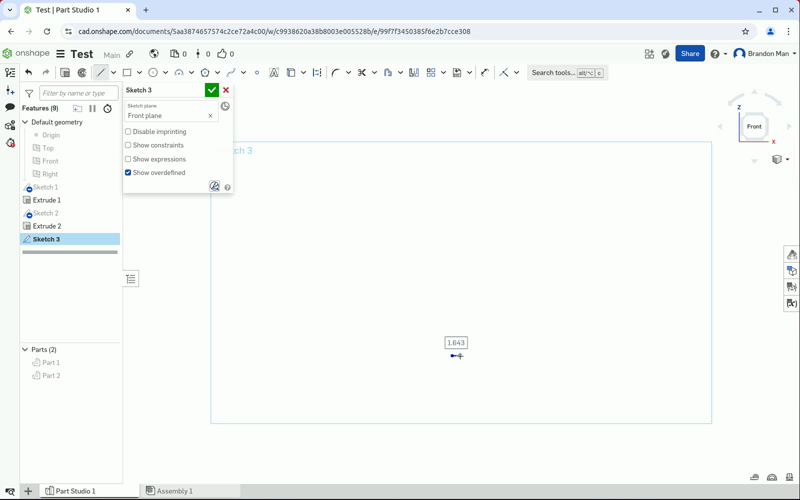
mouse_move(460, 233)
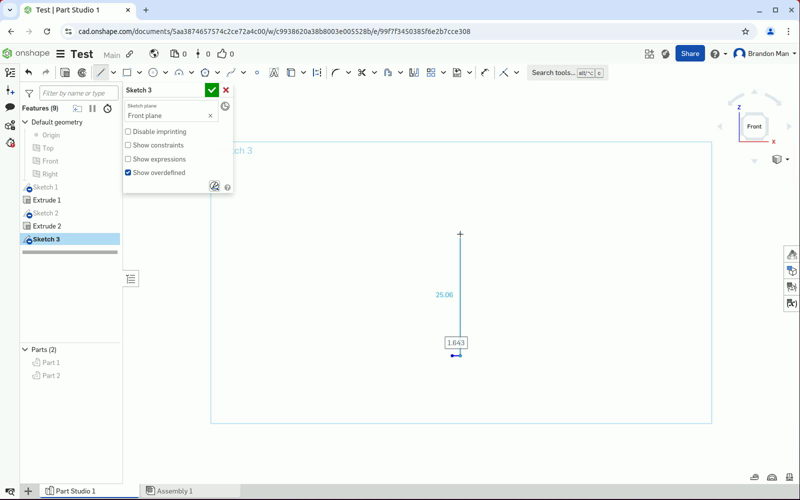
click(460, 233)
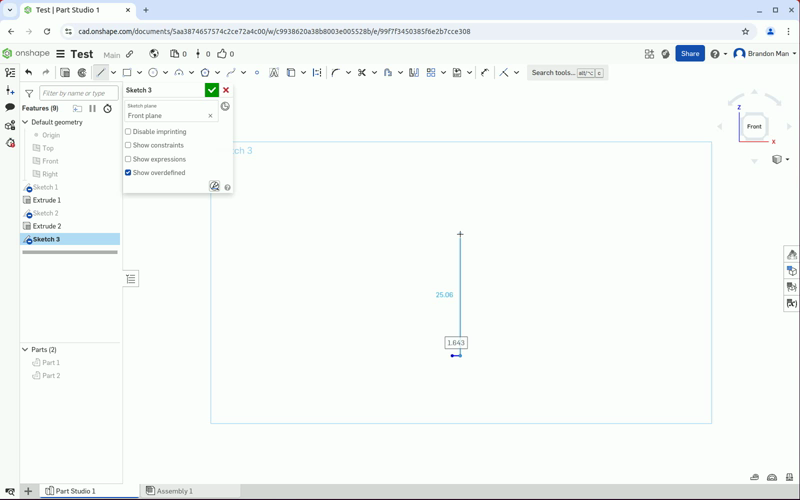
key_up(shift)
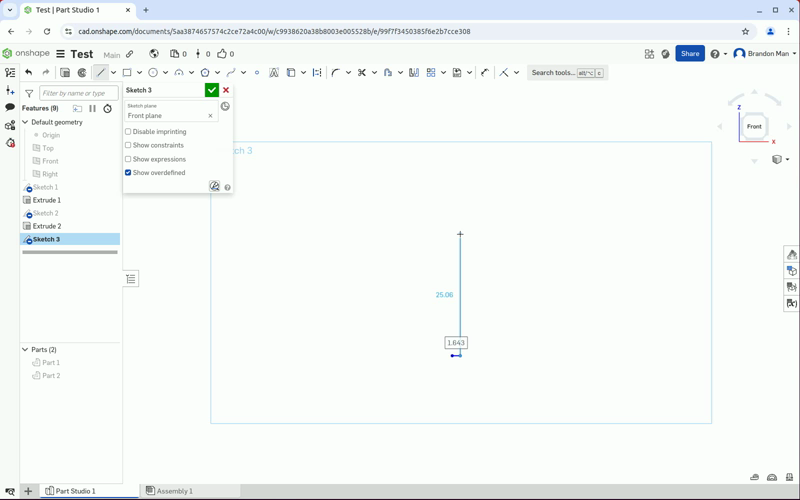
key_down(shift)
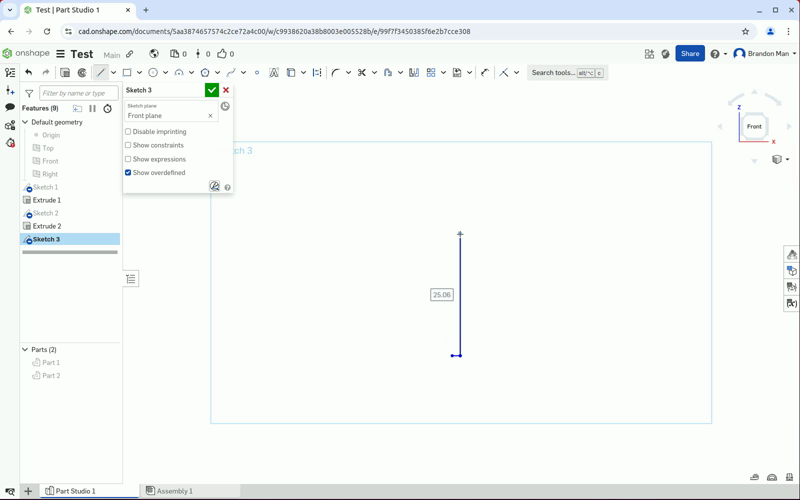
mouse_move(490, 233)
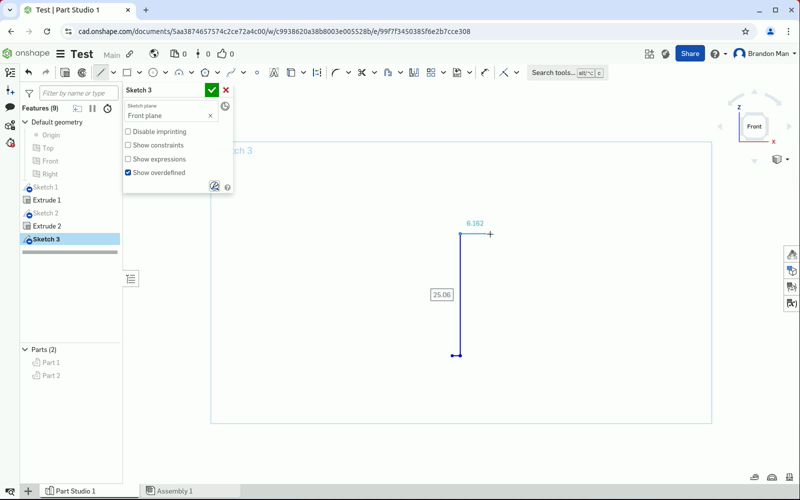
mouse_move(452, 246)
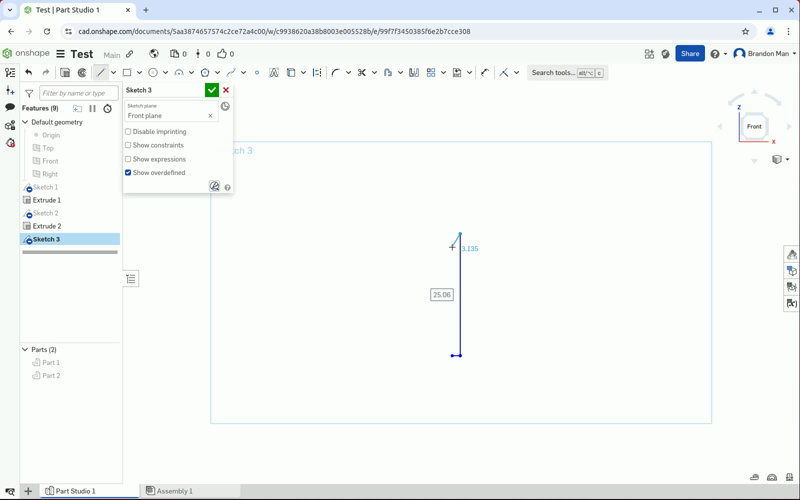
click(452, 246)
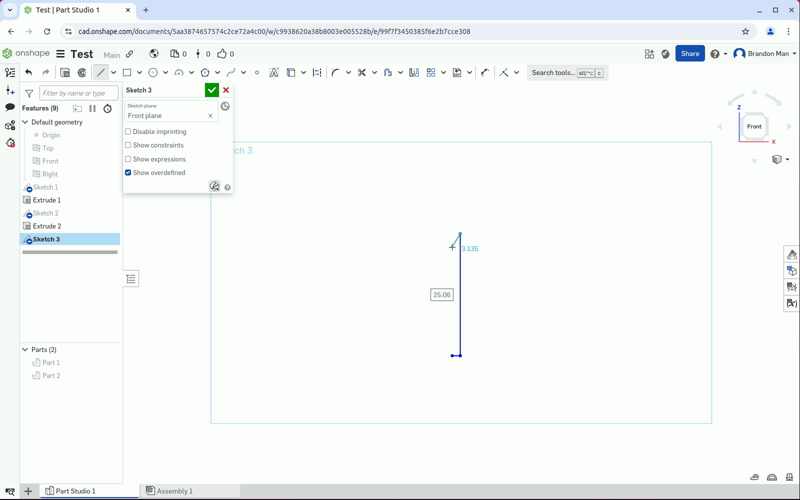
key_up(shift)
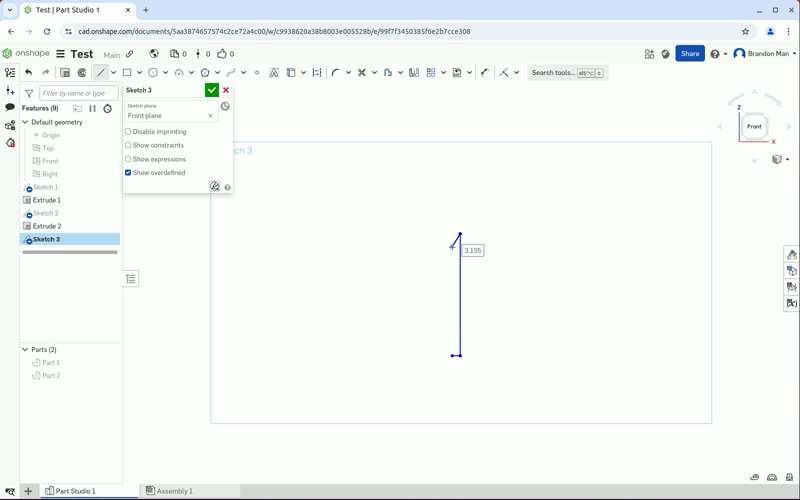
key_down(shift)
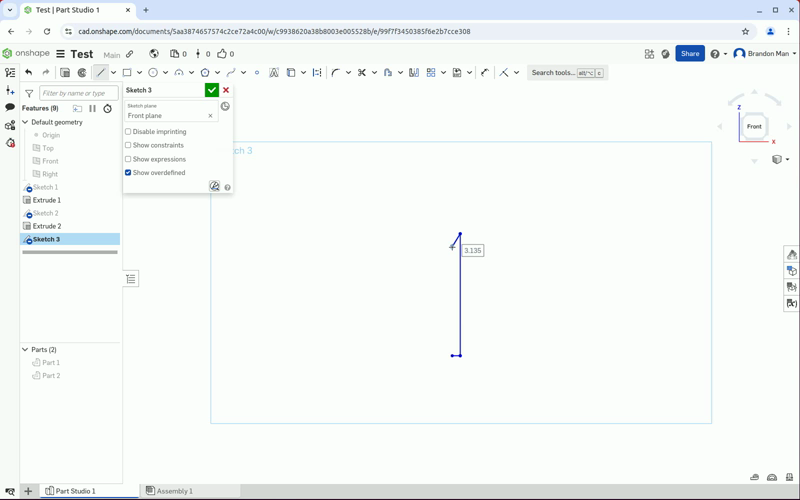
mouse_move(452, 355)
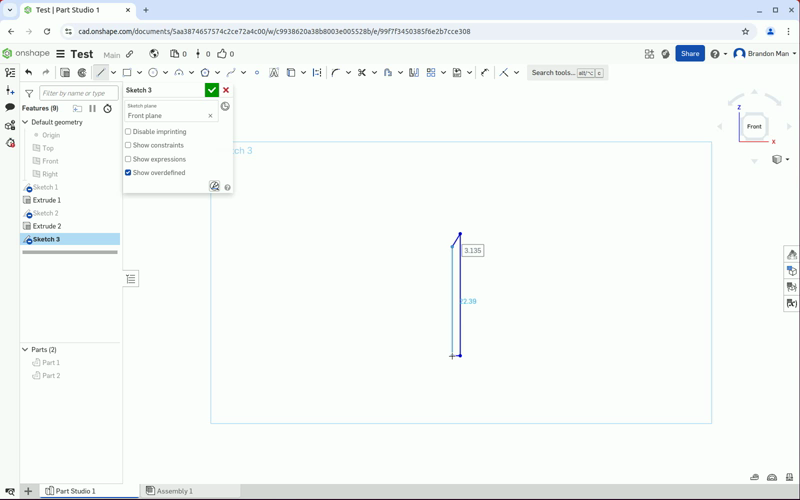
key_up(shift)
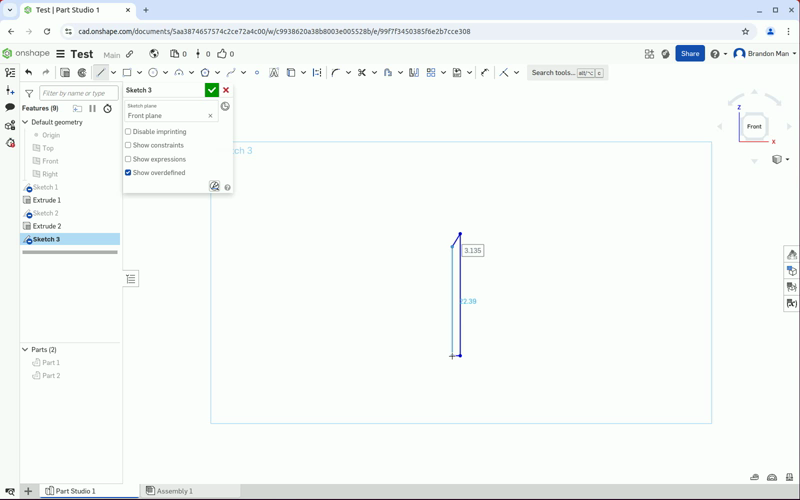
click(452, 355)
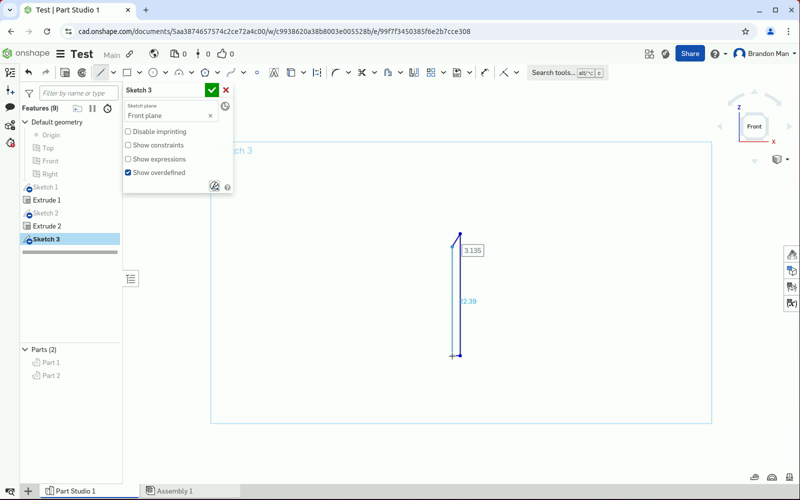
key(esc)
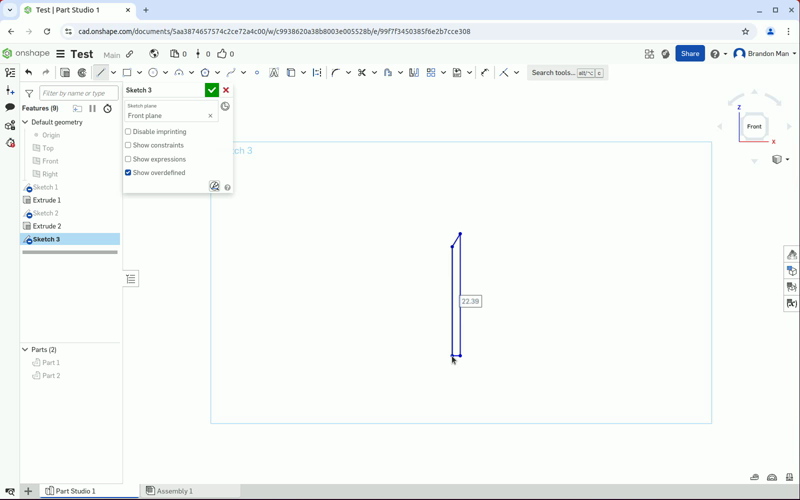
mouse_move(457, 330)
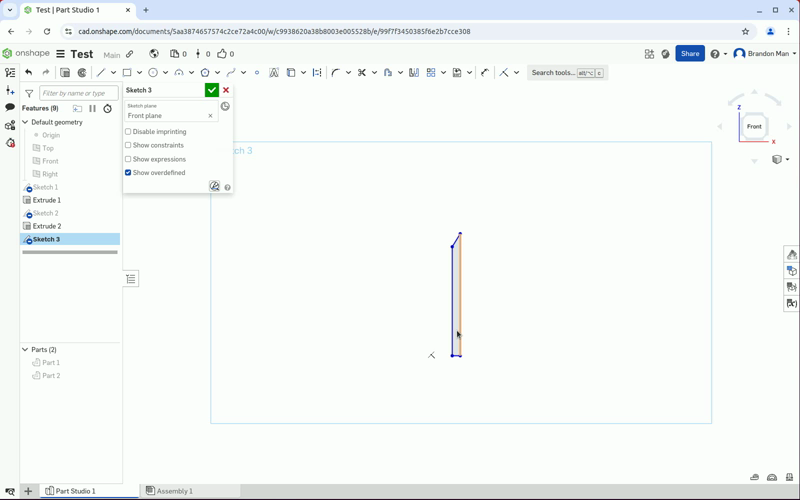
scroll(6)
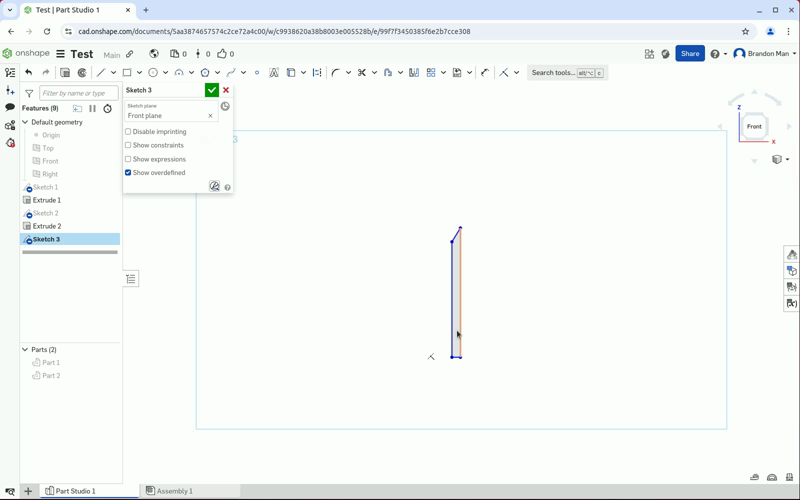
scroll(6)
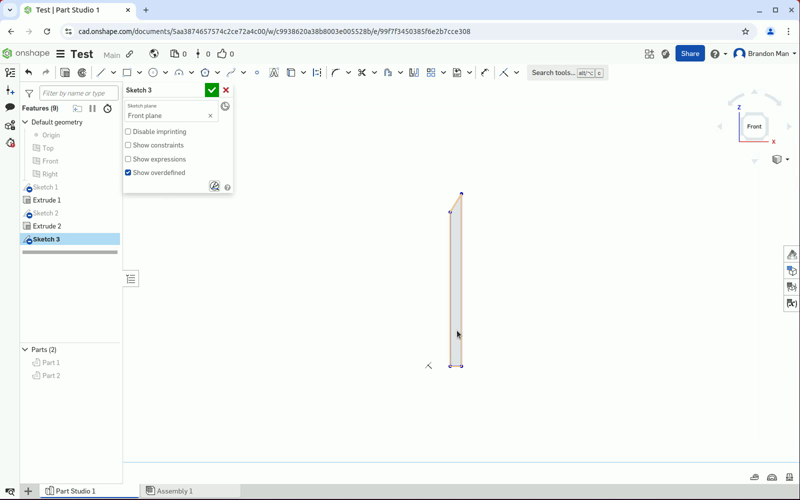
scroll(6)
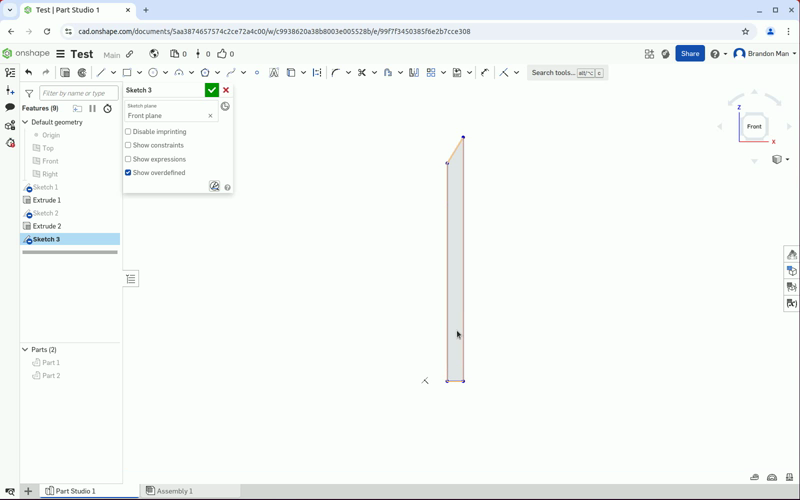
scroll(6)
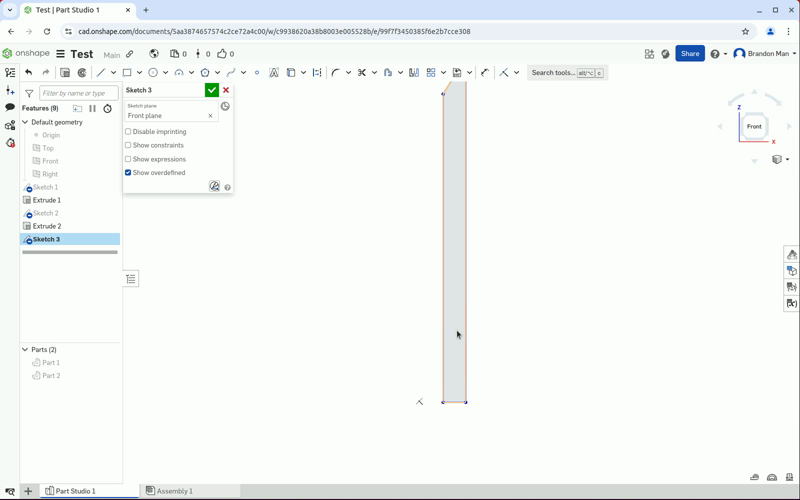
scroll(6)
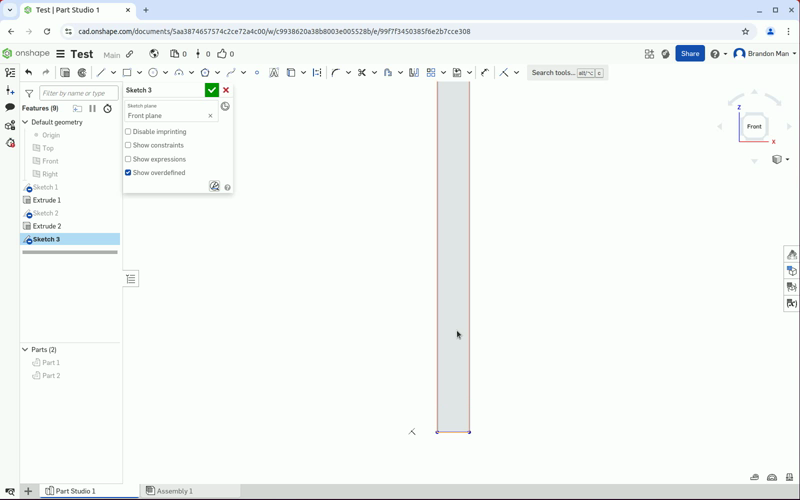
scroll(6)
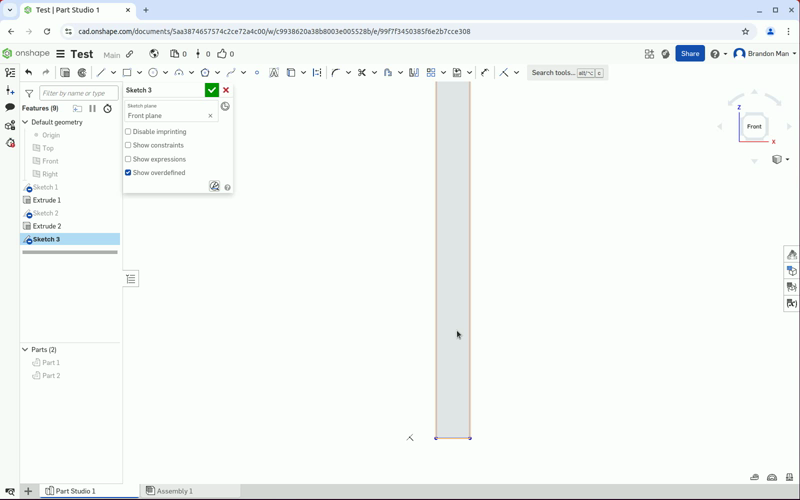
scroll(6)
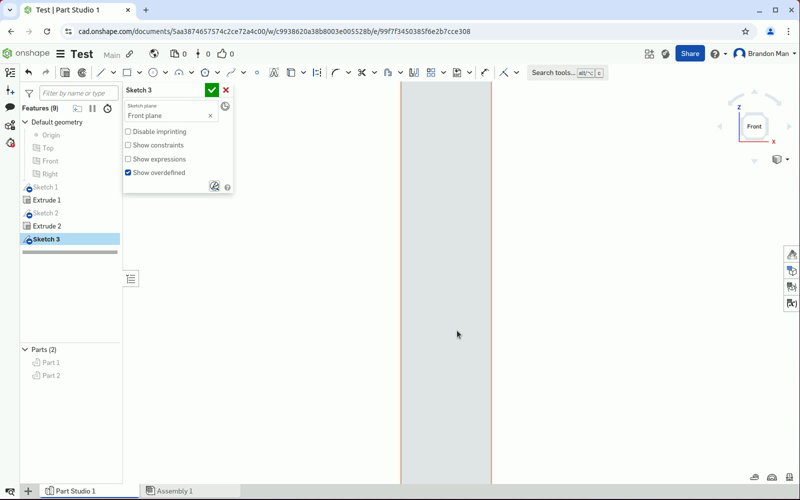
click(457, 330)
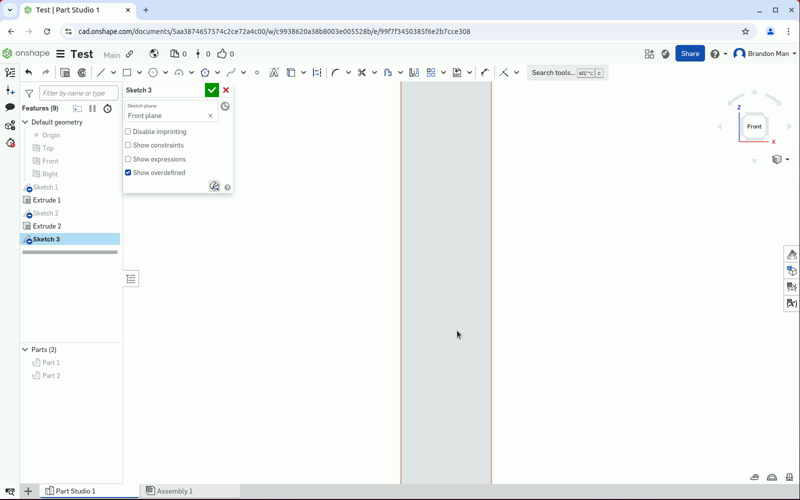
scroll(-6)
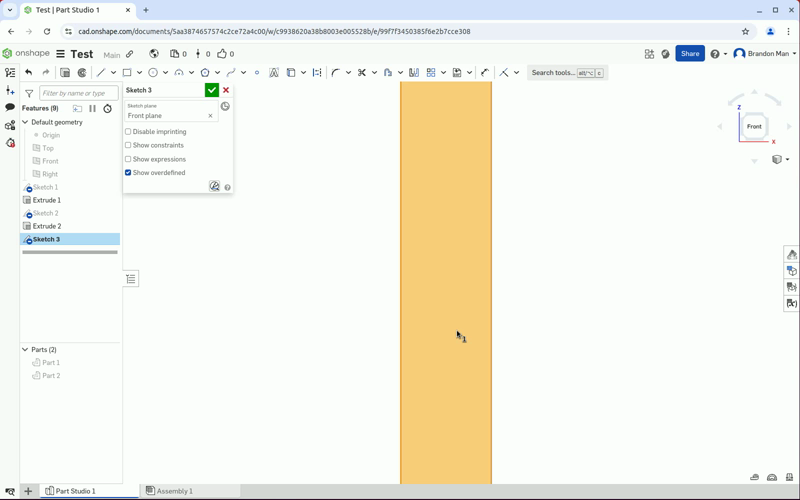
scroll(-6)
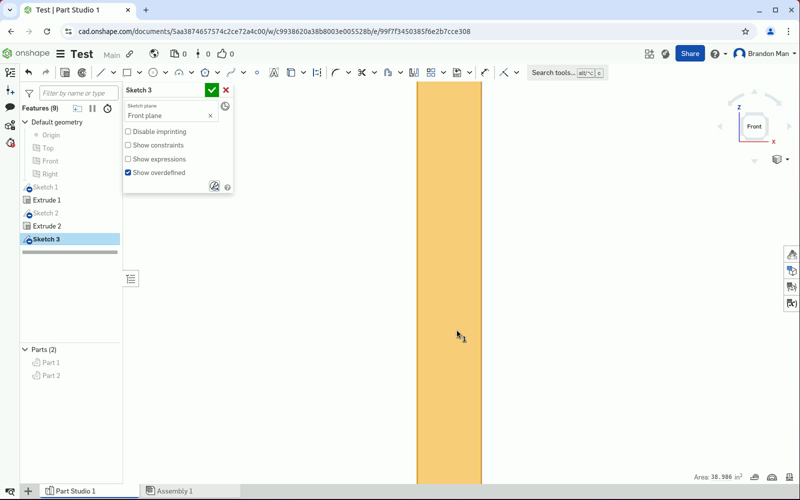
scroll(-6)
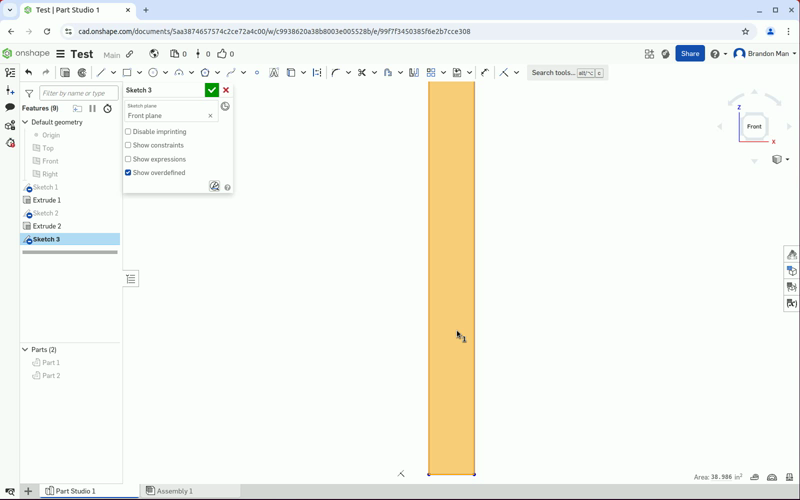
scroll(-6)
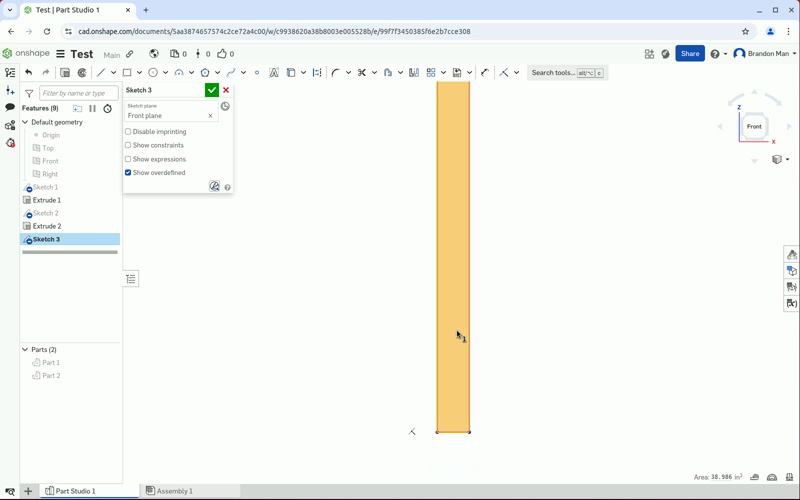
scroll(-6)
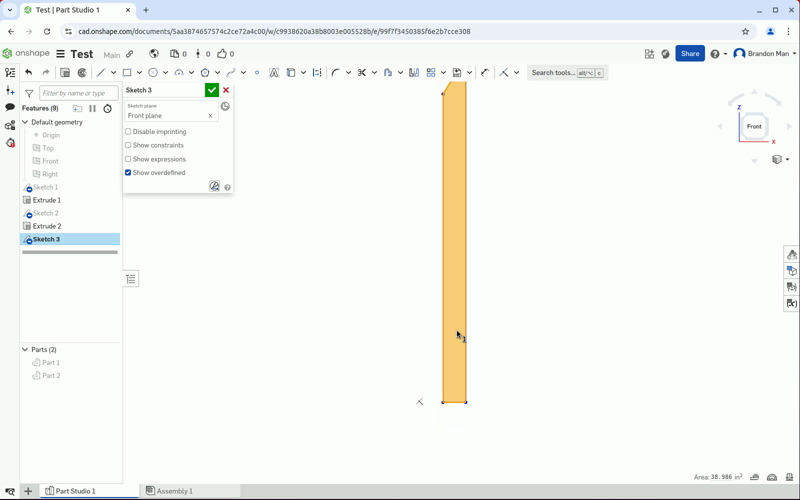
scroll(-6)
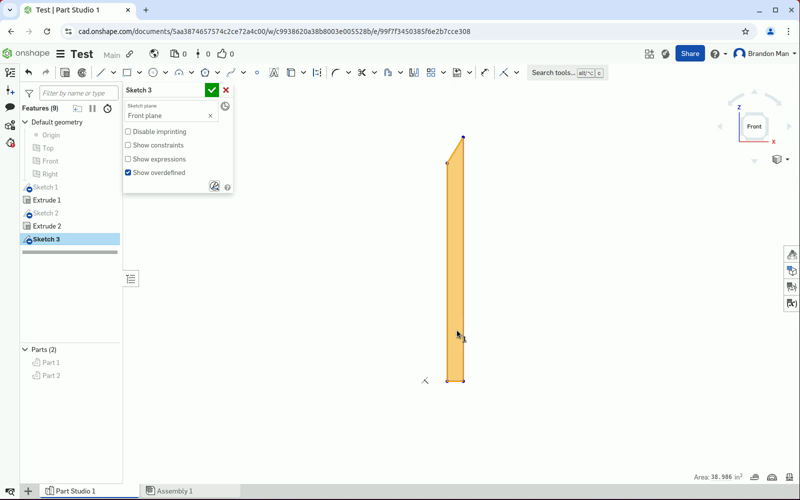
scroll(-6)
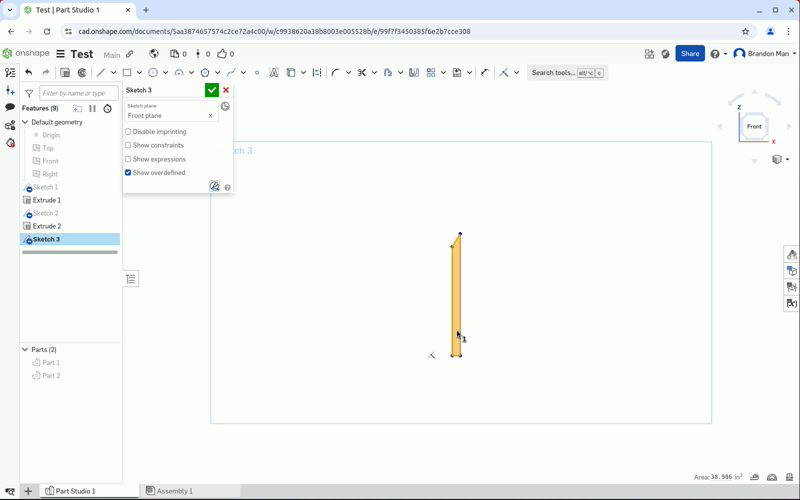
mouse_move(73, 352)
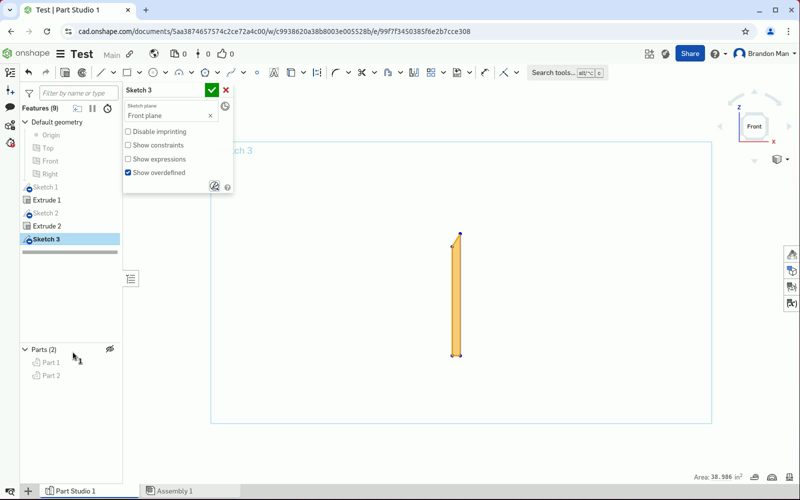
key(shift+y)
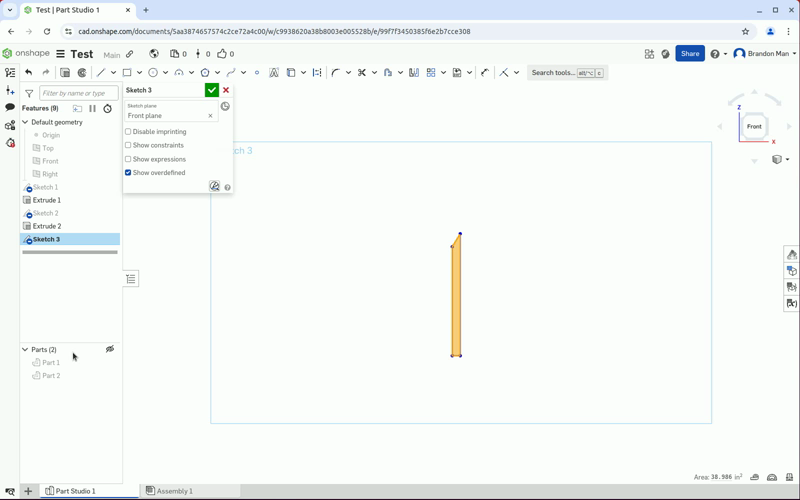
key(shift+e)
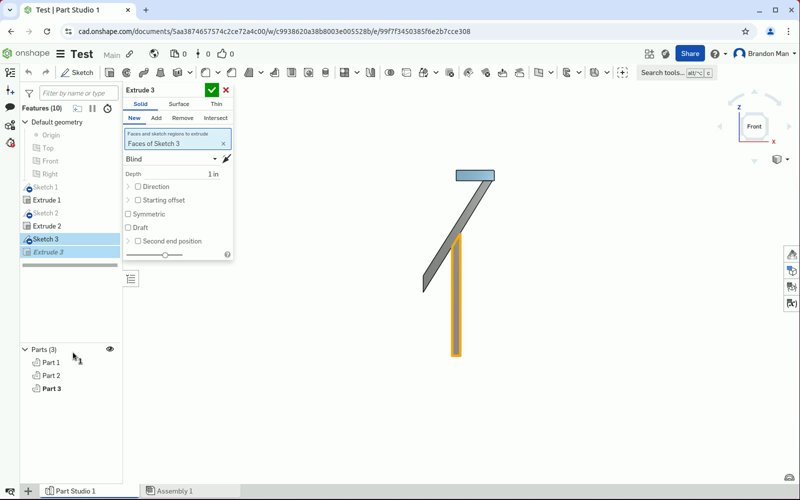
mouse_move(143, 106)
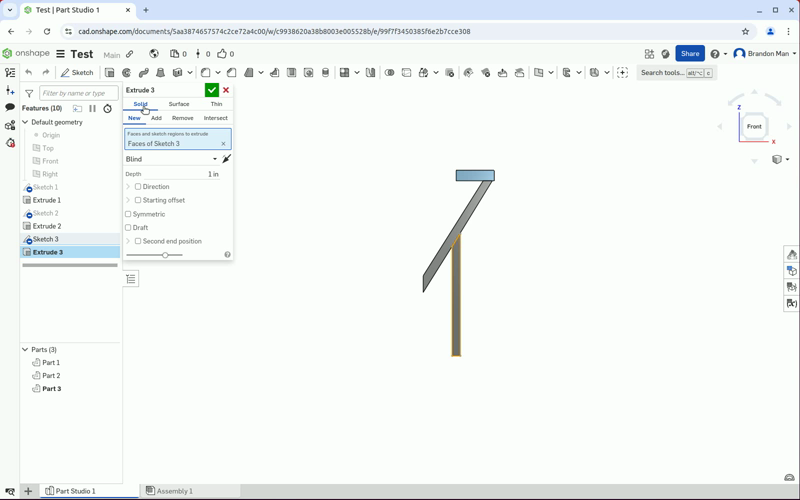
click(143, 106)
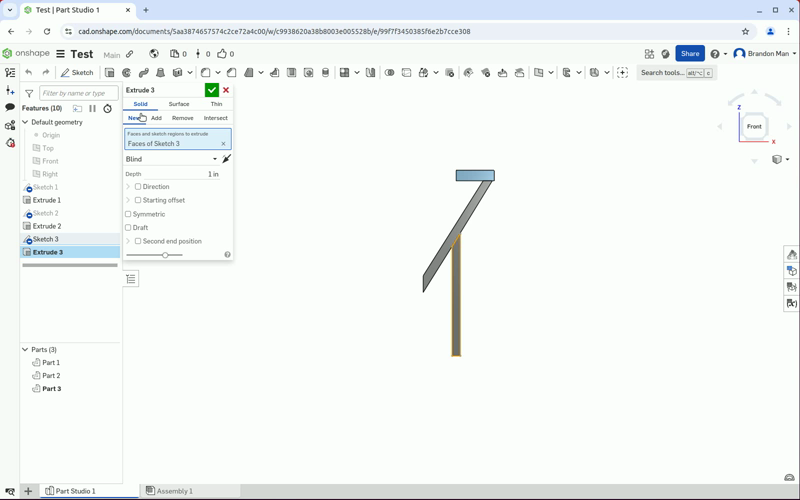
mouse_move(137, 120)
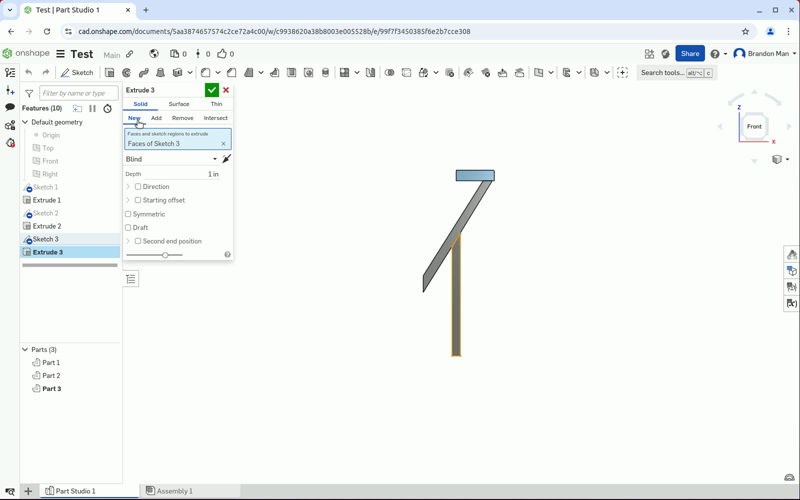
click(137, 120)
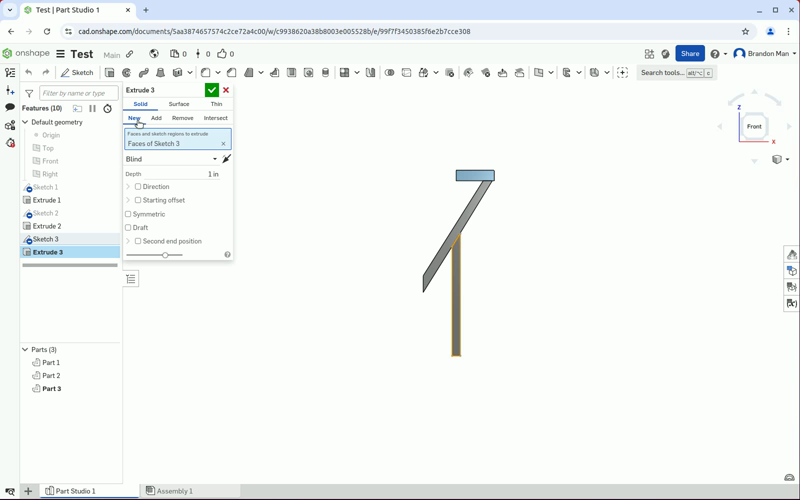
key(tab, 4)
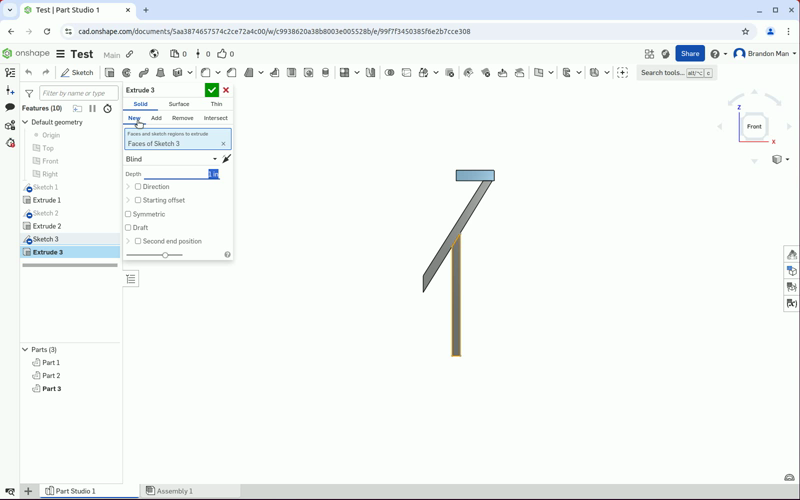
text(6.74)
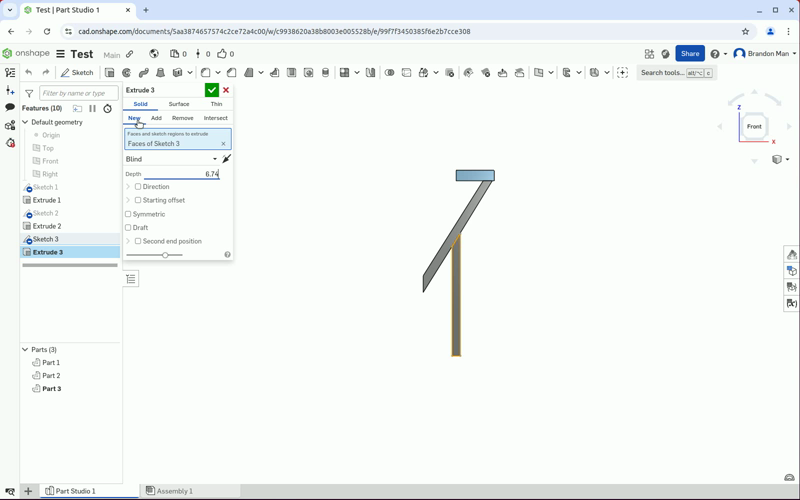
key(tab, 3)
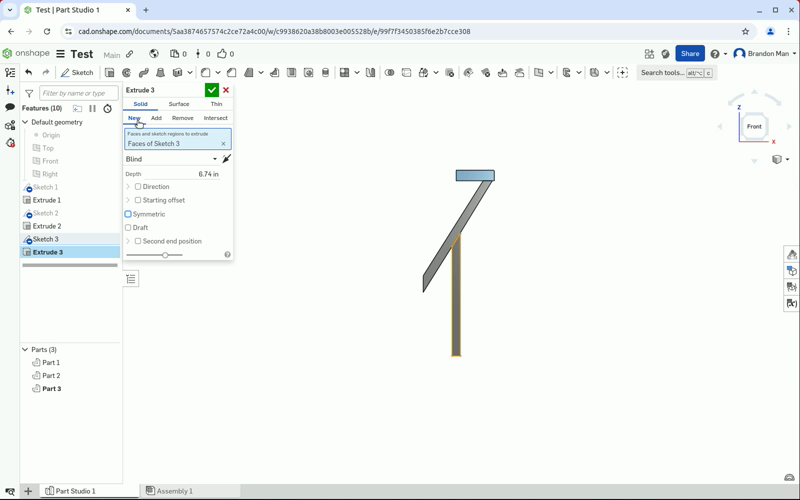
key(space)
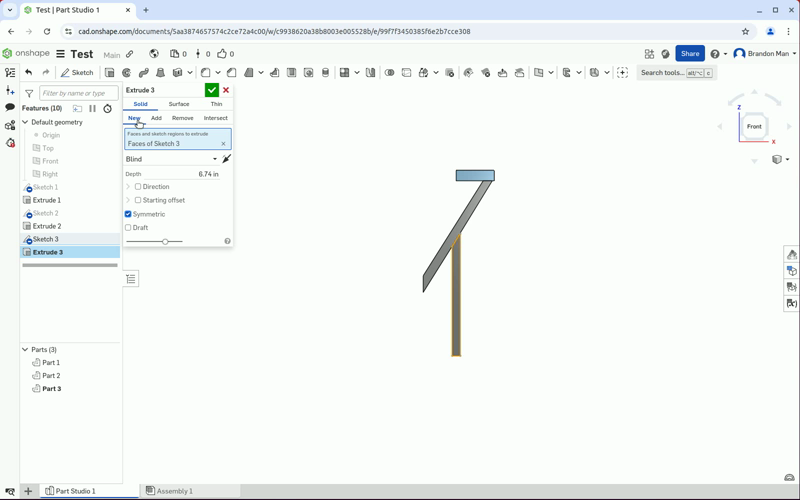
key(enter)
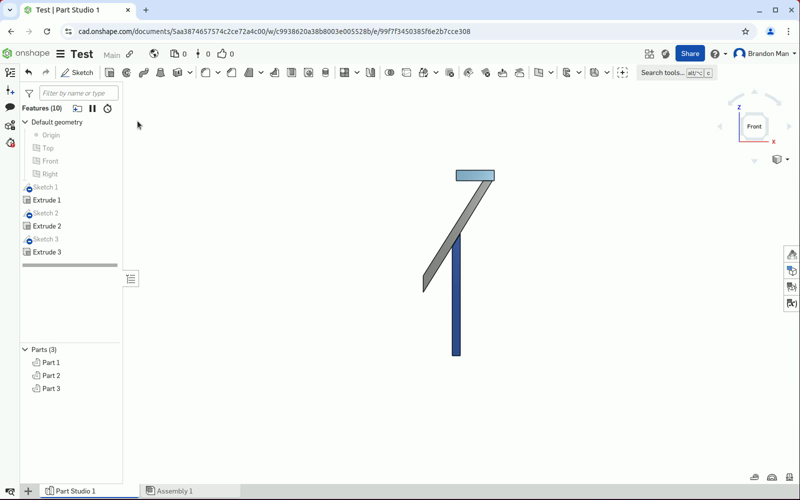
key(shift+h)
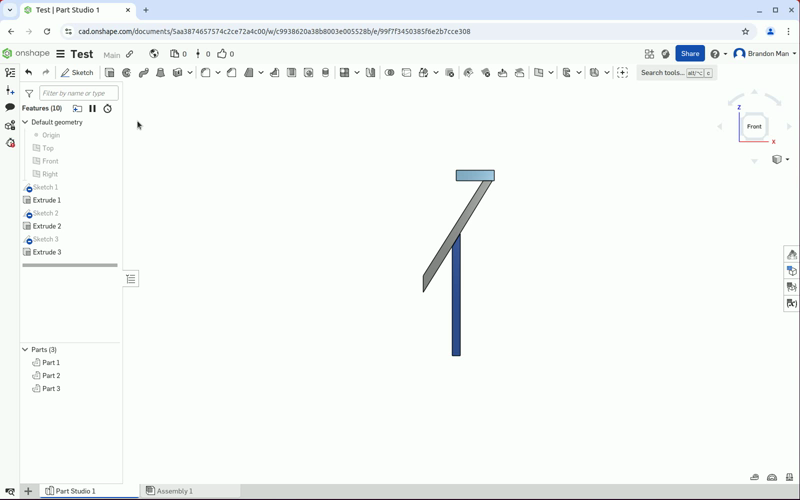
key(shift+h)
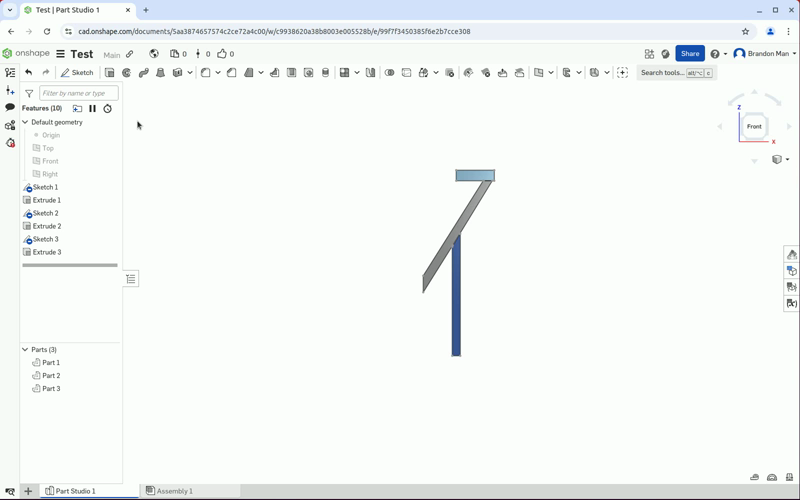
key(shift+7)
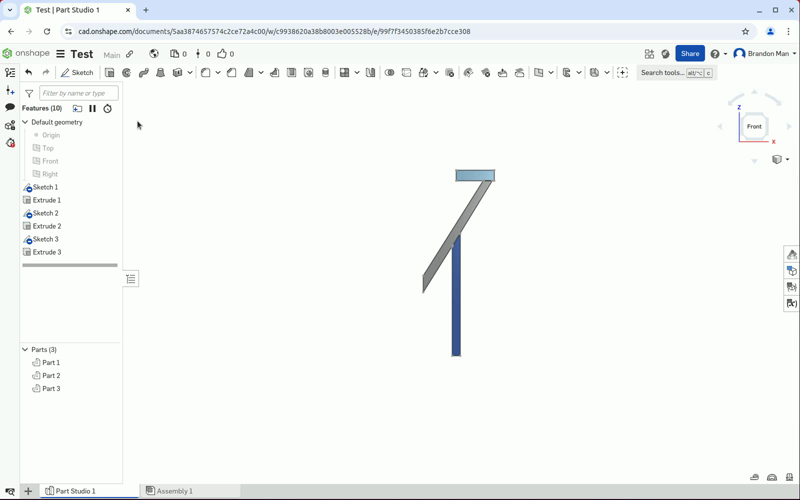
key(left, 2)
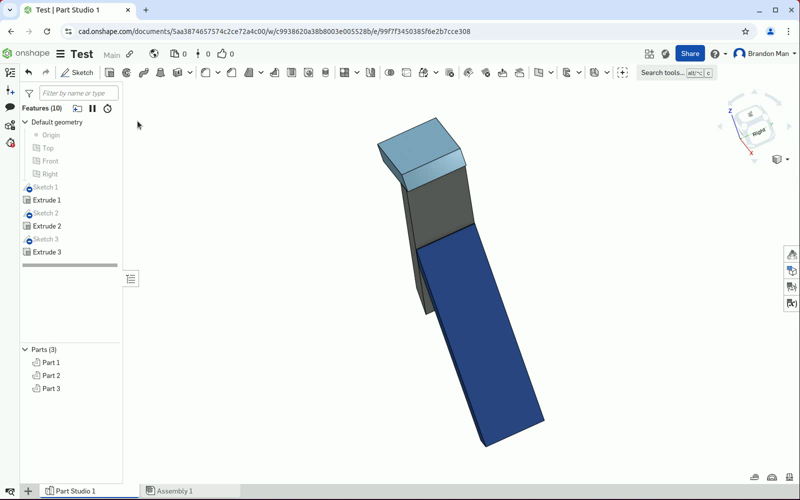
key(down, 2)
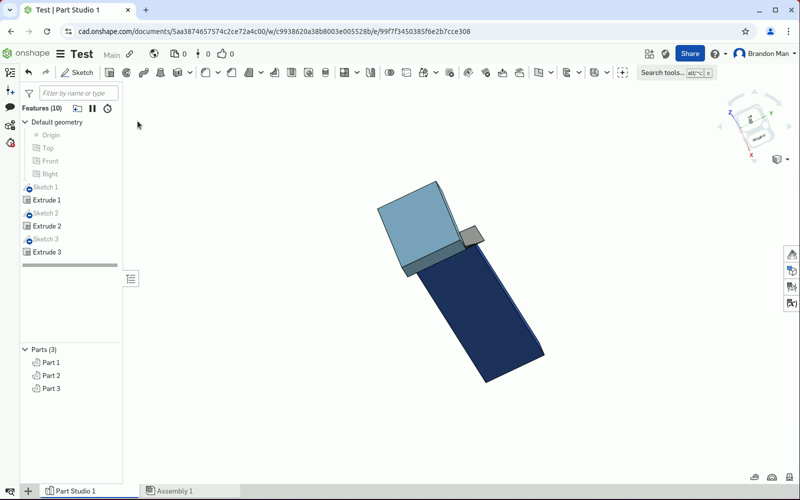
key(up, 2)
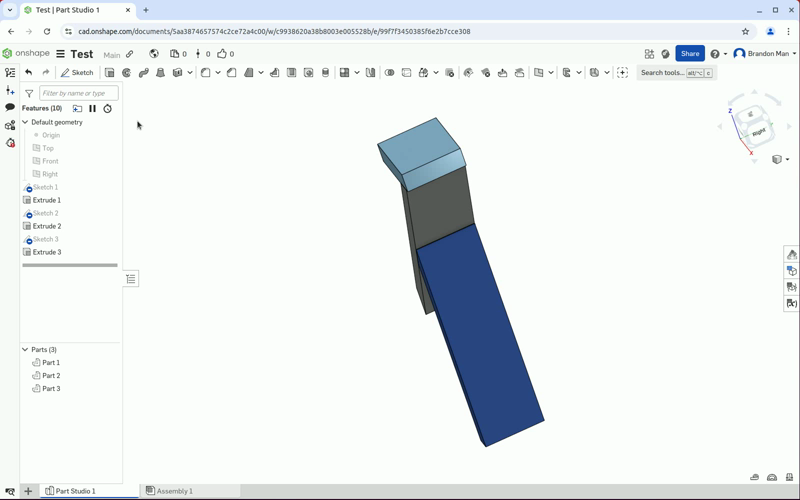
key(right, 2)
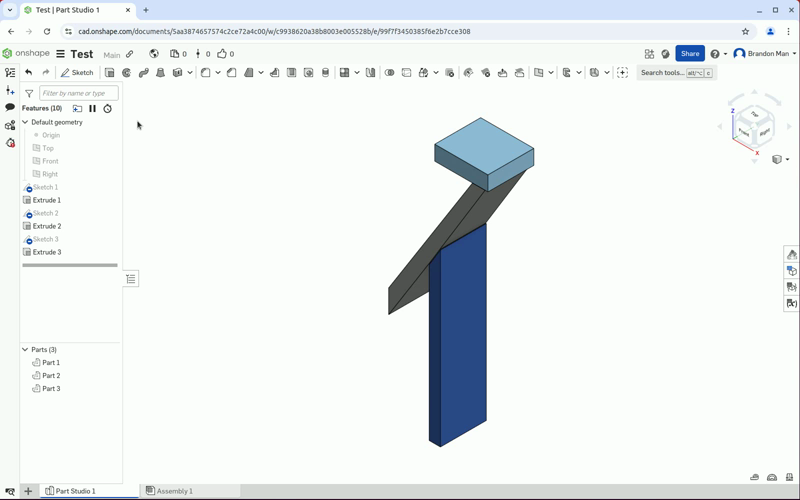
mouse_move(73, 189)
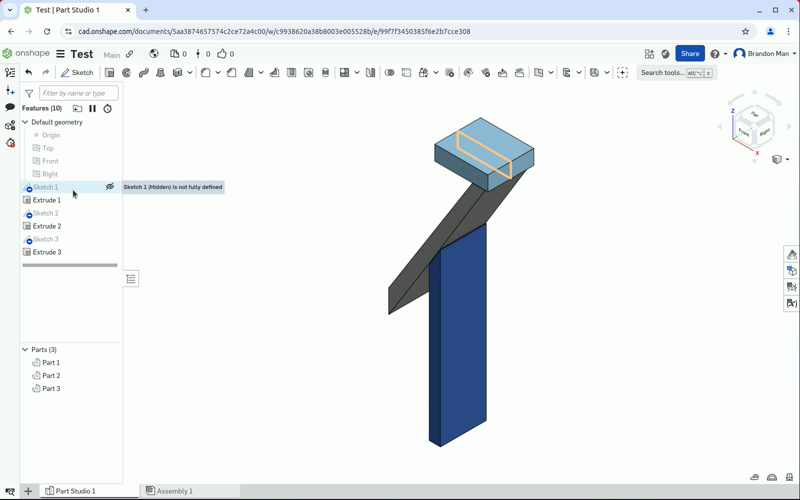
click(73, 189)